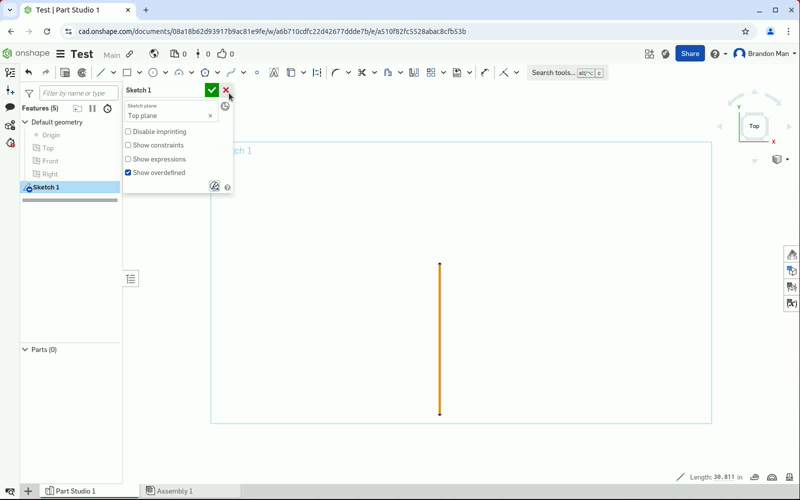
key(shift+h)
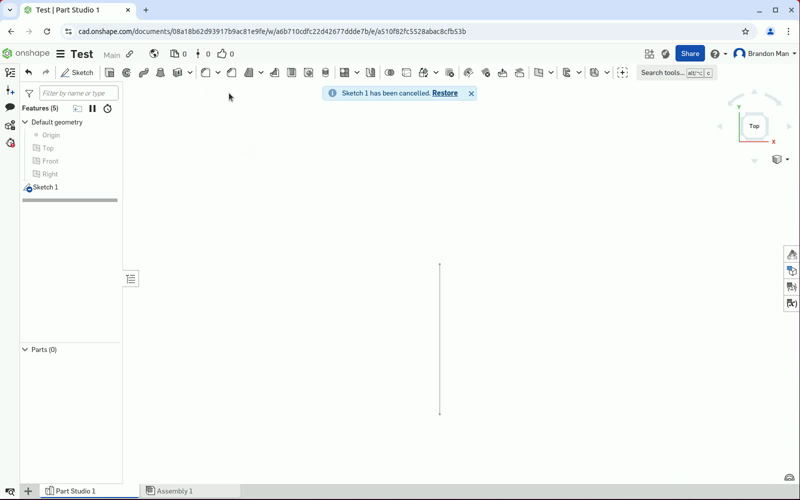
key(shift+s)
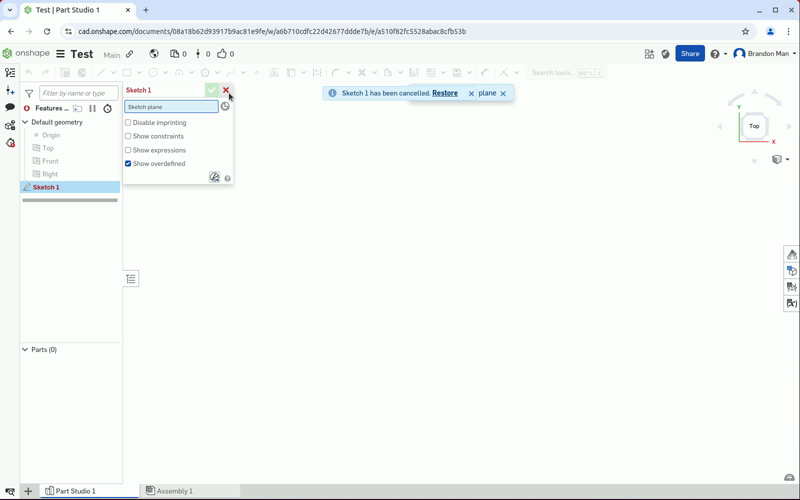
mouse_move(73, 150)
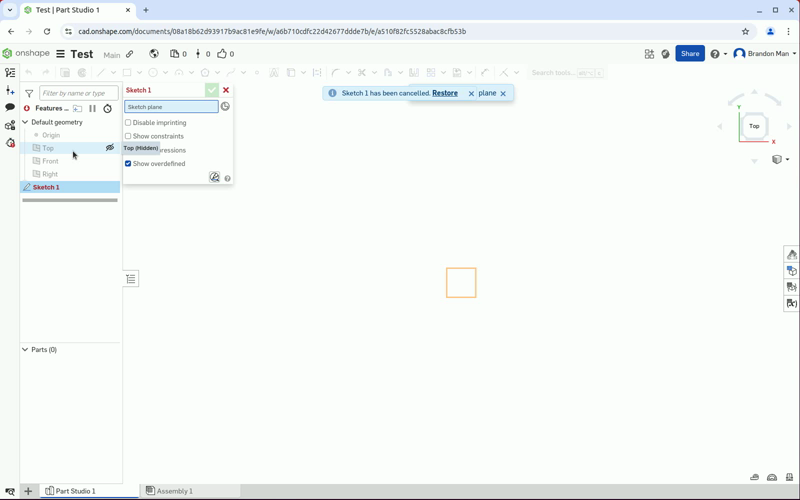
click(73, 150)
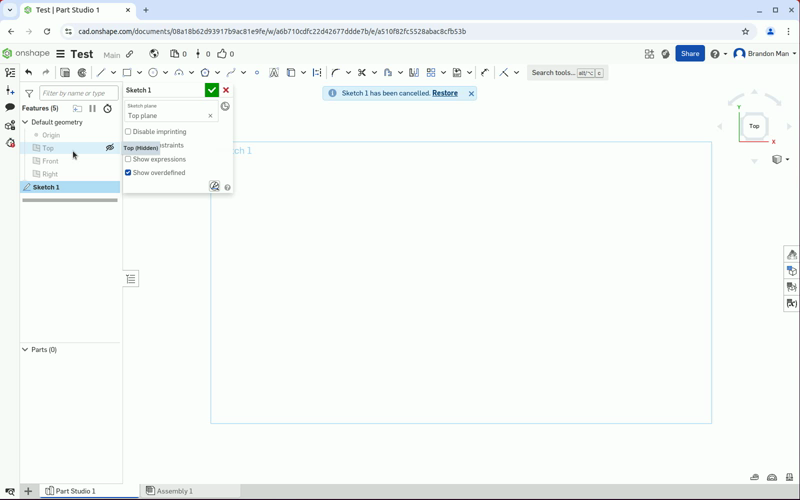
mouse_move(73, 352)
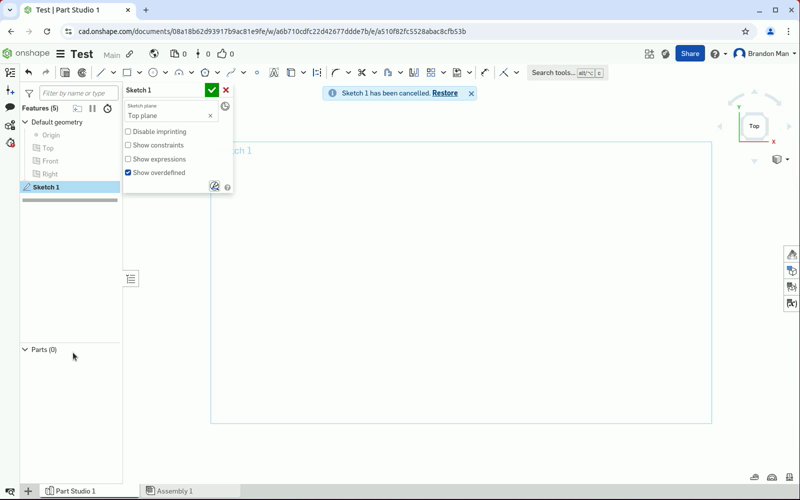
key(y)
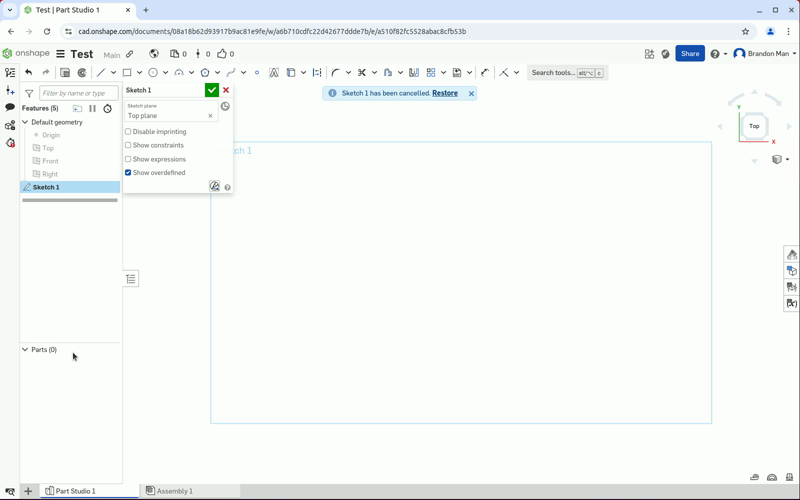
key(l)
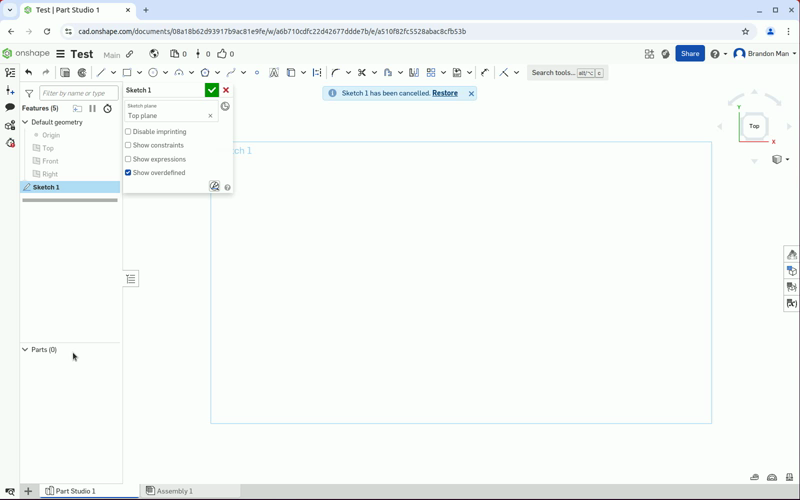
key_down(shift)
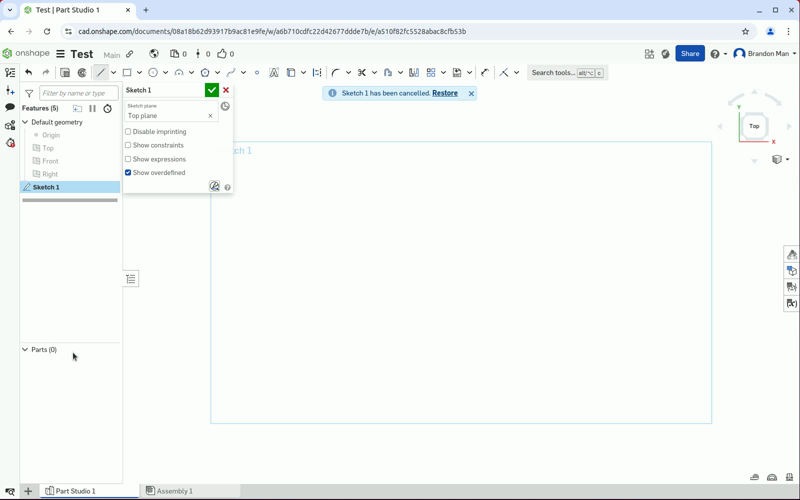
mouse_move(348, 370)
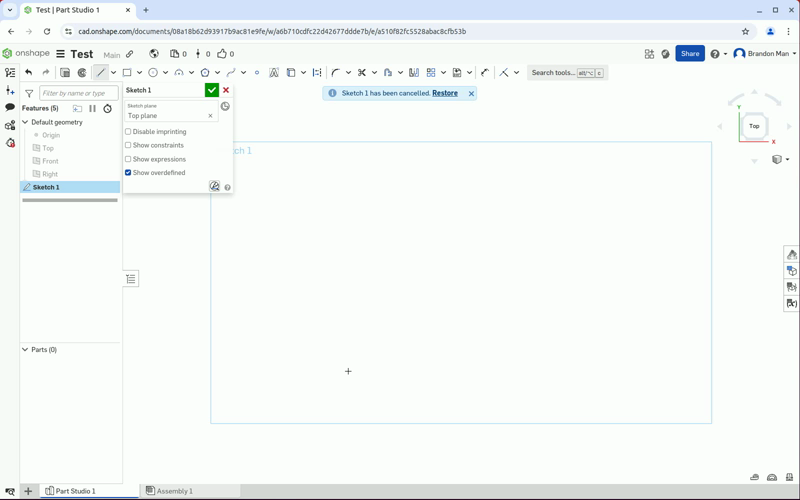
click(348, 370)
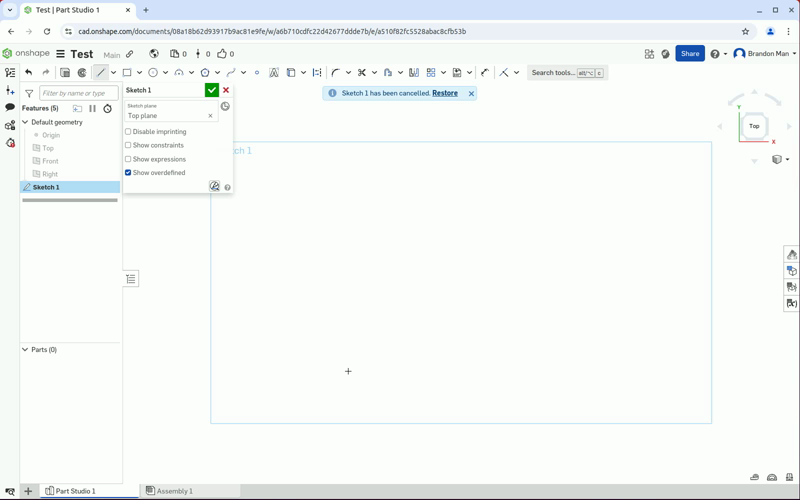
key_up(shift)
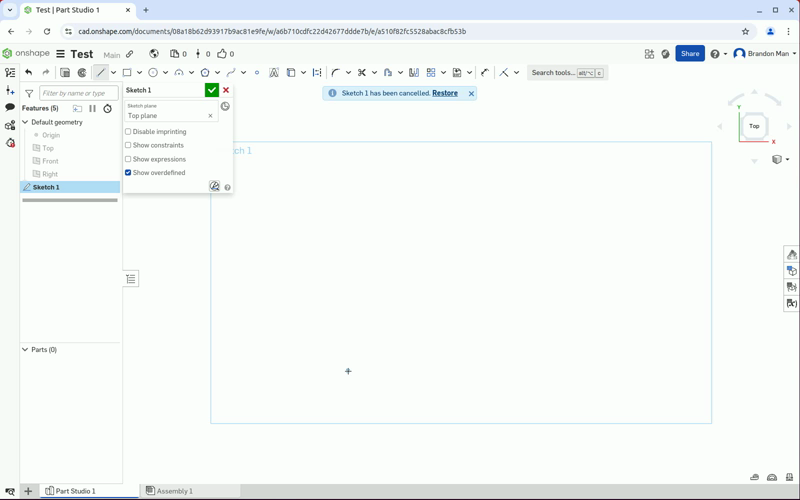
key_down(shift)
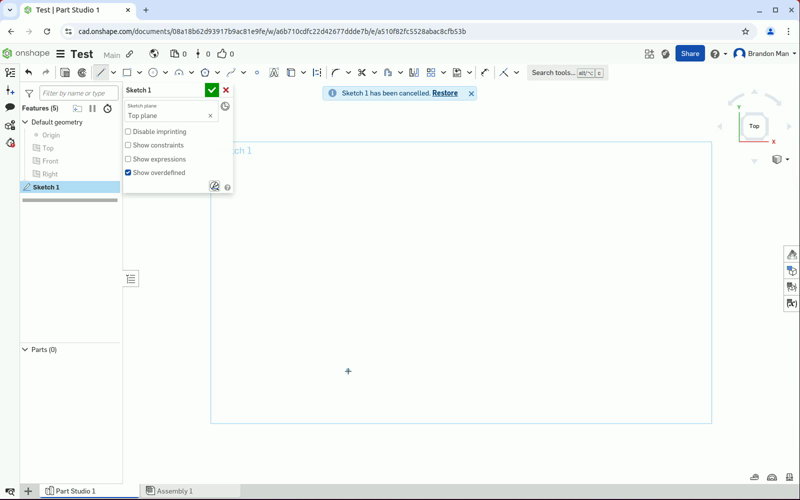
mouse_move(572, 370)
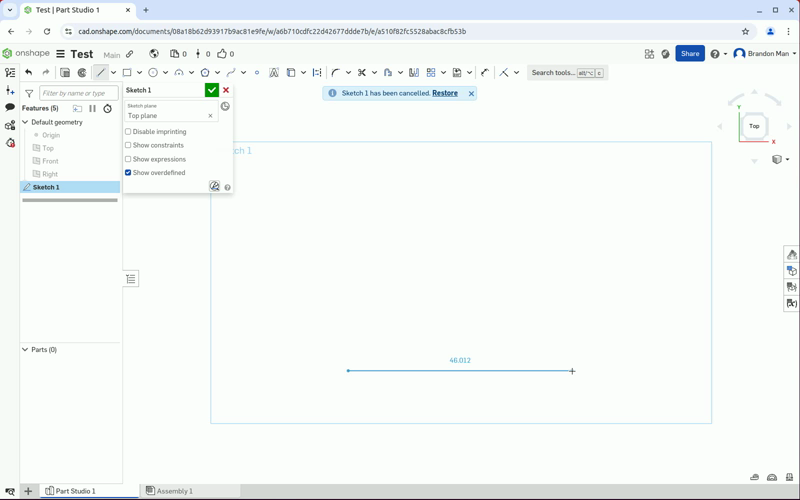
click(572, 370)
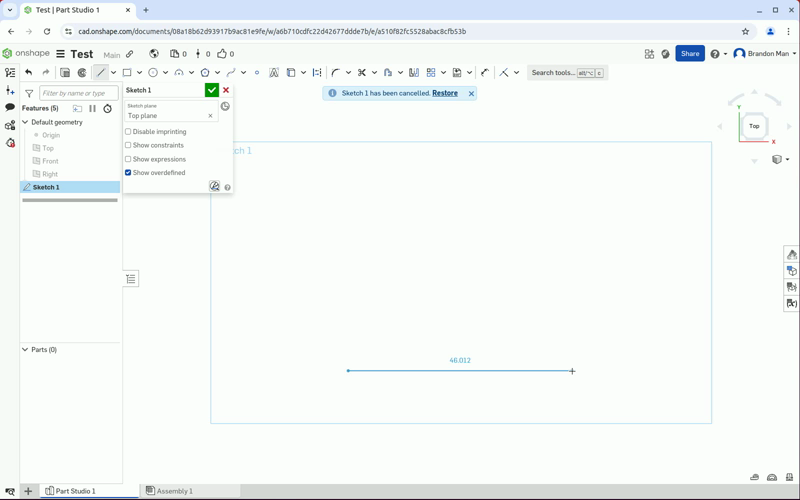
key_up(shift)
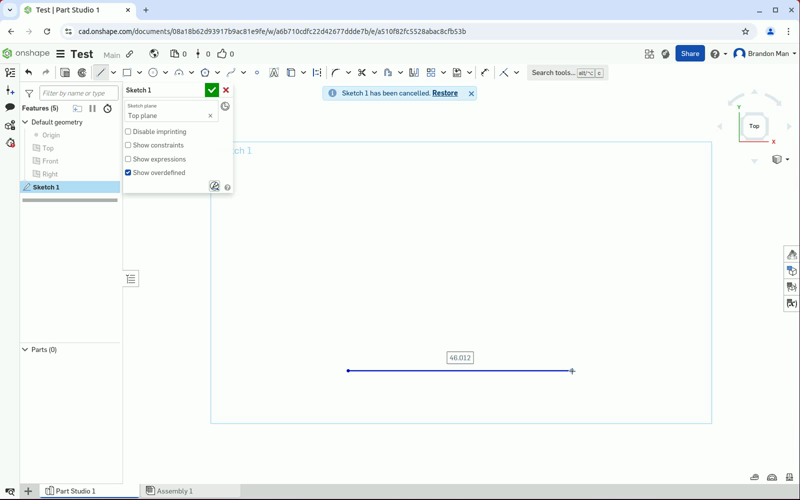
key_down(shift)
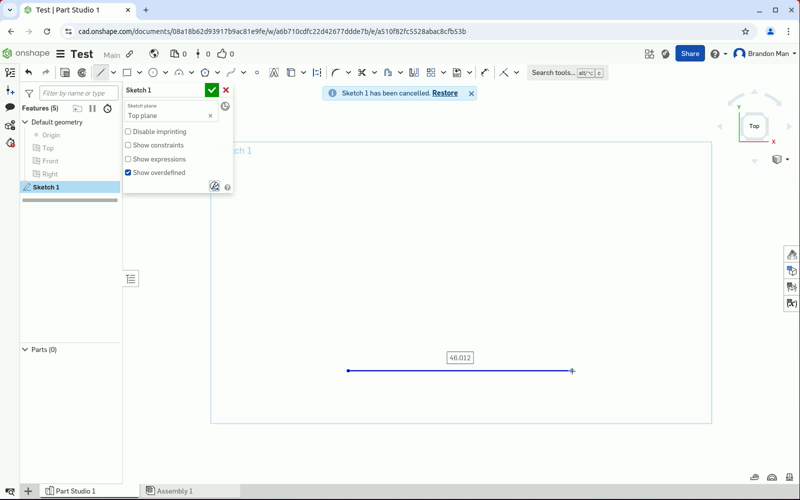
mouse_move(572, 194)
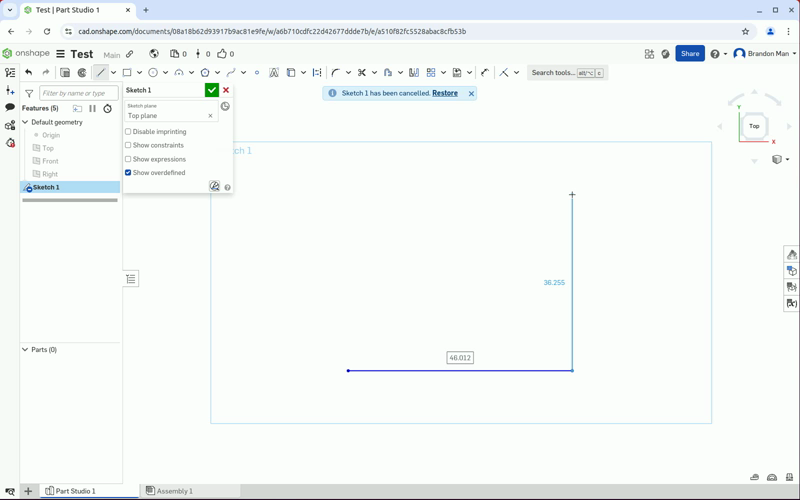
click(572, 194)
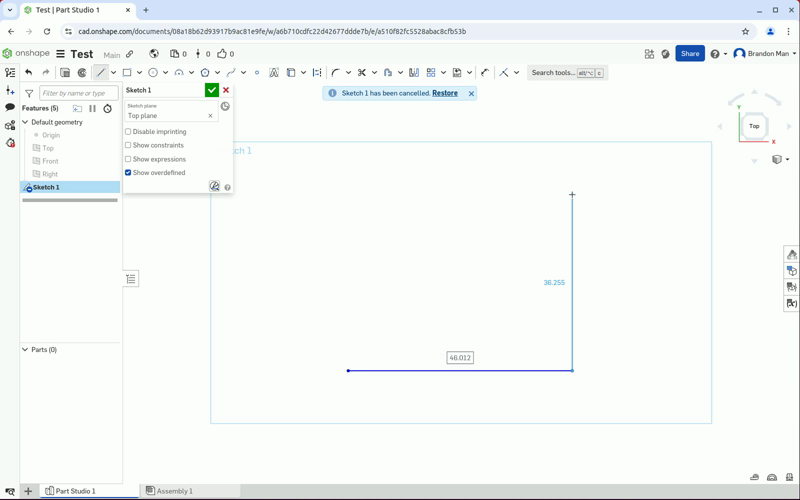
key_up(shift)
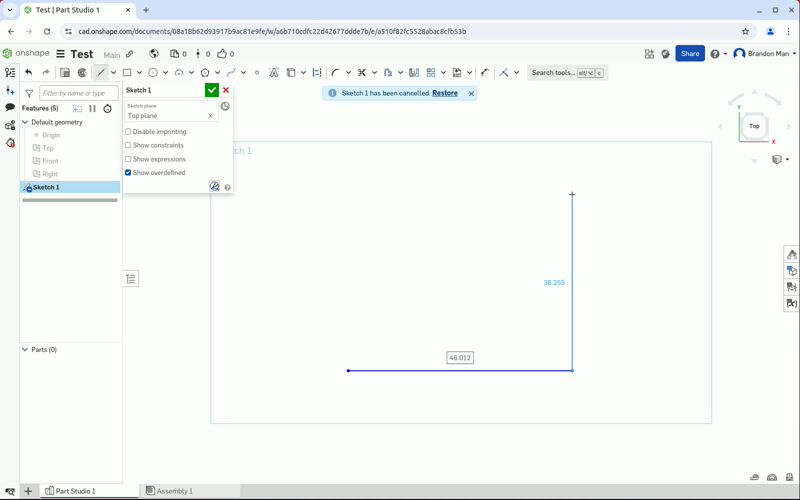
key_down(shift)
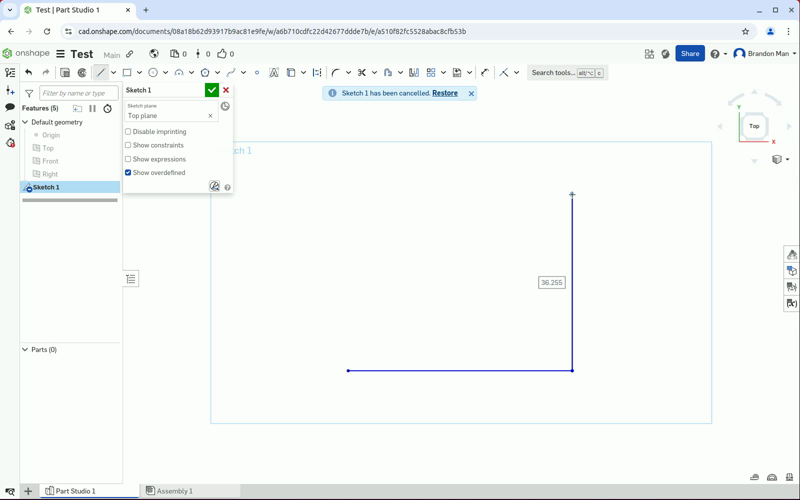
mouse_move(348, 194)
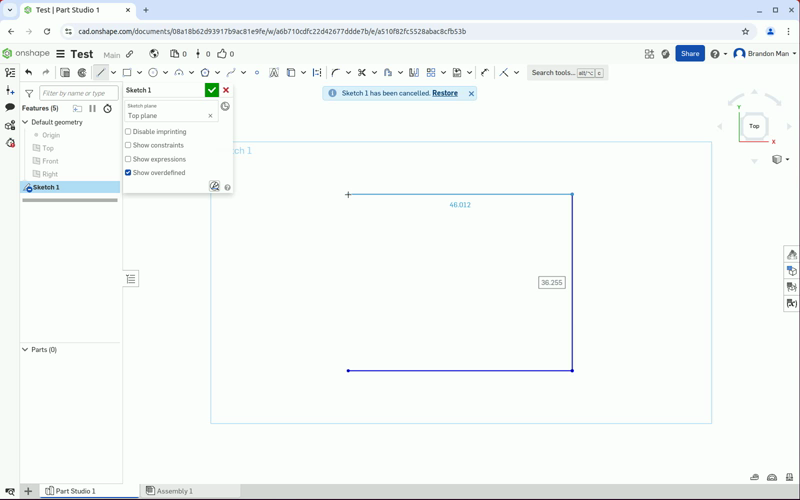
click(348, 194)
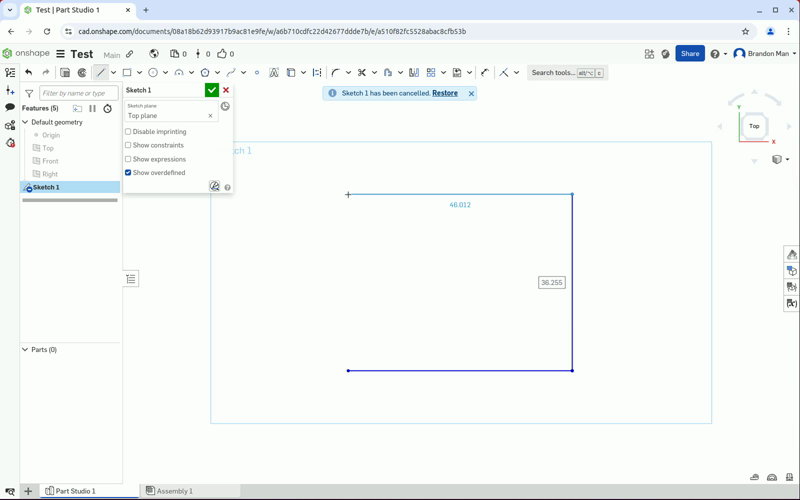
key_up(shift)
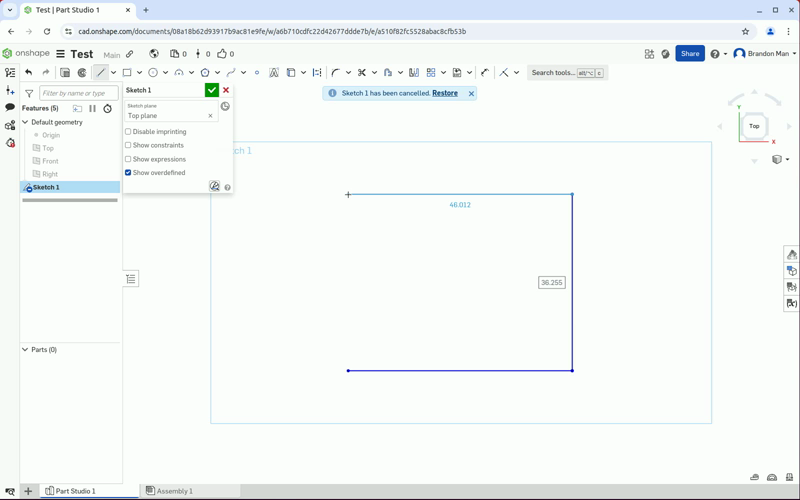
key_down(shift)
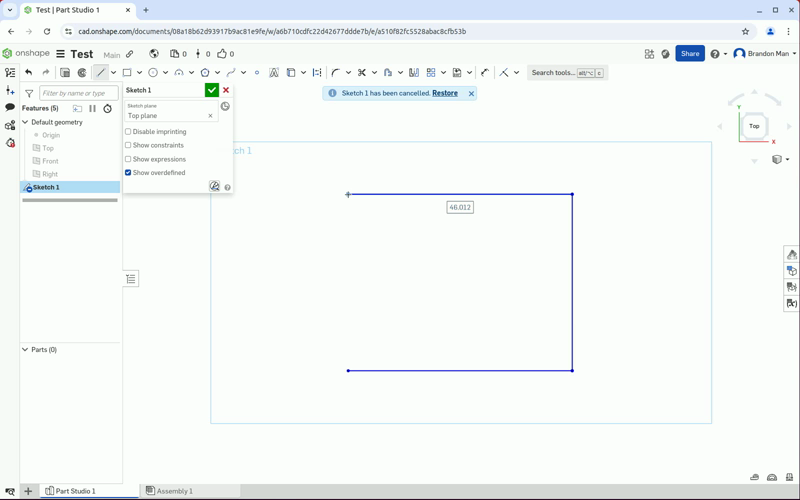
mouse_move(348, 370)
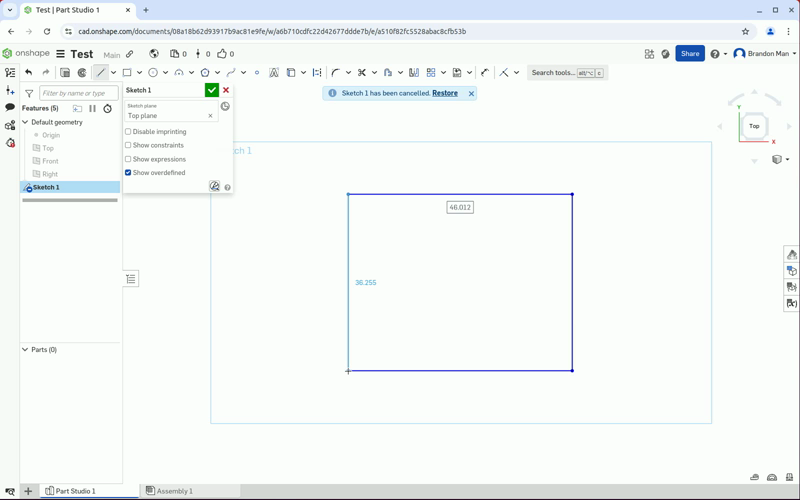
key_up(shift)
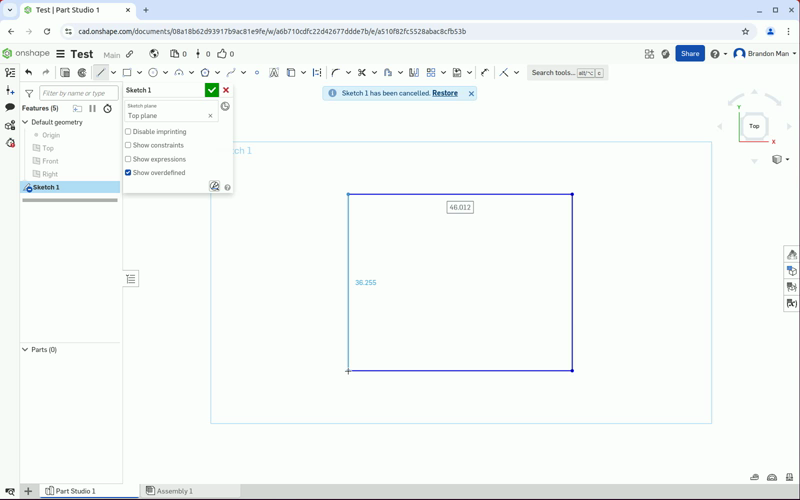
click(348, 370)
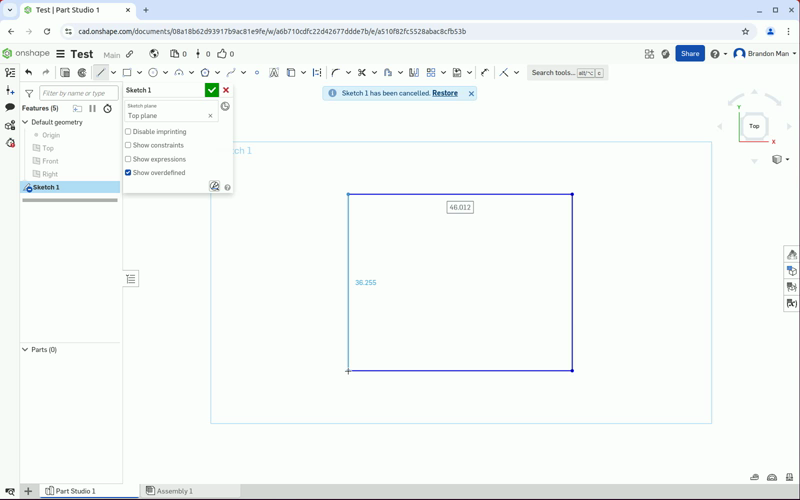
key(esc)
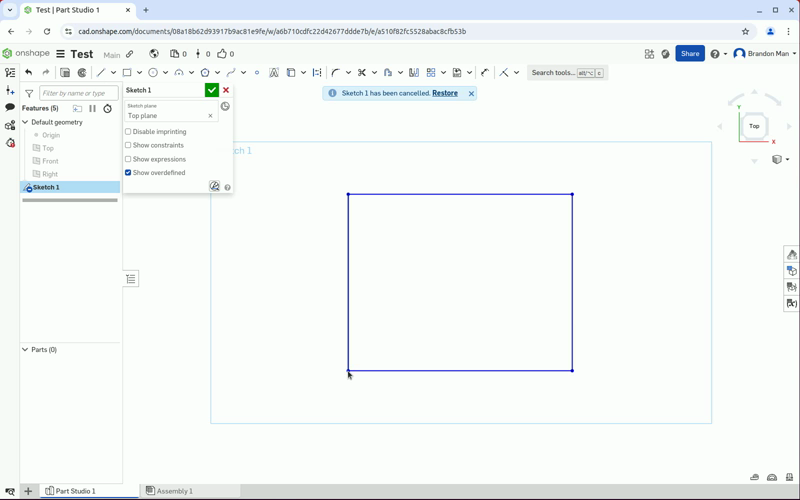
key(l)
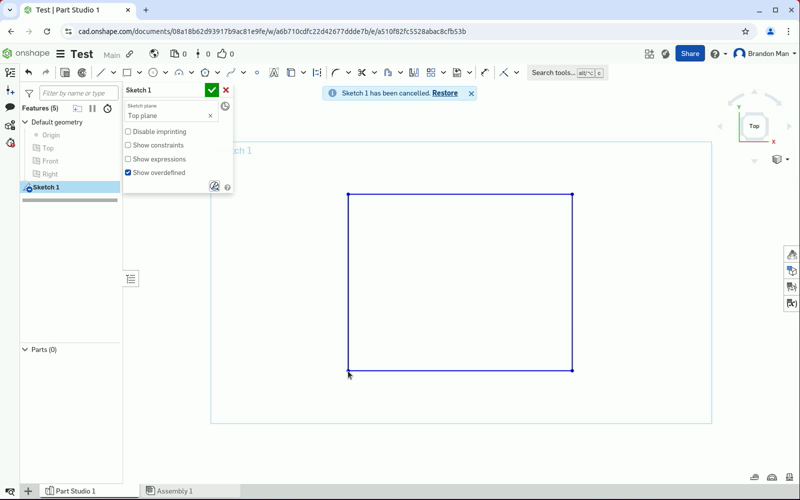
key_down(shift)
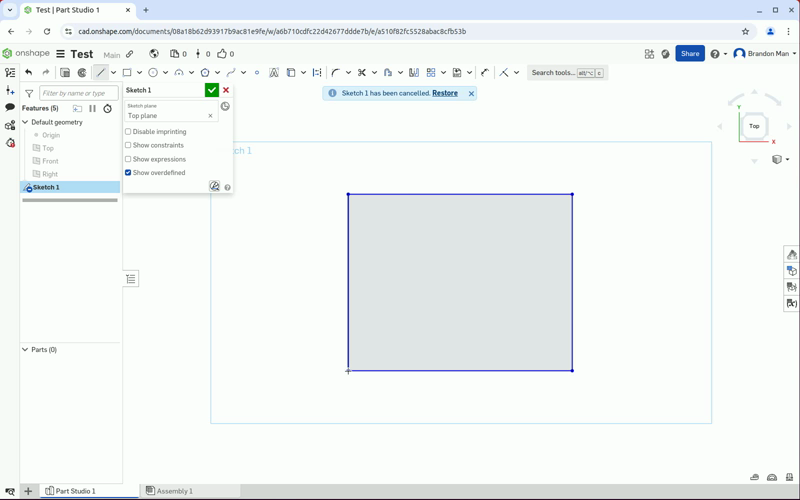
mouse_move(353, 366)
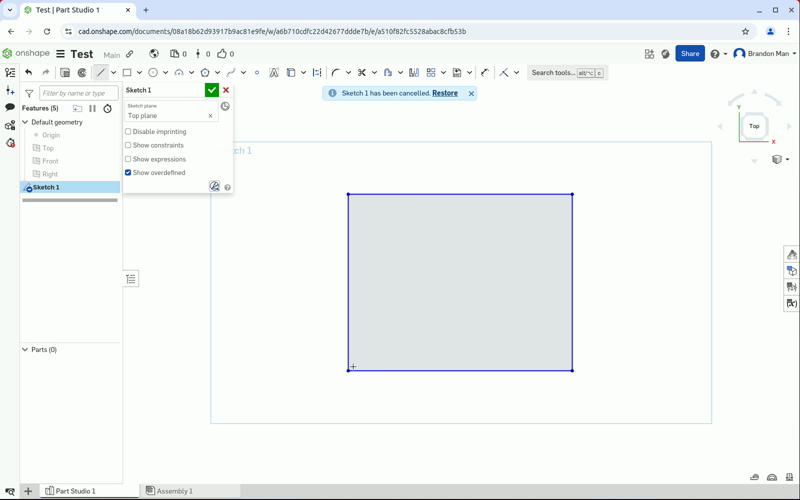
click(353, 366)
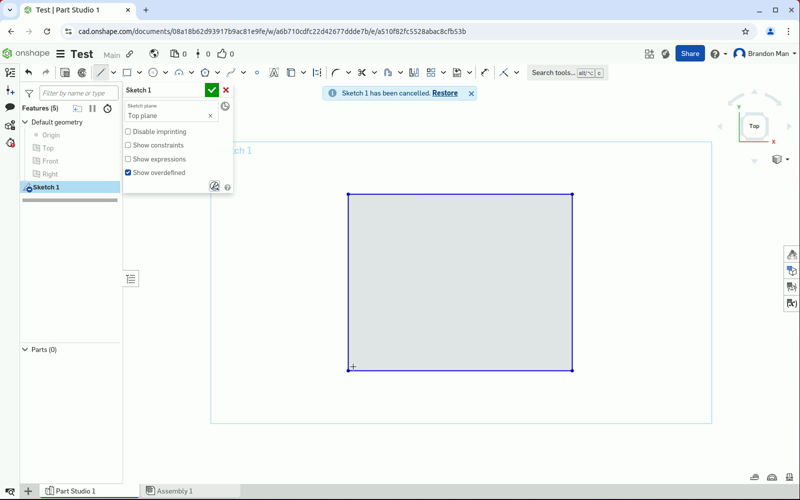
key_up(shift)
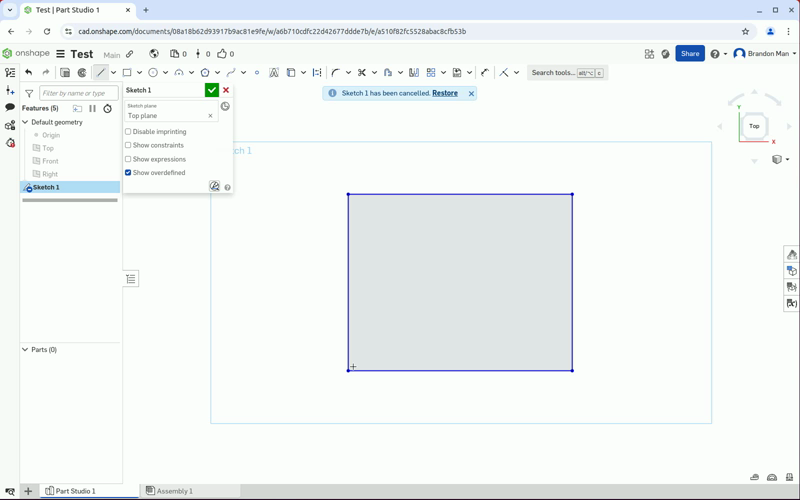
key_down(shift)
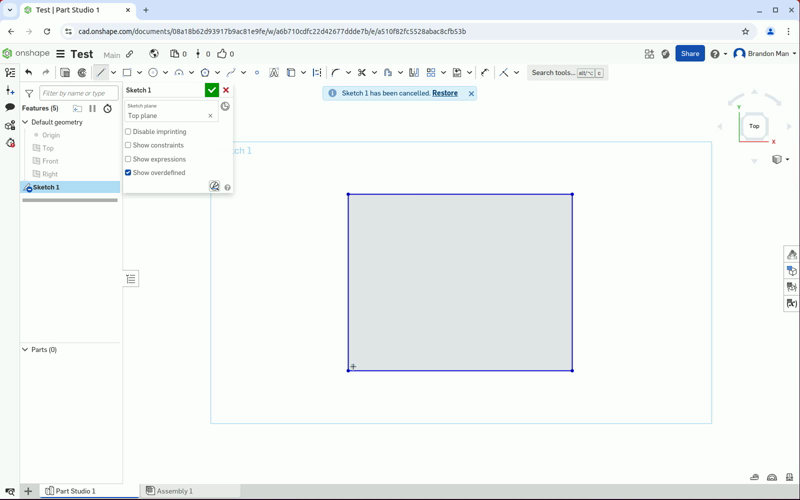
mouse_move(567, 366)
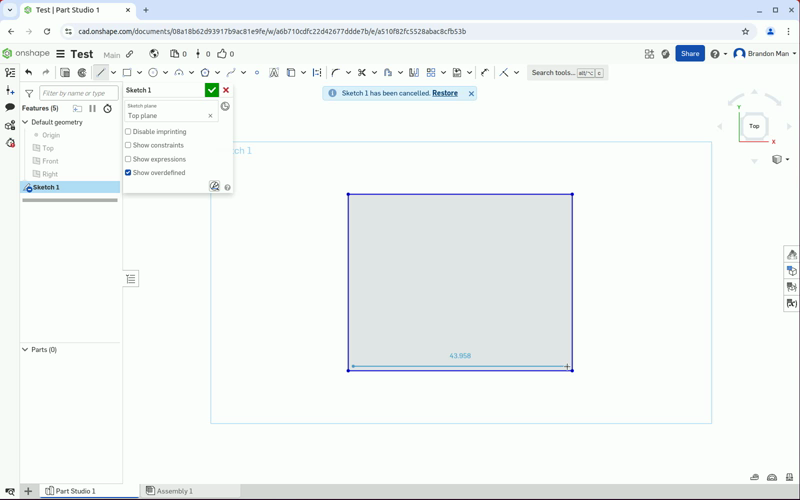
click(567, 366)
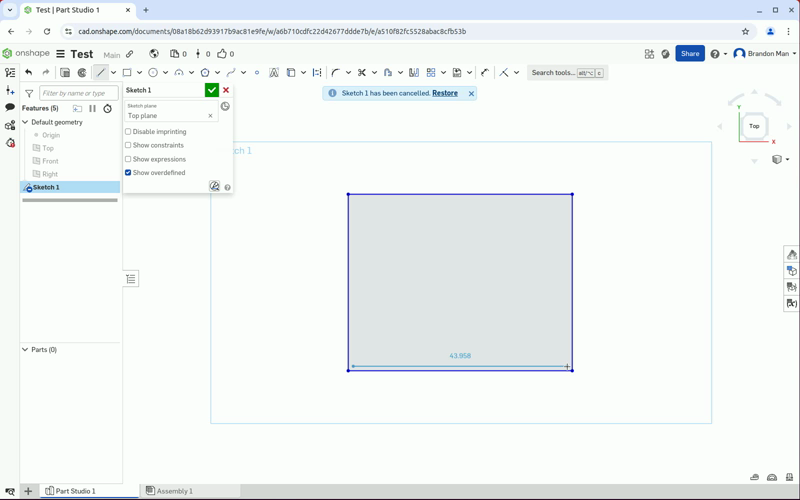
key_up(shift)
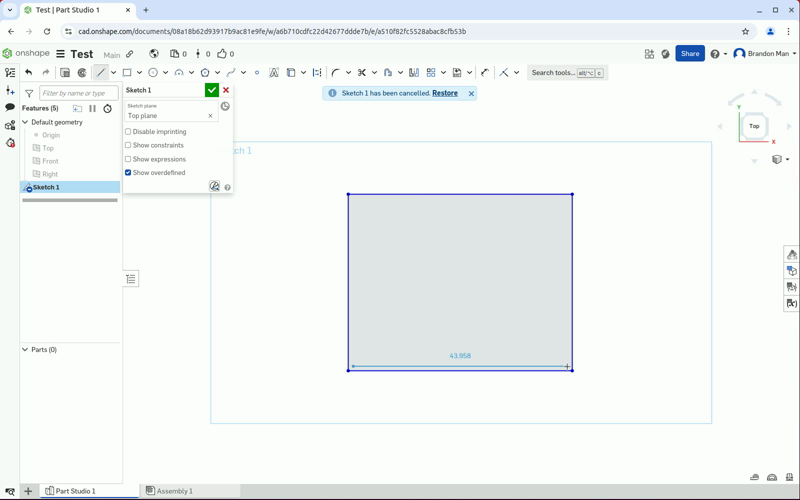
key_down(shift)
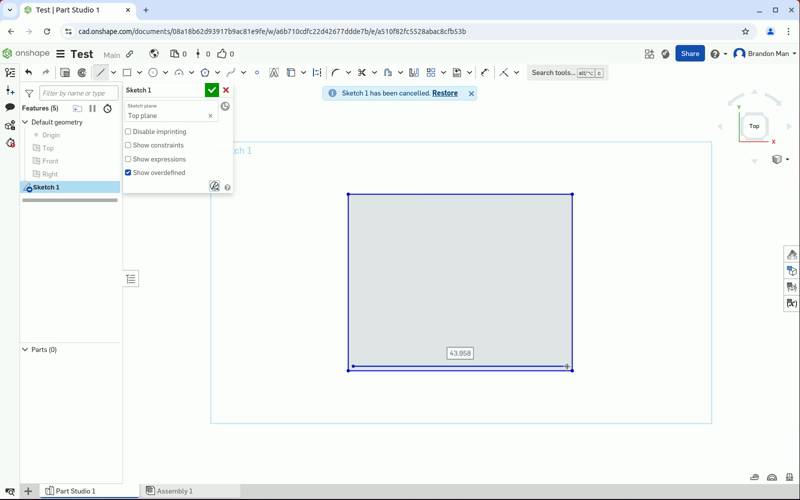
mouse_move(567, 198)
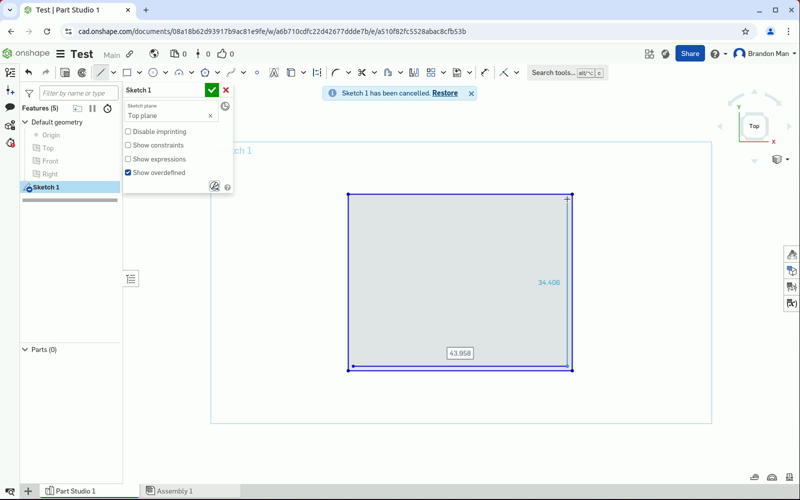
click(567, 198)
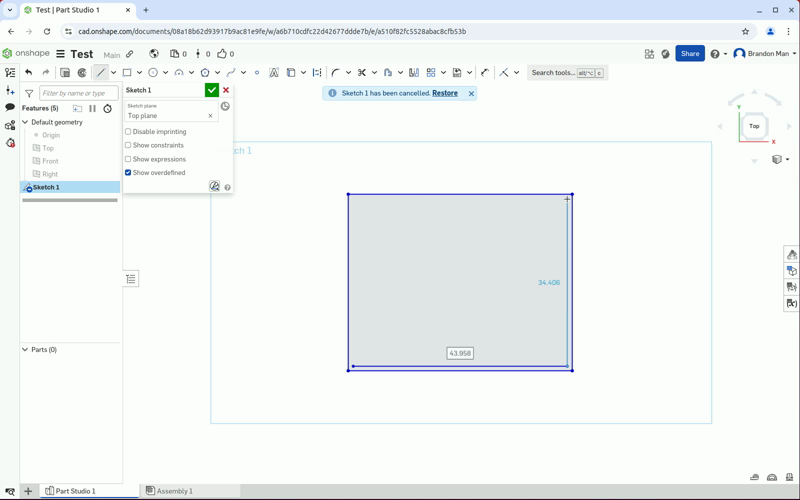
key_up(shift)
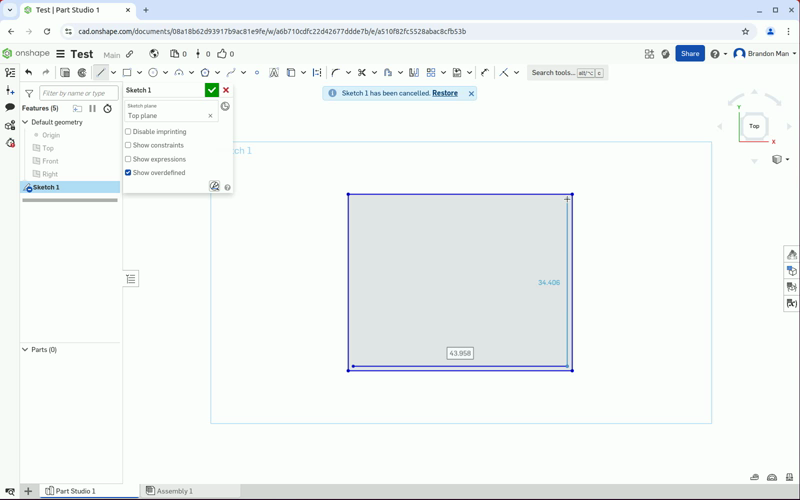
key_down(shift)
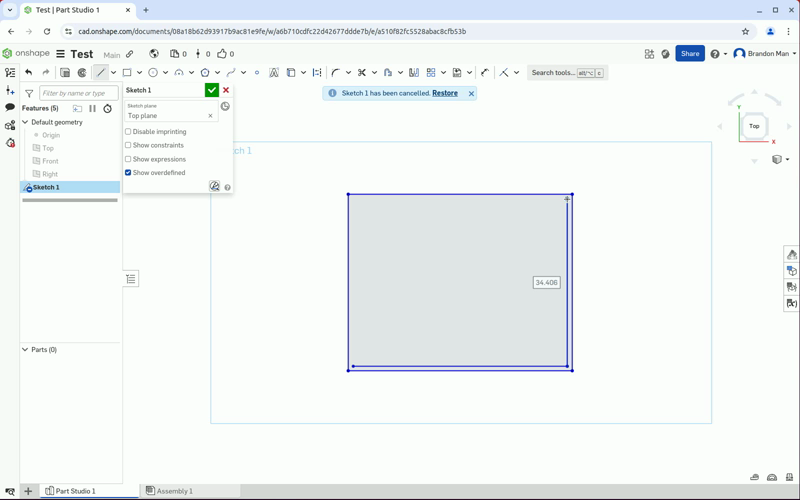
mouse_move(353, 198)
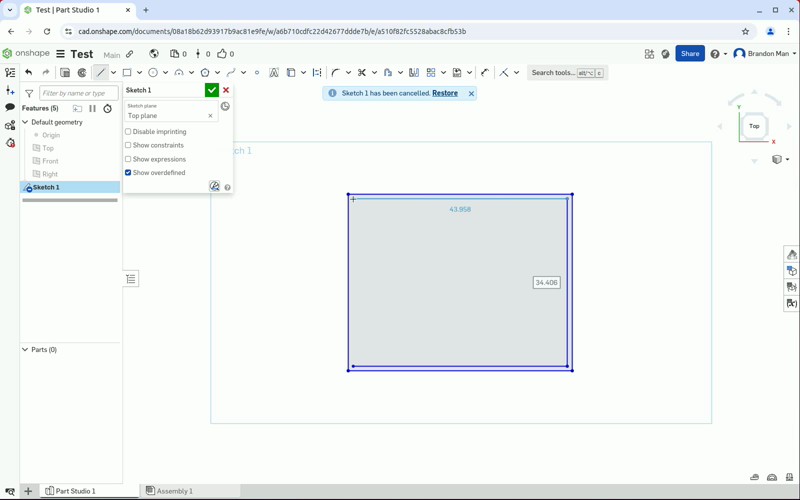
click(353, 198)
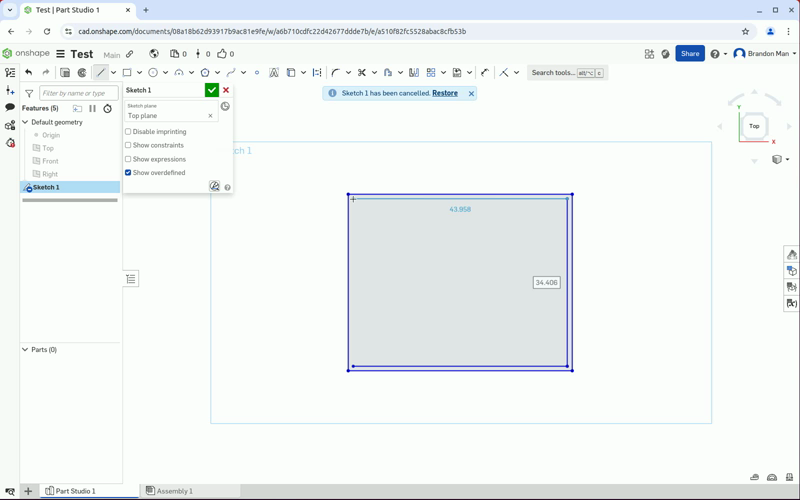
key_up(shift)
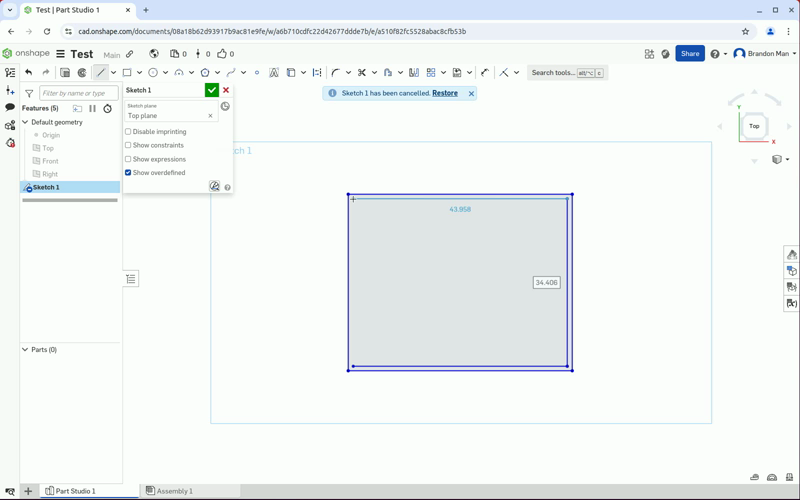
key_down(shift)
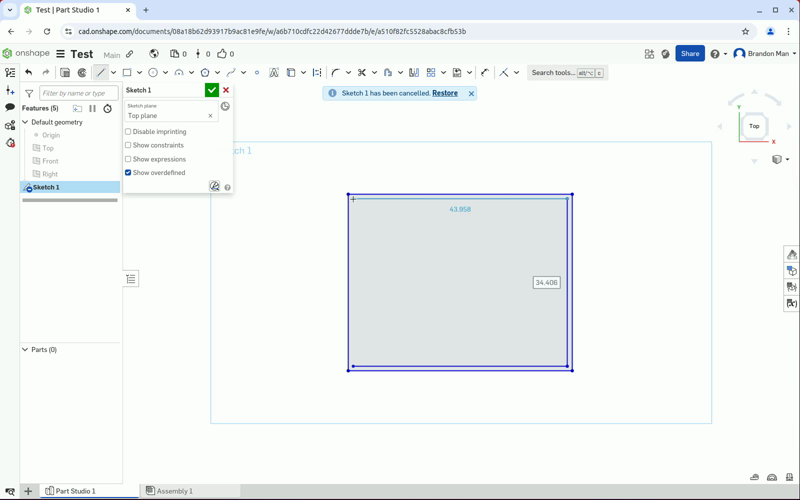
mouse_move(353, 366)
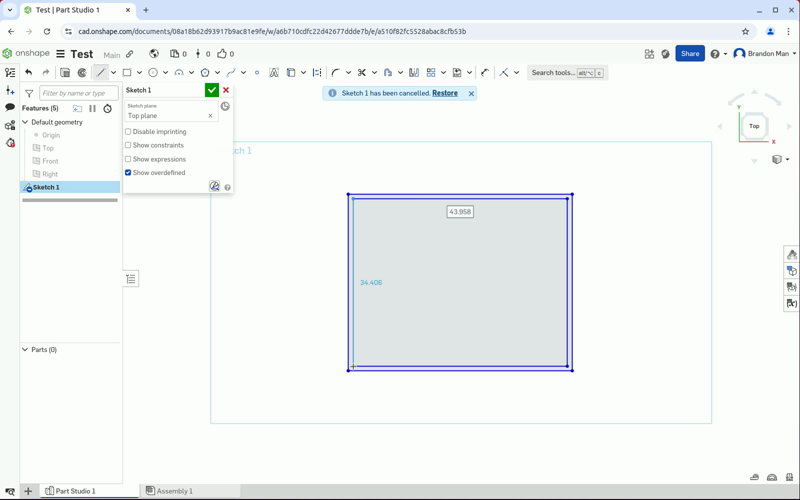
key_up(shift)
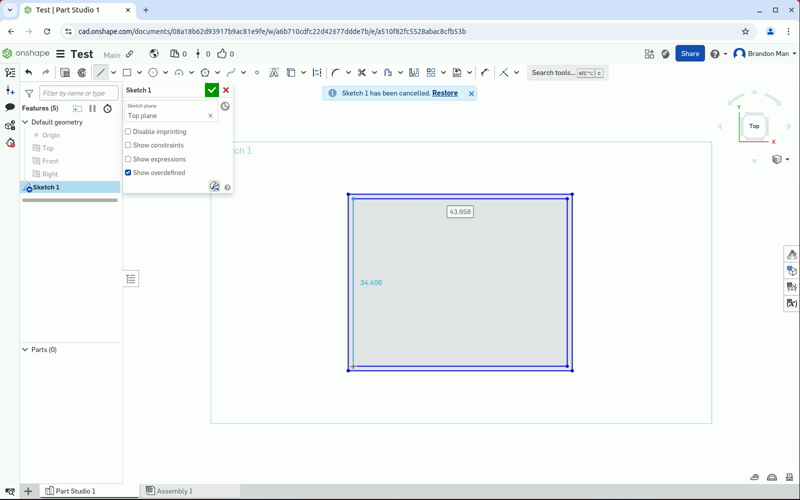
click(353, 366)
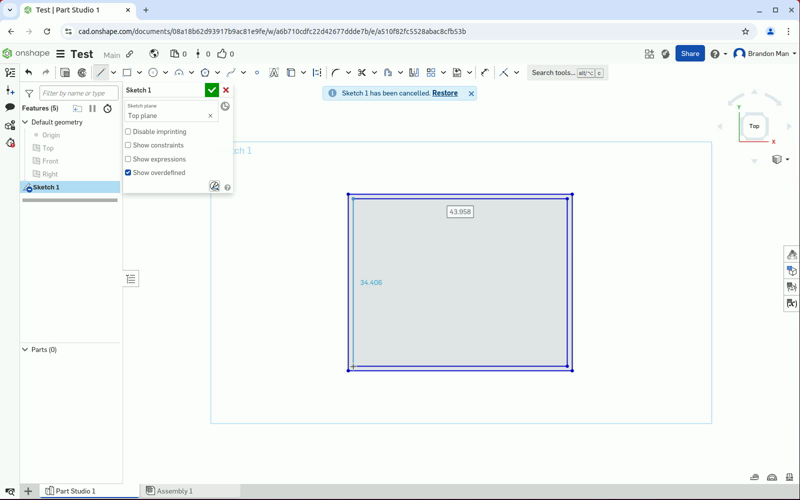
key(esc)
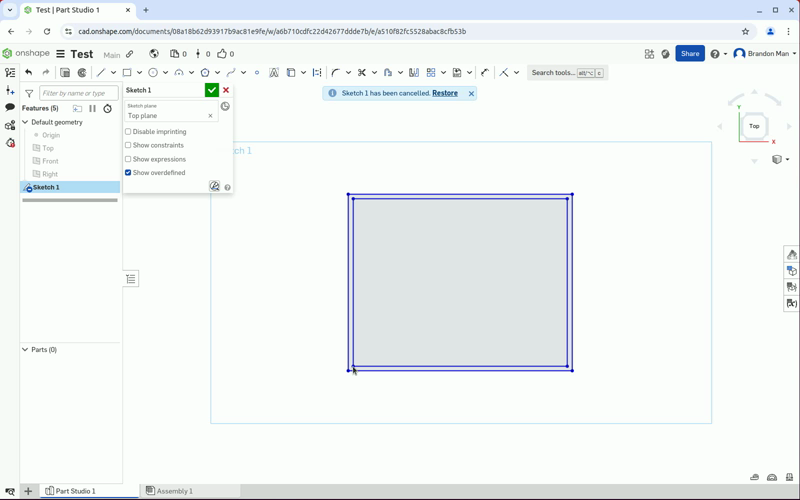
mouse_move(351, 197)
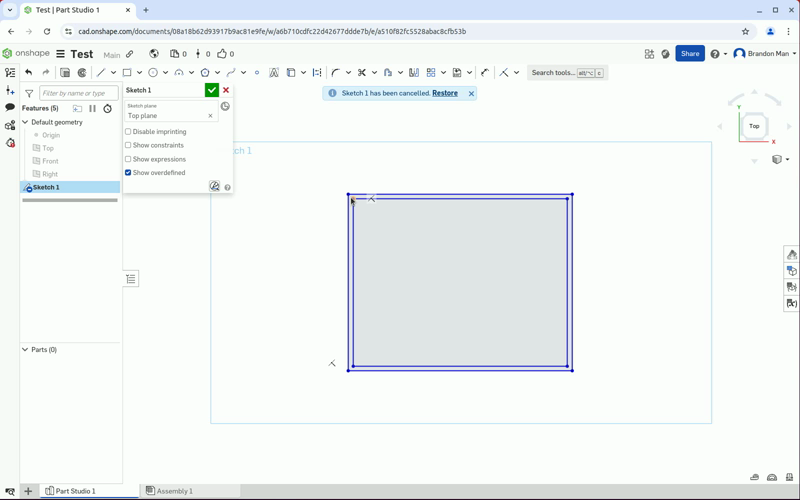
click(351, 197)
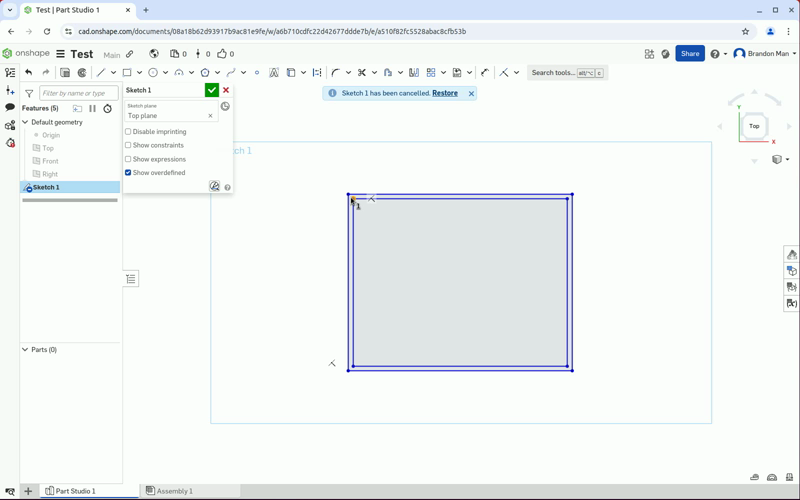
mouse_move(73, 352)
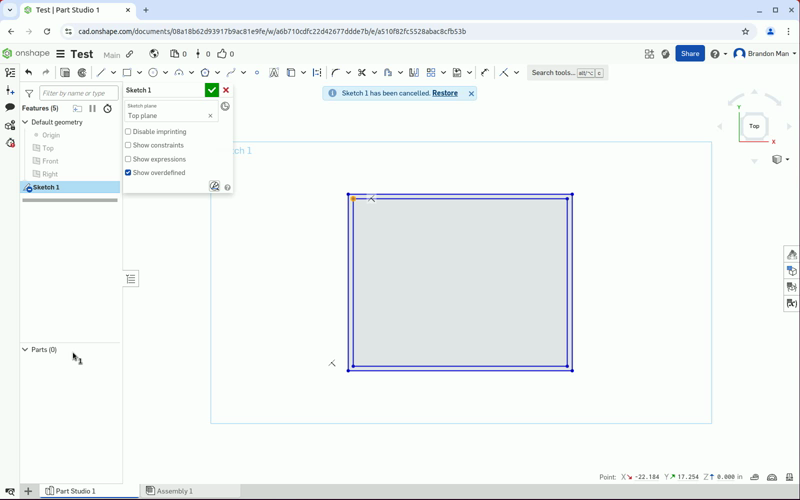
key(shift+y)
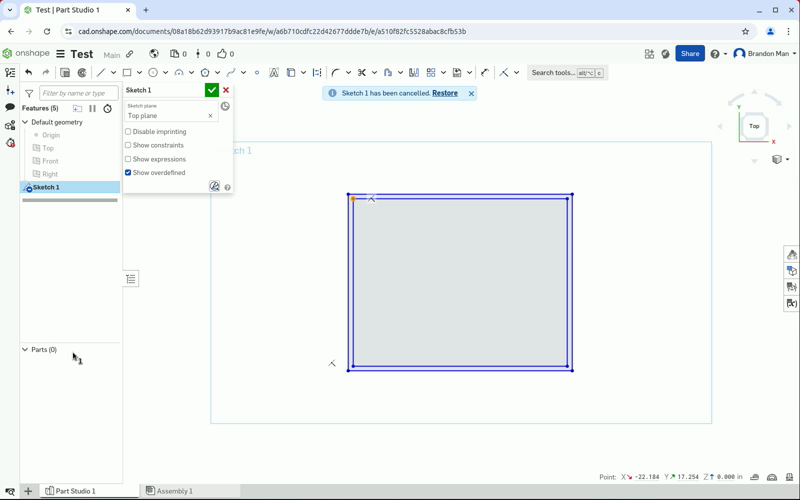
key(shift+e)
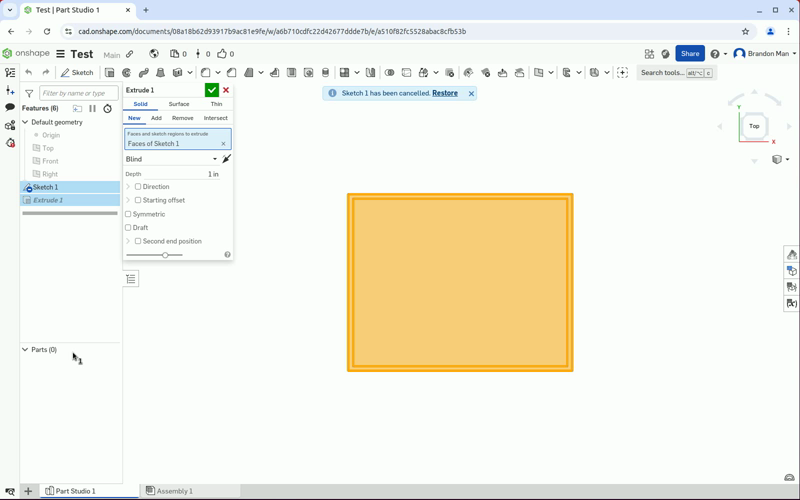
mouse_move(143, 106)
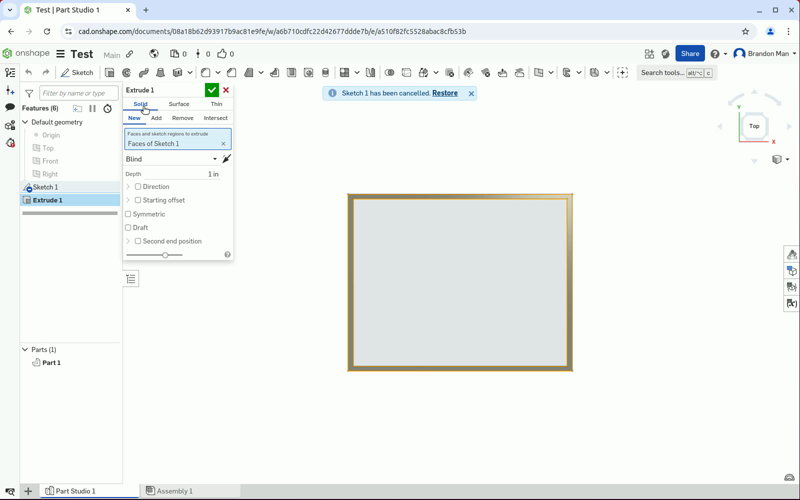
click(143, 106)
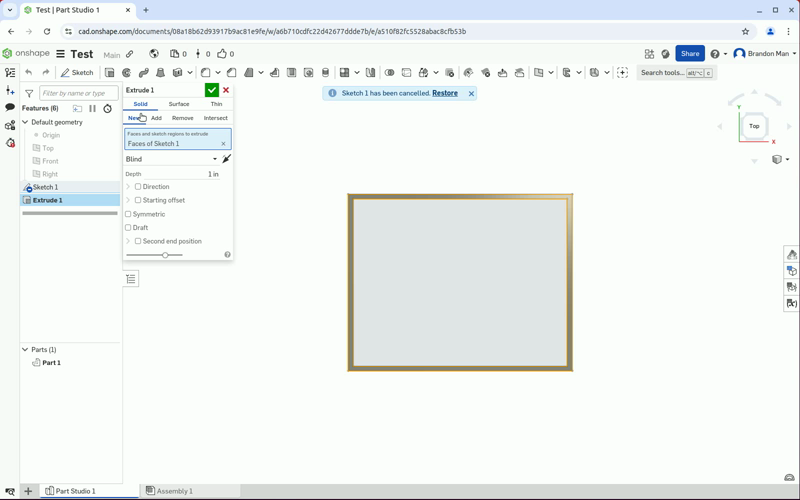
mouse_move(137, 120)
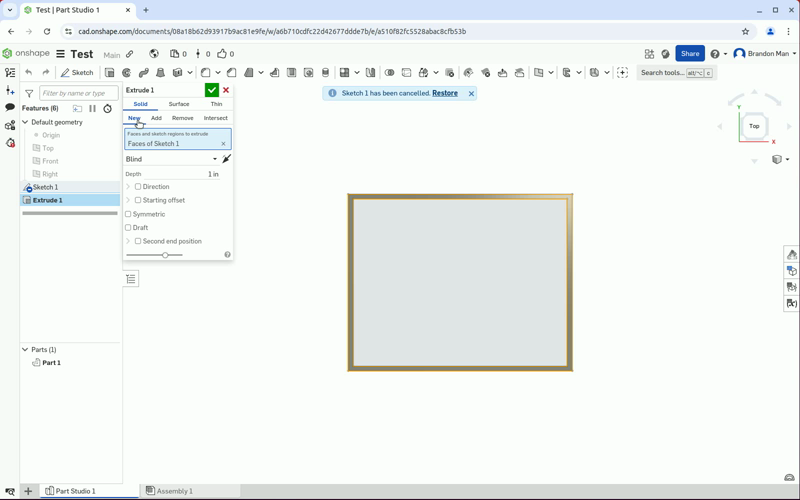
click(137, 120)
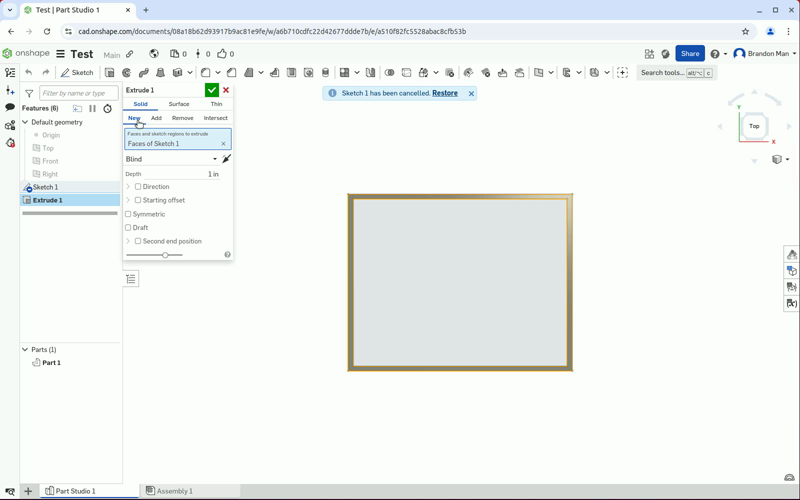
key(tab, 4)
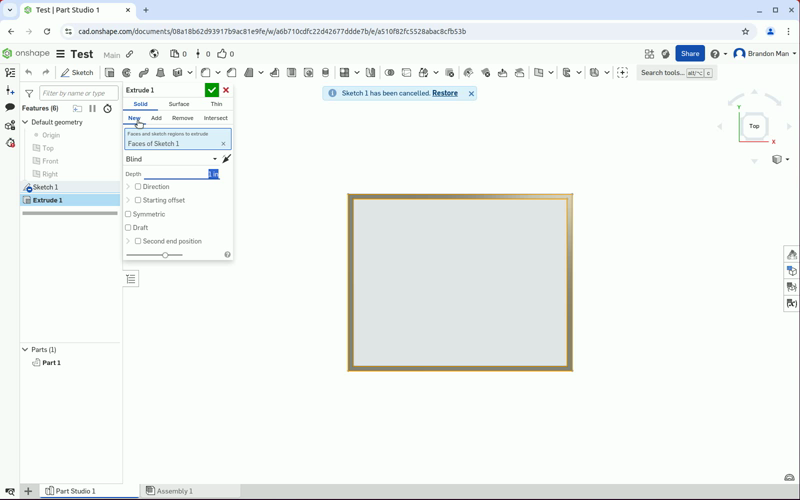
text(1.685)
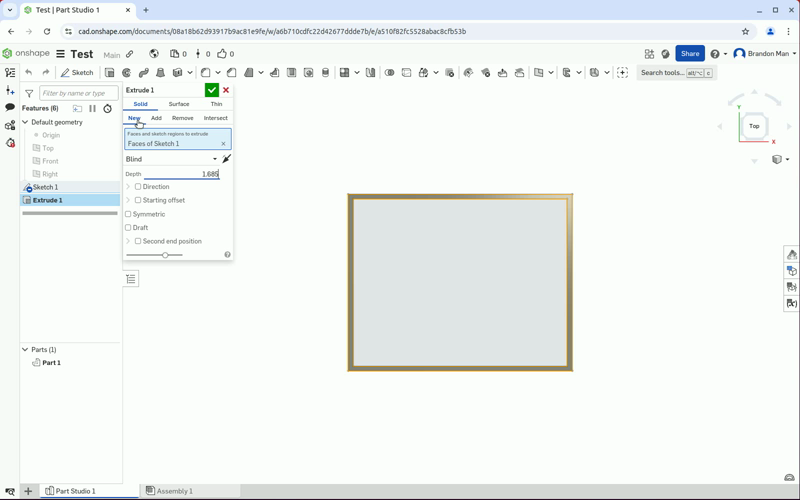
key(enter)
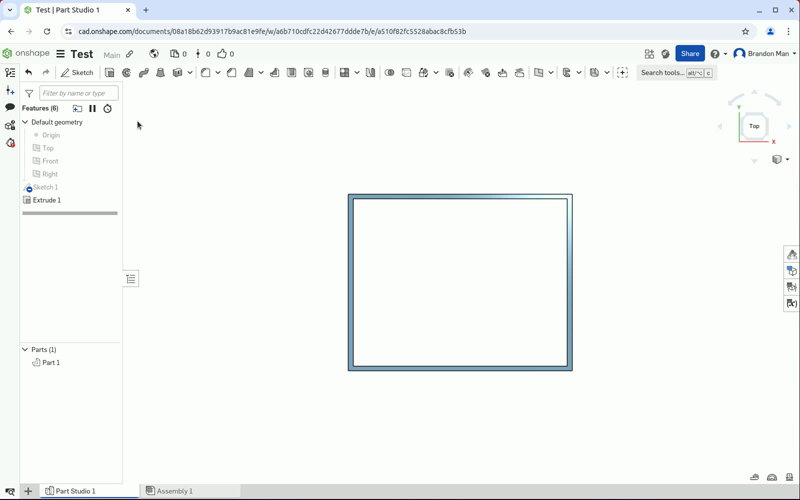
key(shift+h)
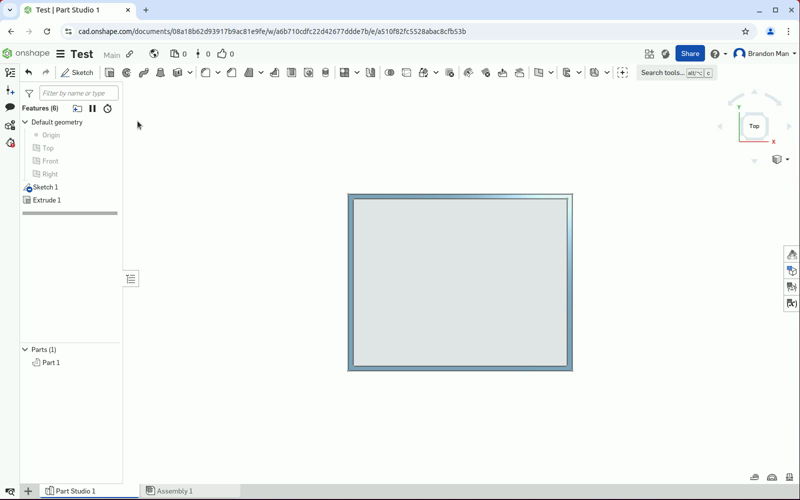
key(shift+h)
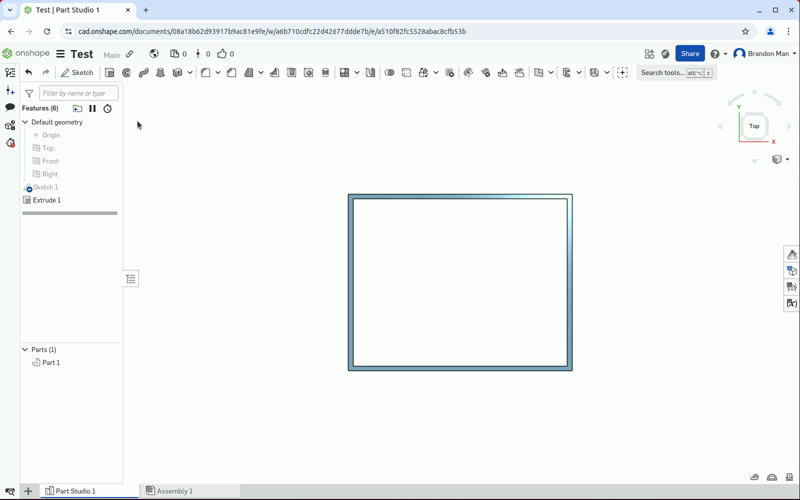
mouse_move(73, 189)
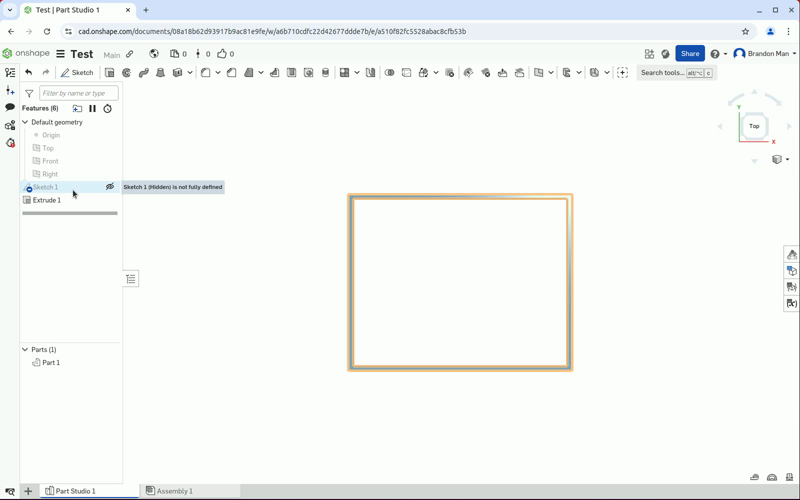
click(73, 189)
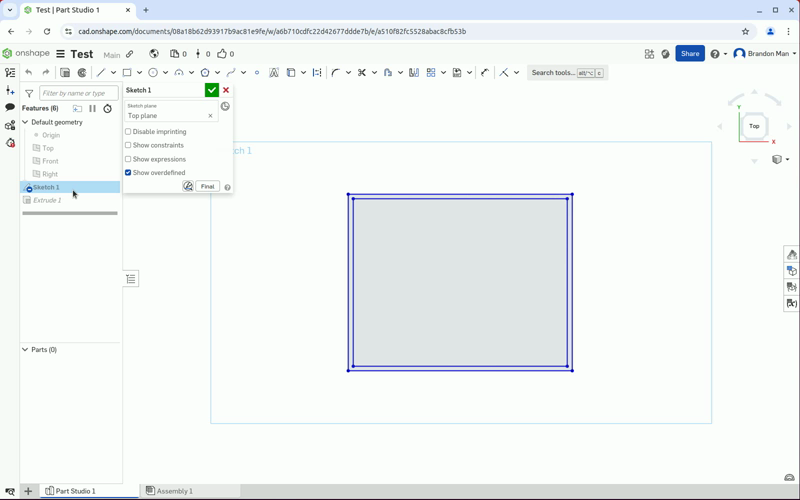
mouse_move(229, 92)
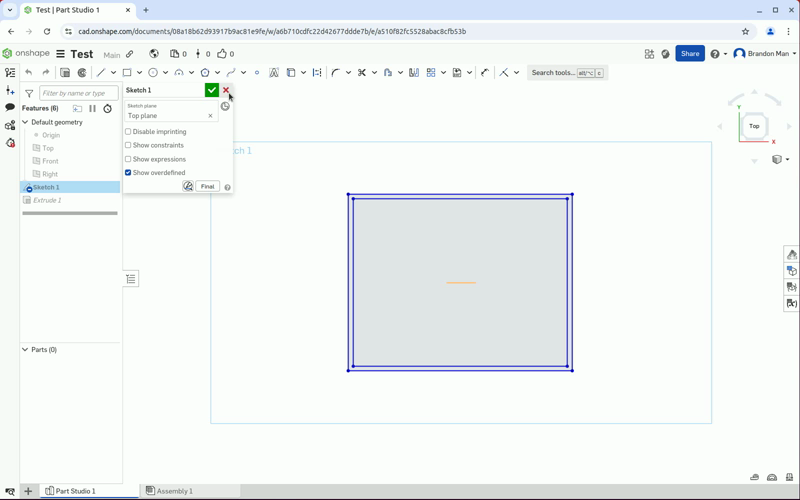
click(229, 92)
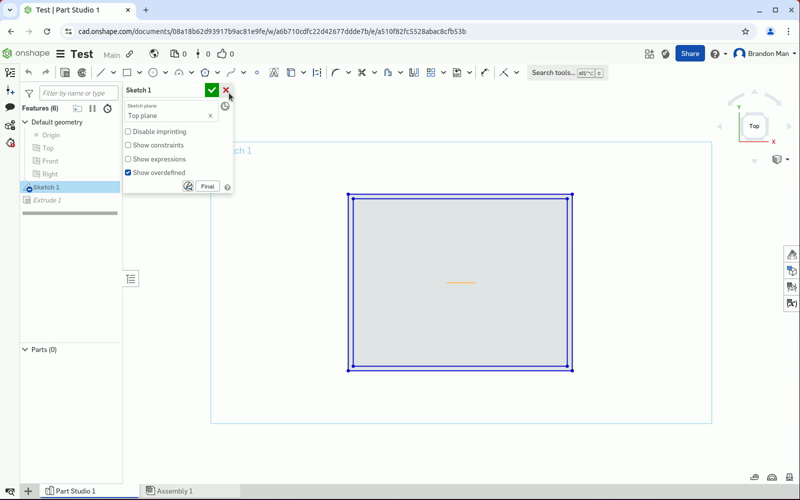
key(shift+s)
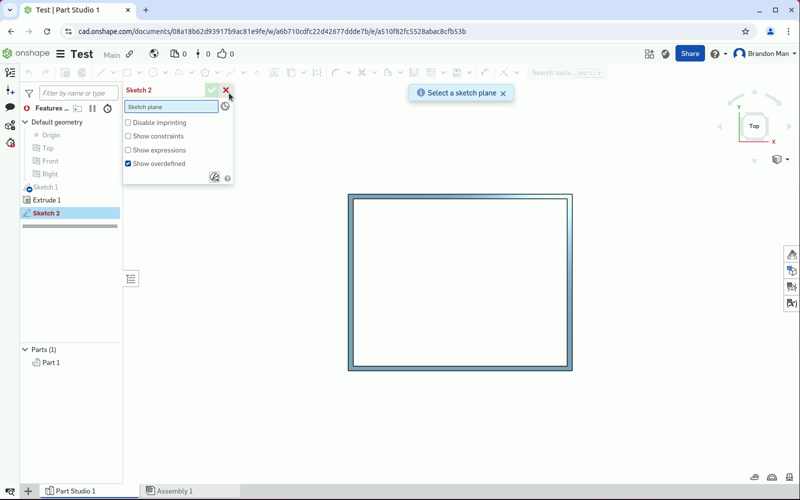
mouse_move(73, 150)
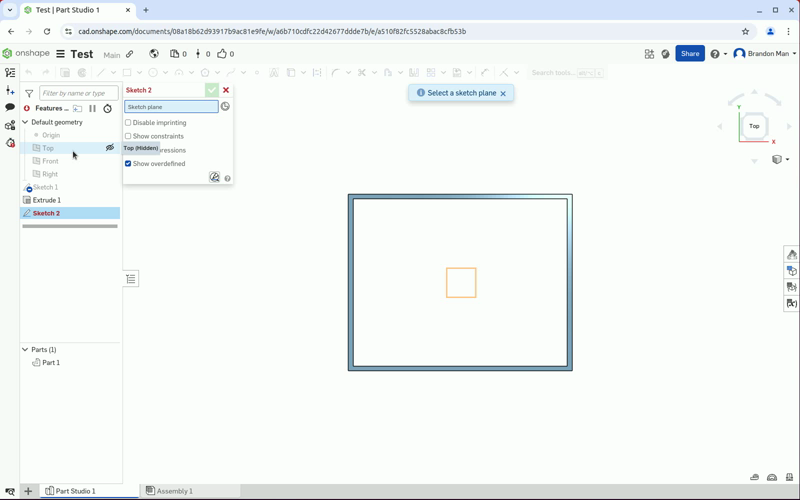
click(73, 150)
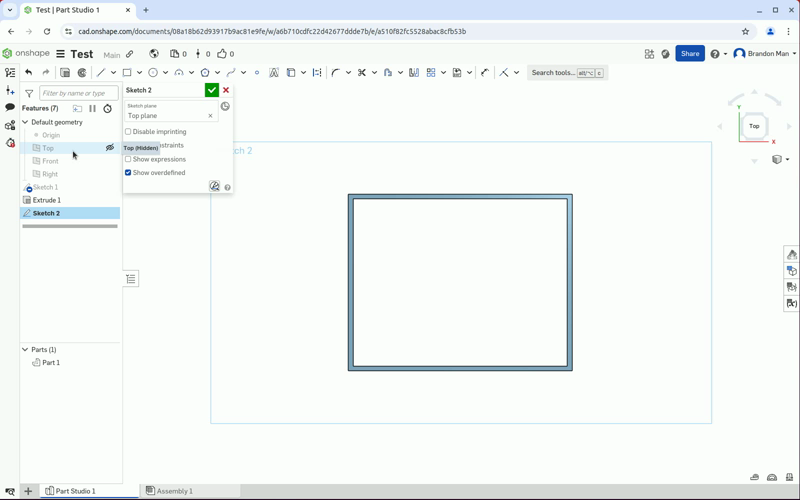
mouse_move(73, 352)
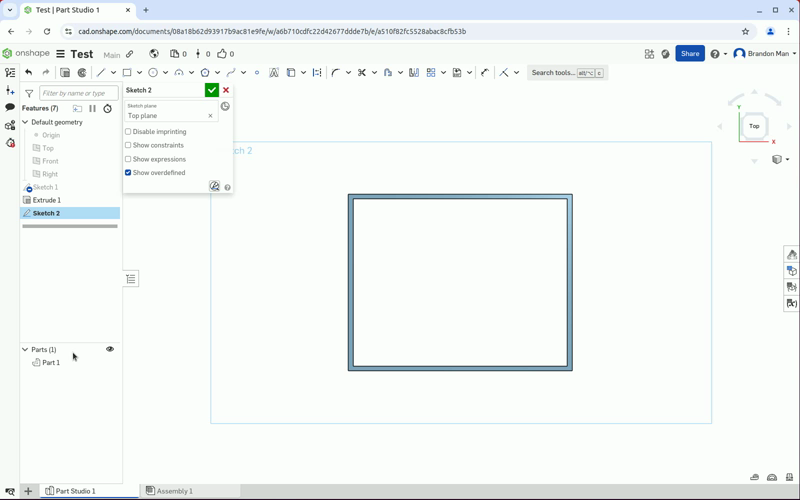
key(y)
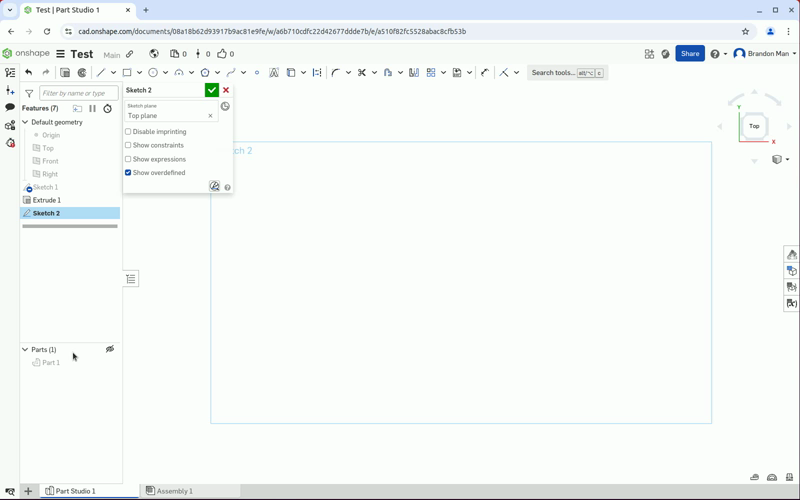
key(l)
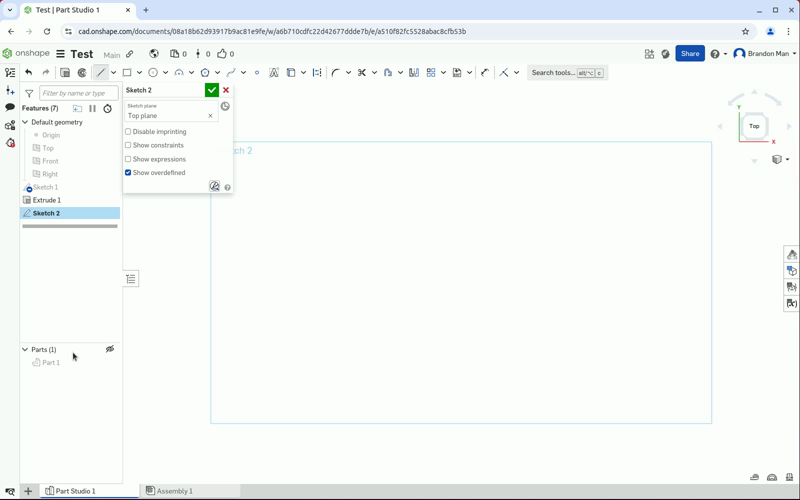
key_down(shift)
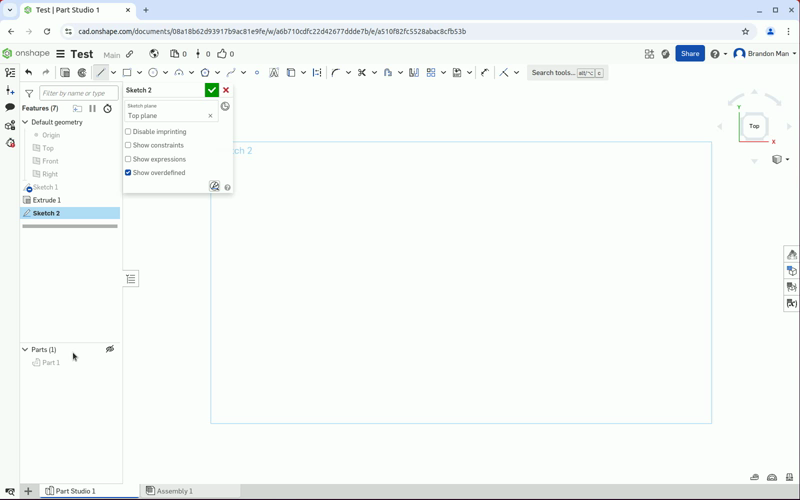
mouse_move(351, 367)
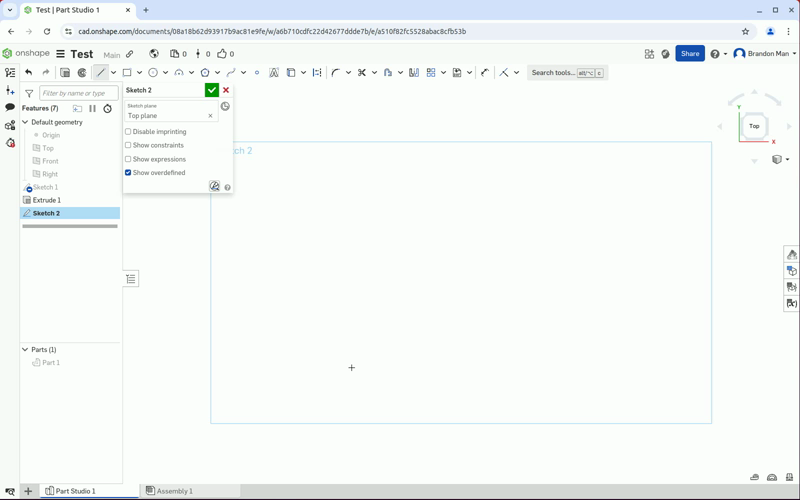
click(351, 367)
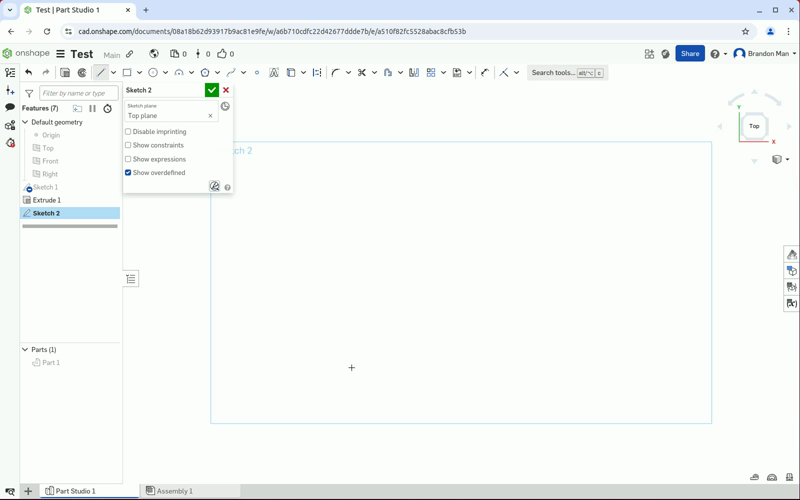
key_up(shift)
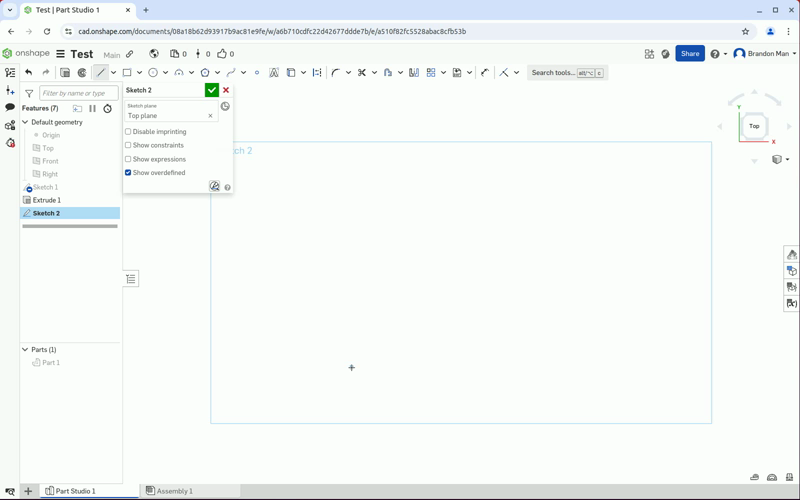
key_down(shift)
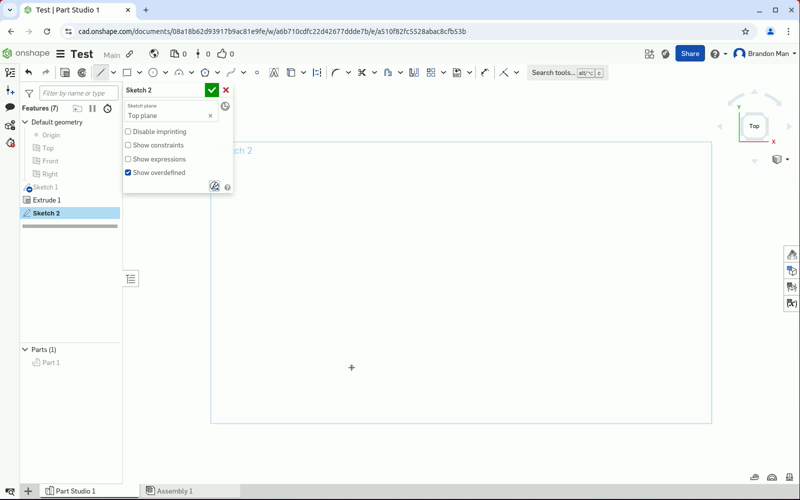
mouse_move(567, 367)
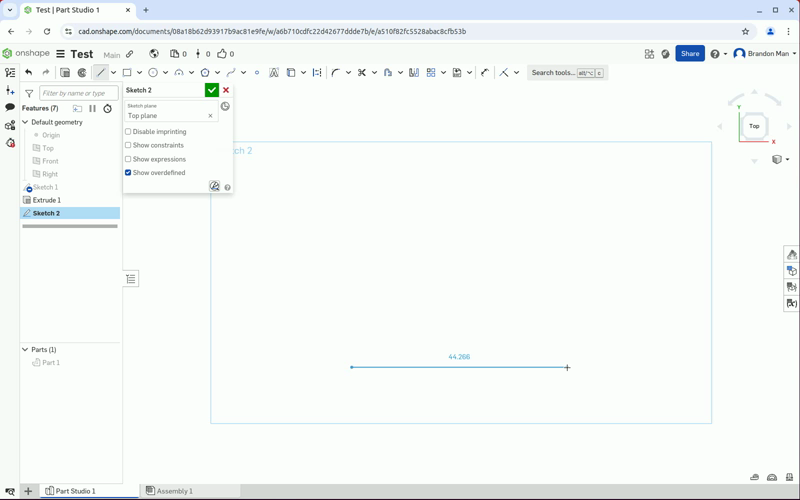
click(567, 367)
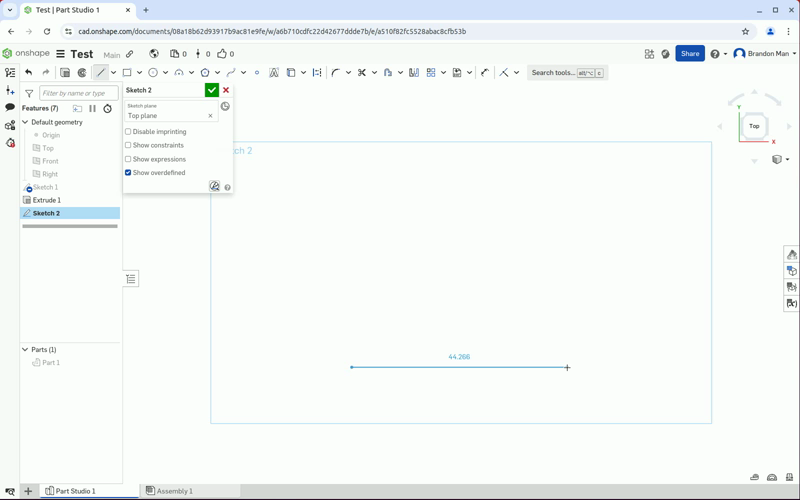
key_up(shift)
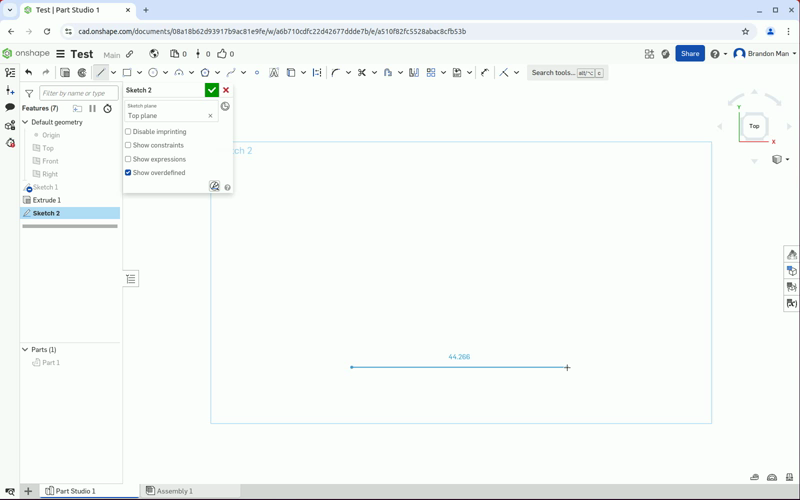
key_down(shift)
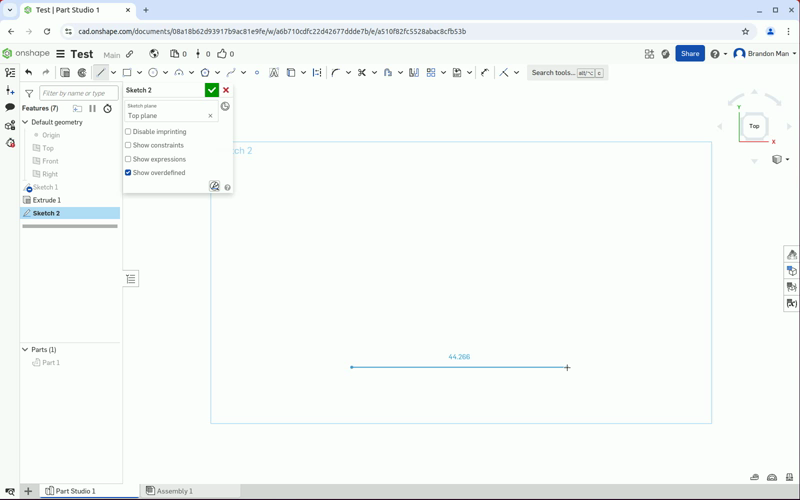
mouse_move(567, 199)
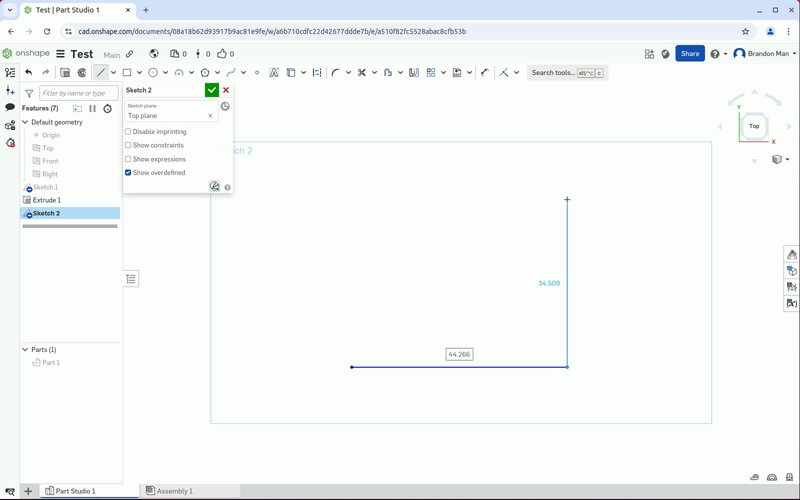
click(567, 199)
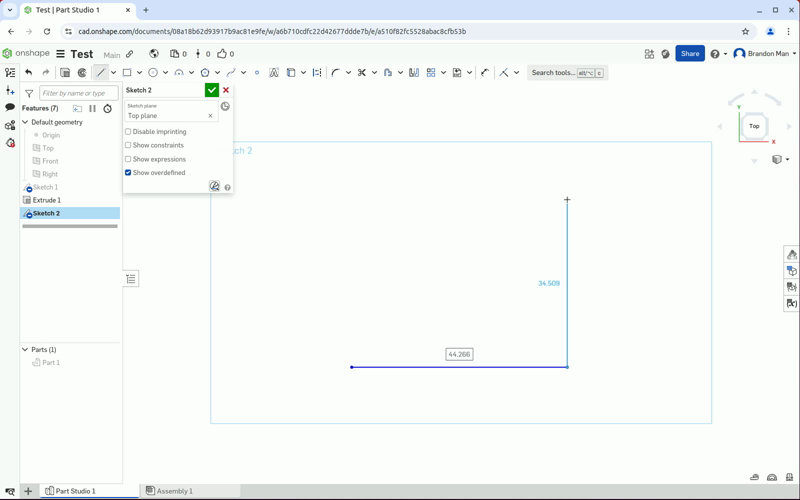
key_up(shift)
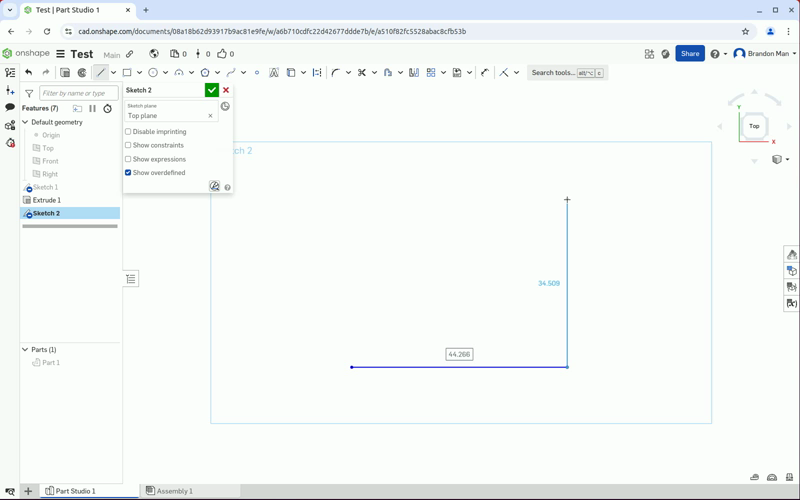
key_down(shift)
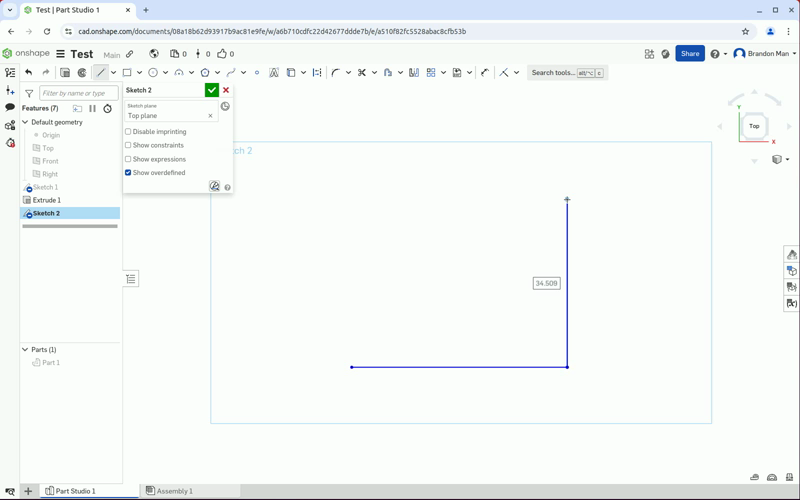
mouse_move(351, 199)
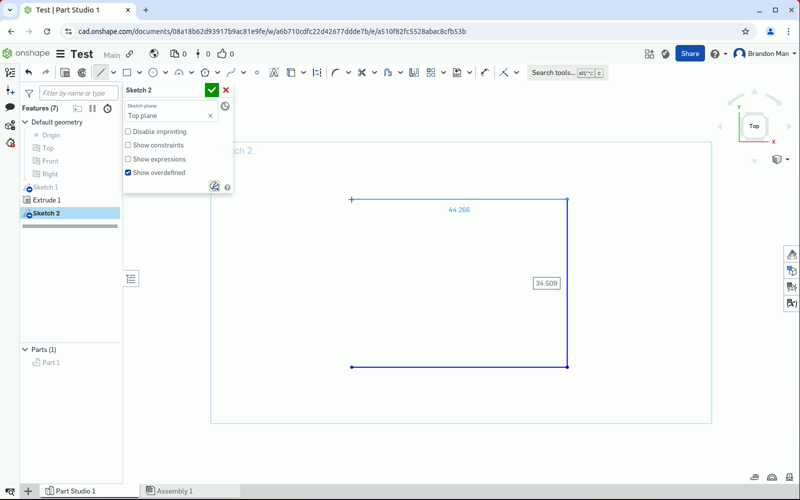
click(351, 199)
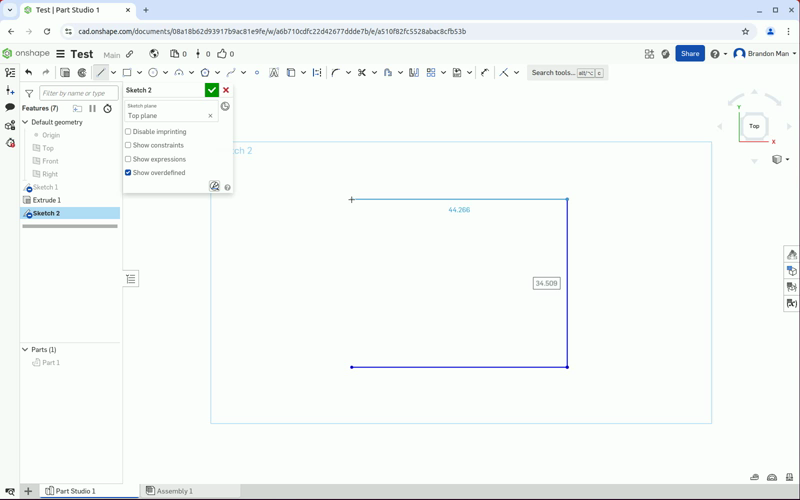
key_up(shift)
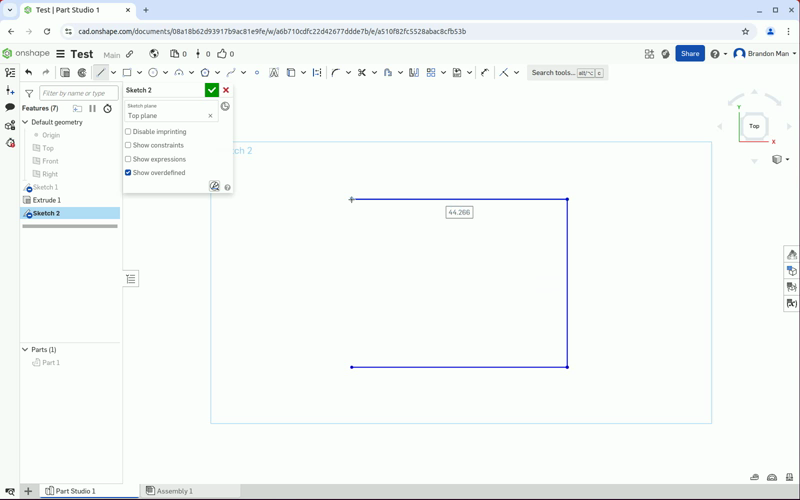
key_down(shift)
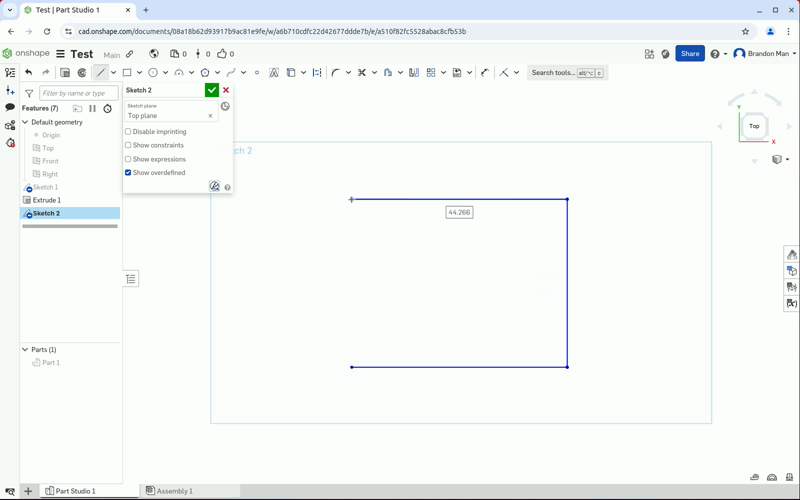
mouse_move(351, 367)
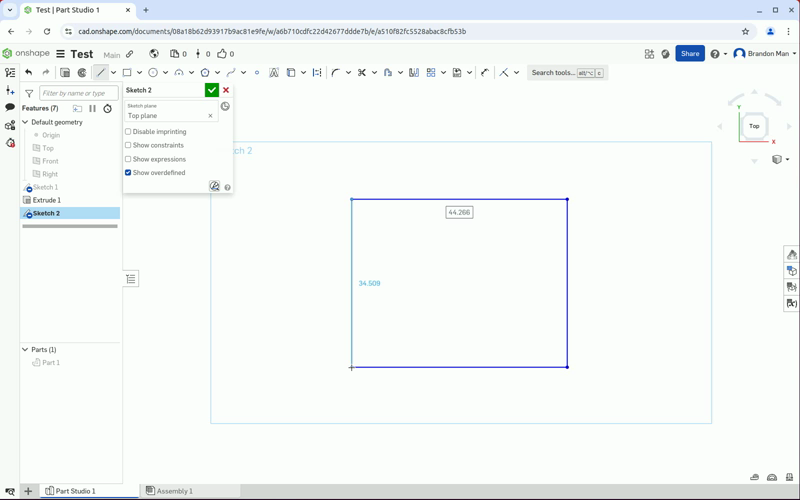
key_up(shift)
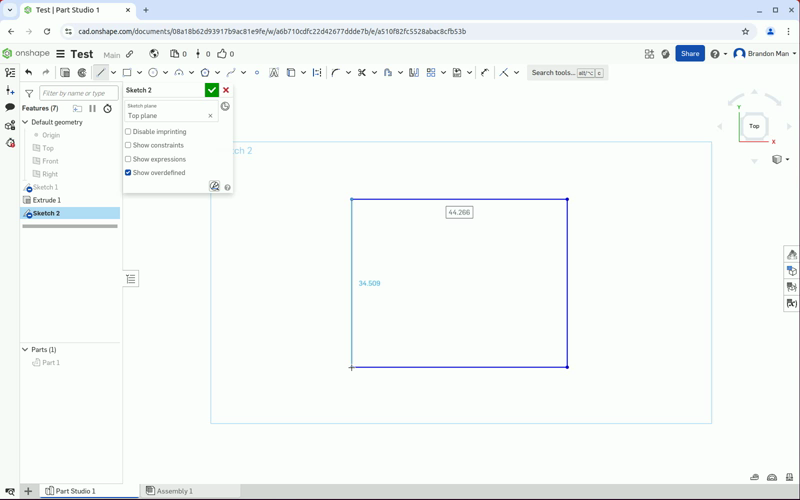
click(351, 367)
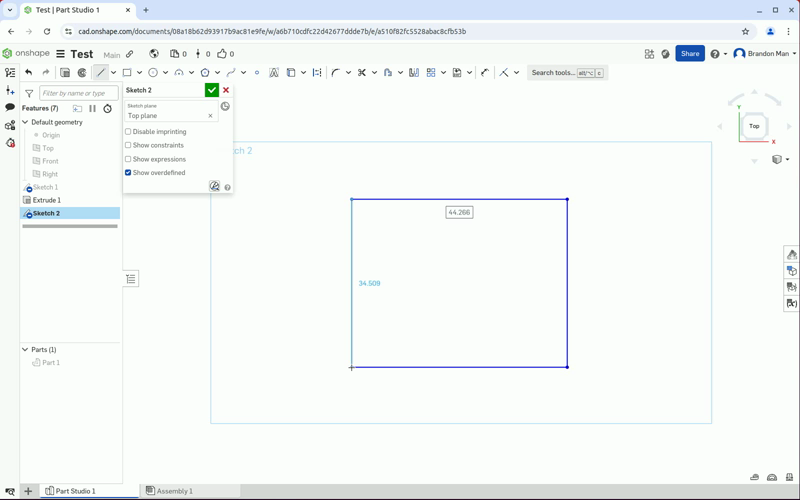
key(esc)
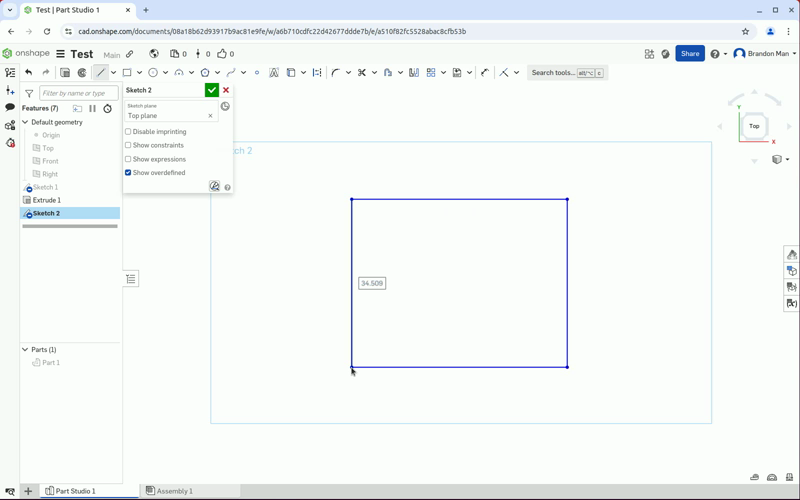
key(l)
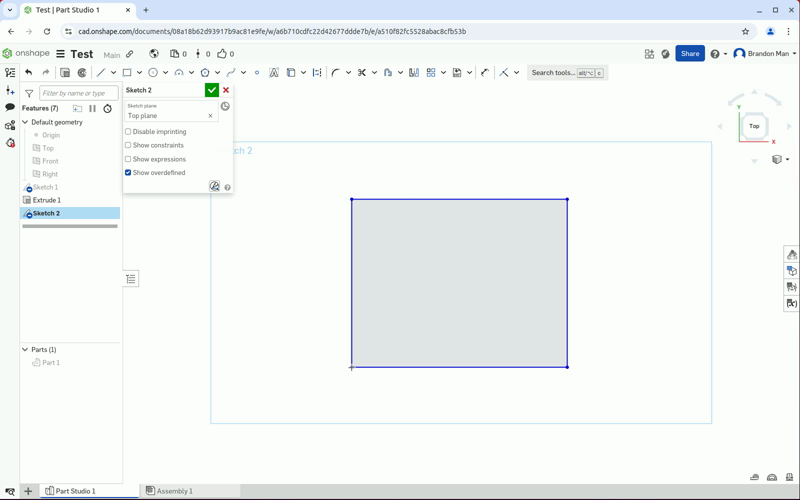
key_down(shift)
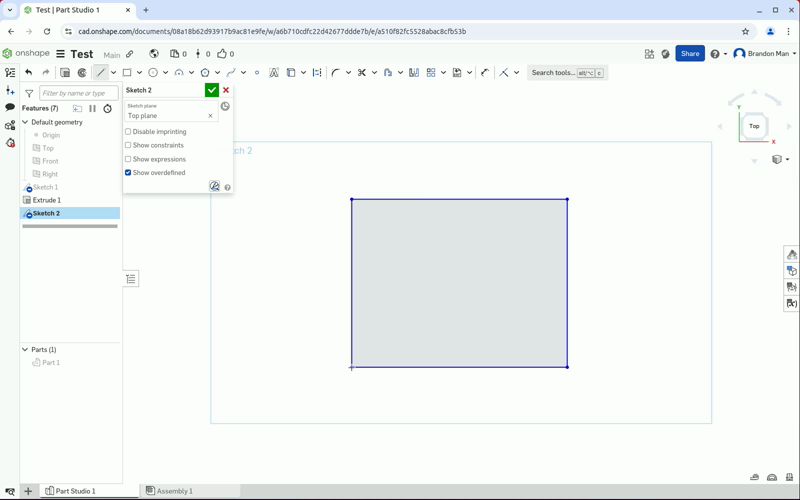
mouse_move(365, 353)
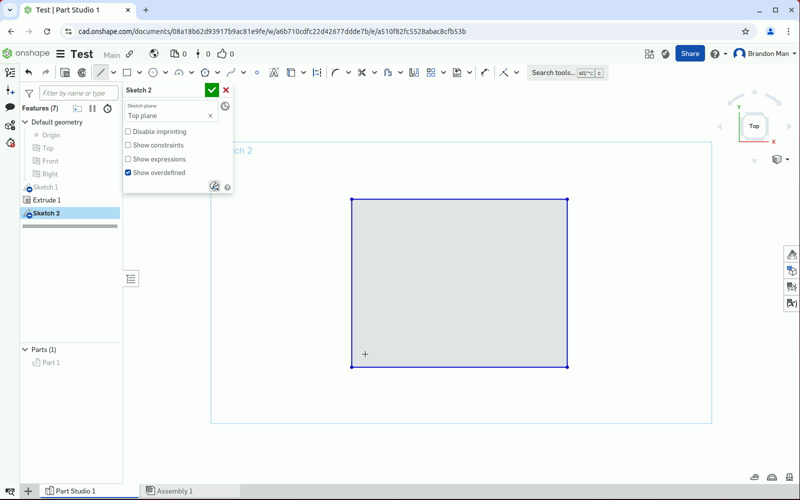
click(365, 353)
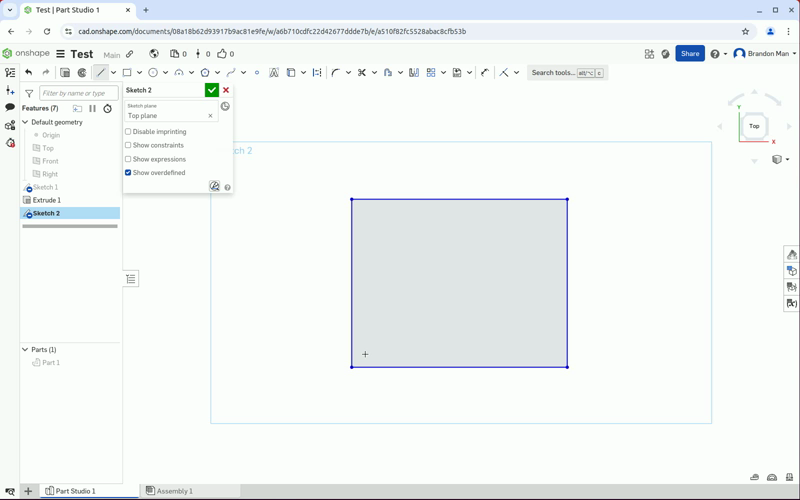
key_up(shift)
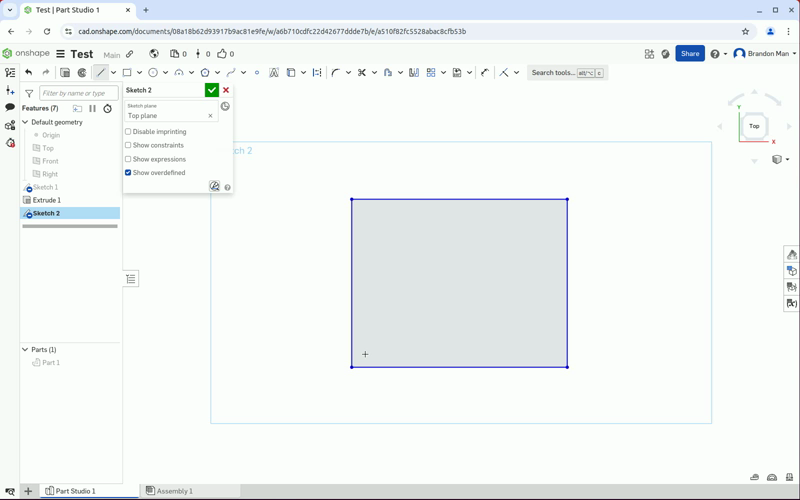
key_down(shift)
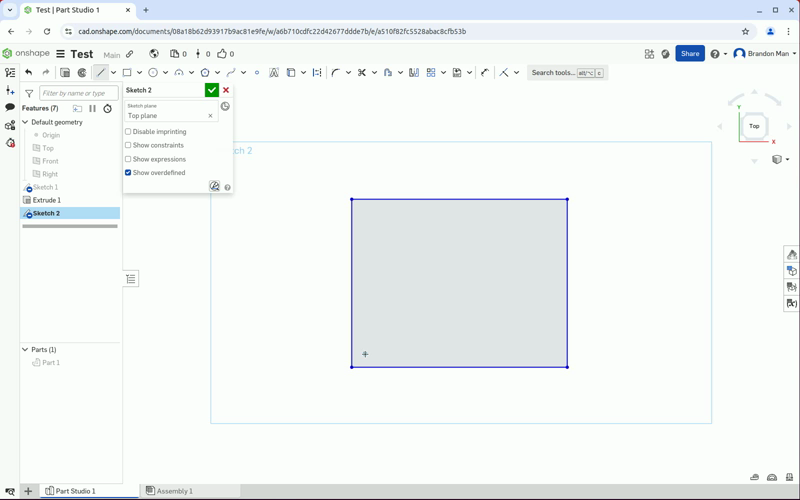
mouse_move(553, 353)
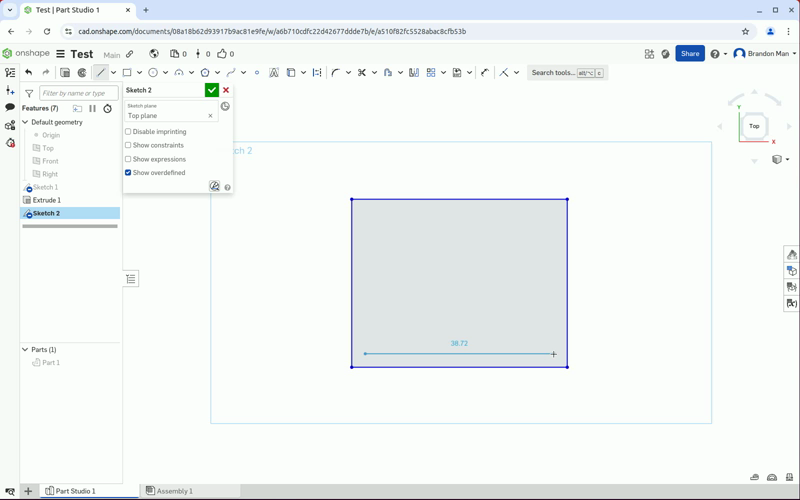
click(553, 353)
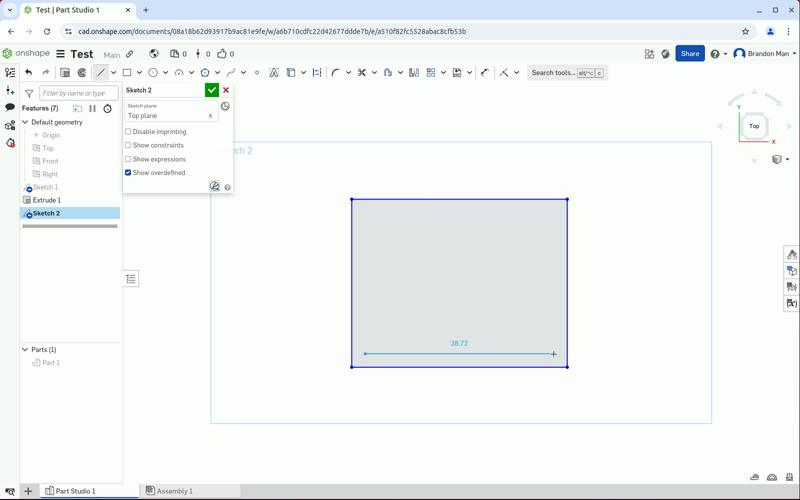
key_up(shift)
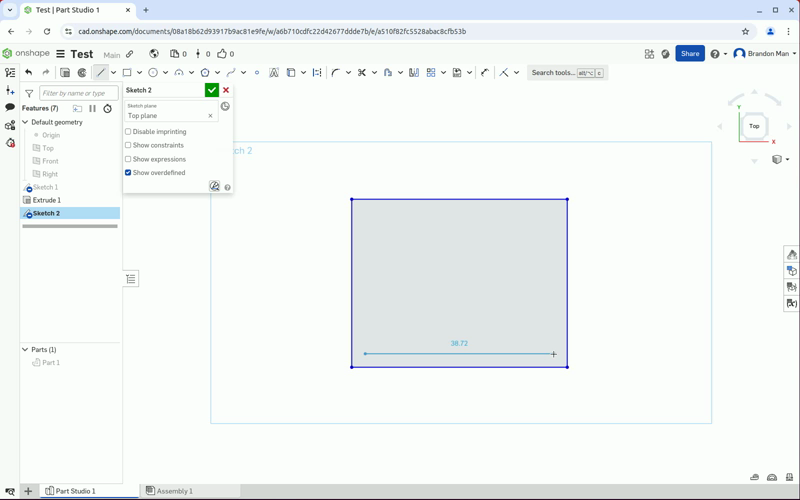
key_down(shift)
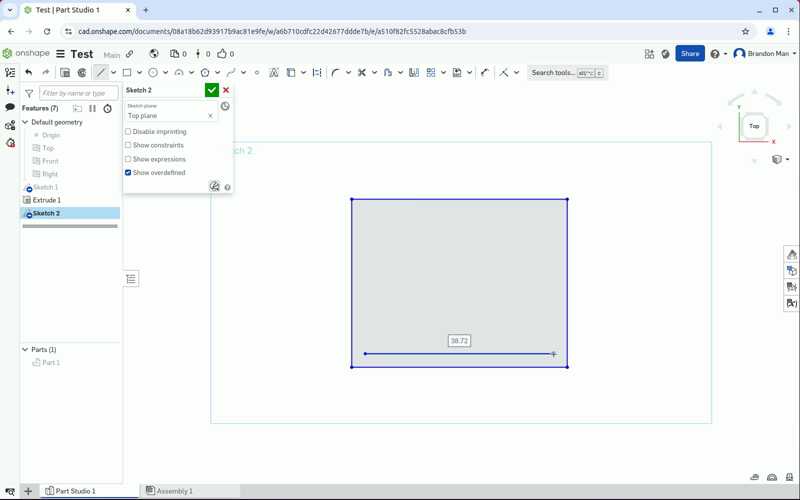
mouse_move(553, 212)
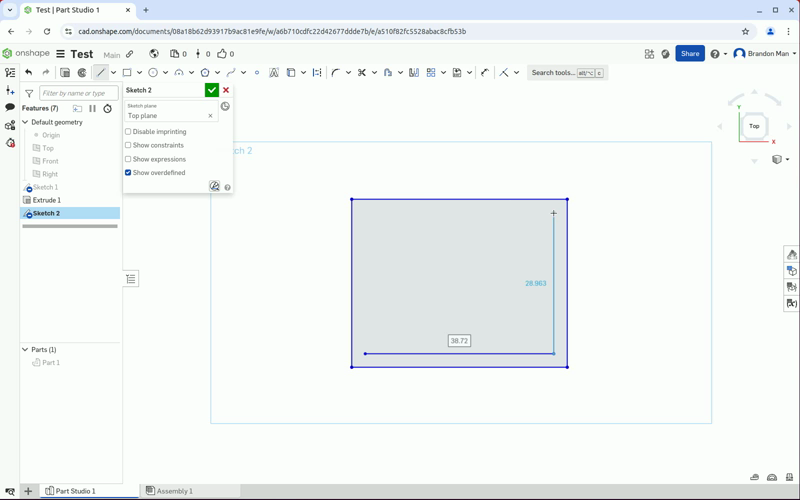
click(553, 212)
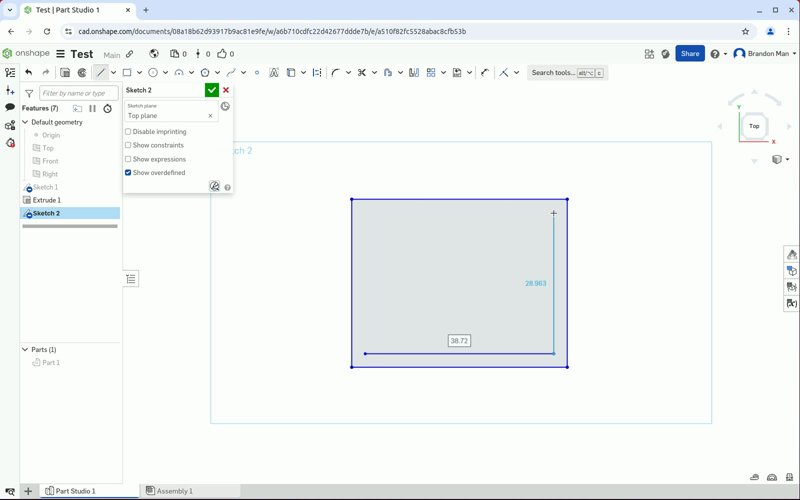
key_up(shift)
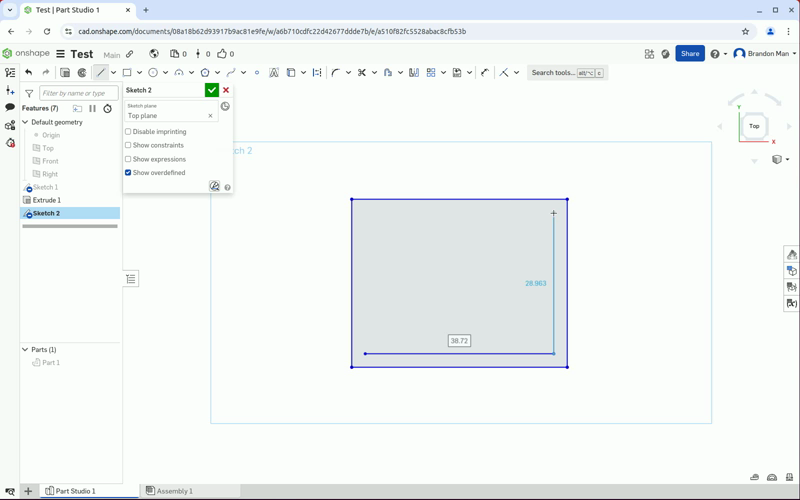
key_down(shift)
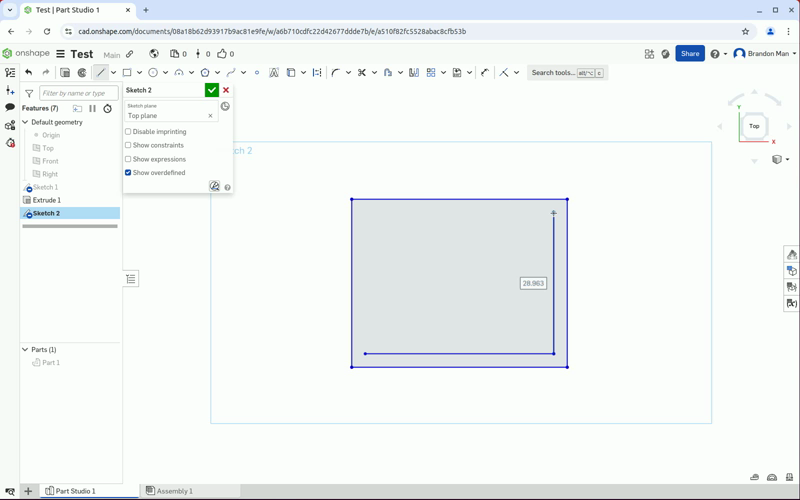
mouse_move(365, 212)
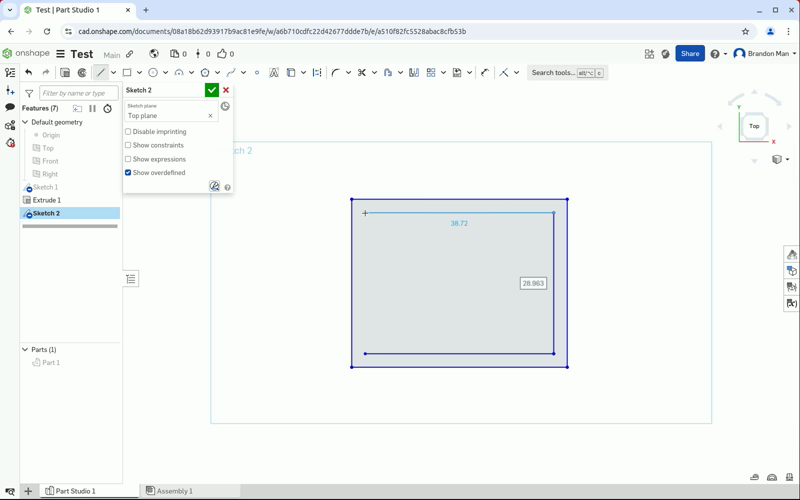
click(365, 212)
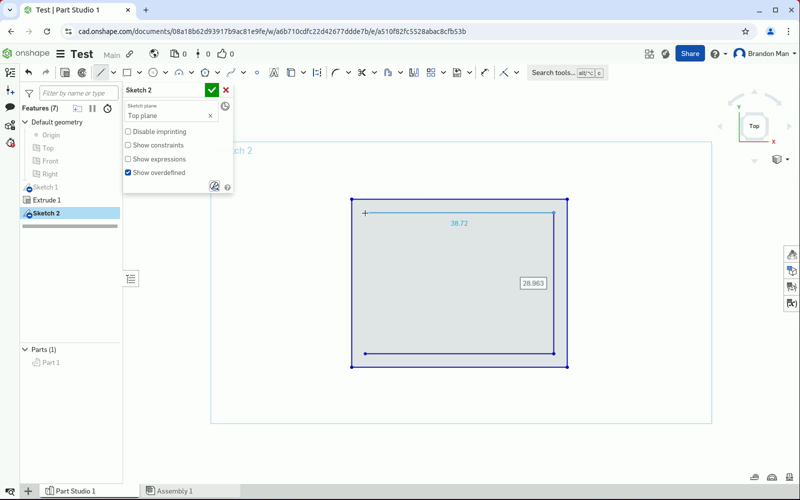
key_up(shift)
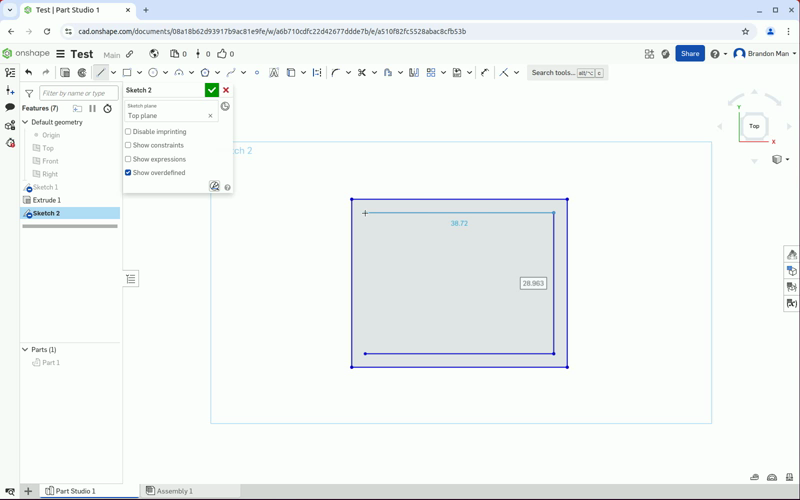
key_down(shift)
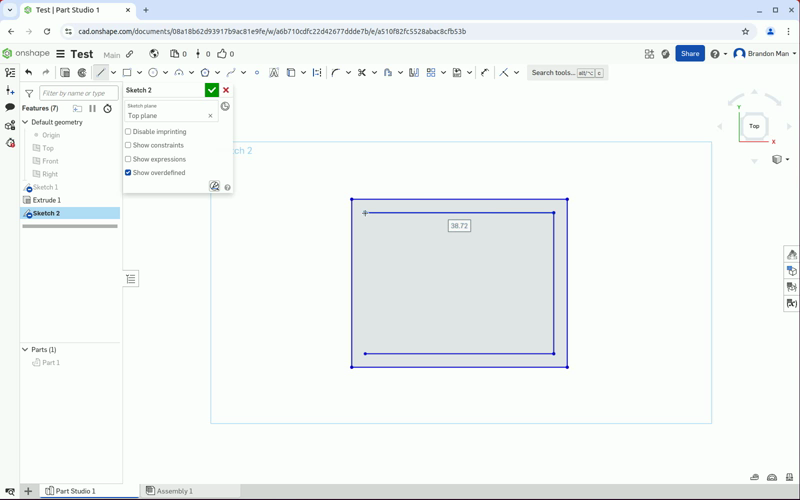
mouse_move(365, 353)
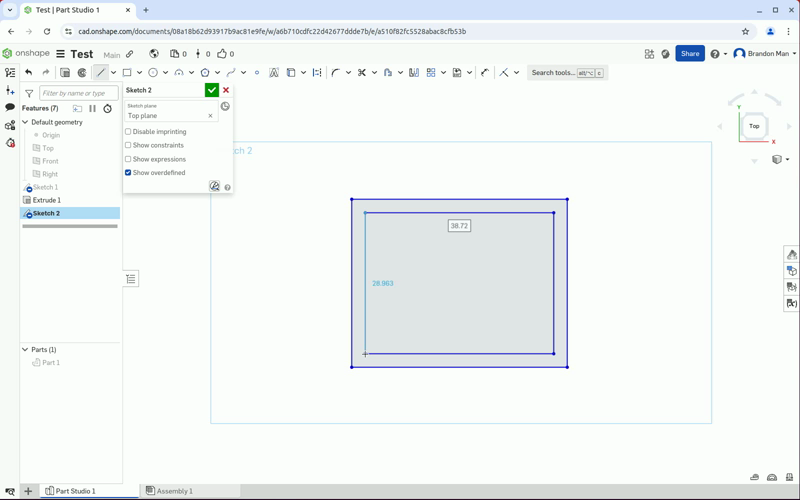
key_up(shift)
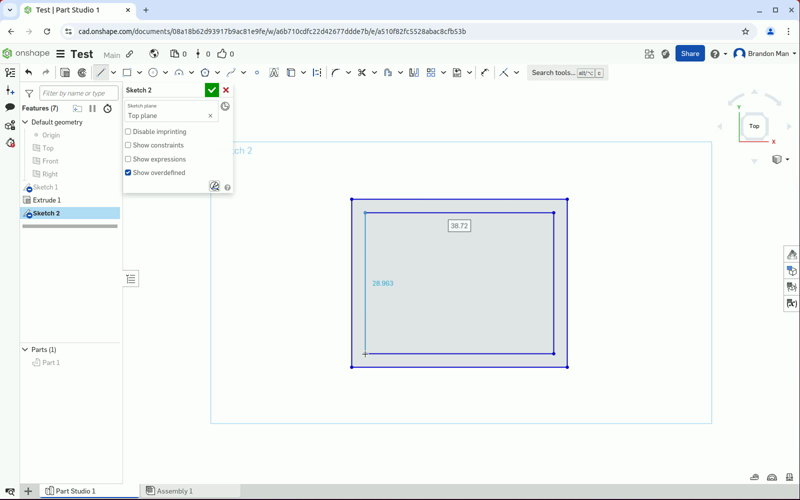
click(365, 353)
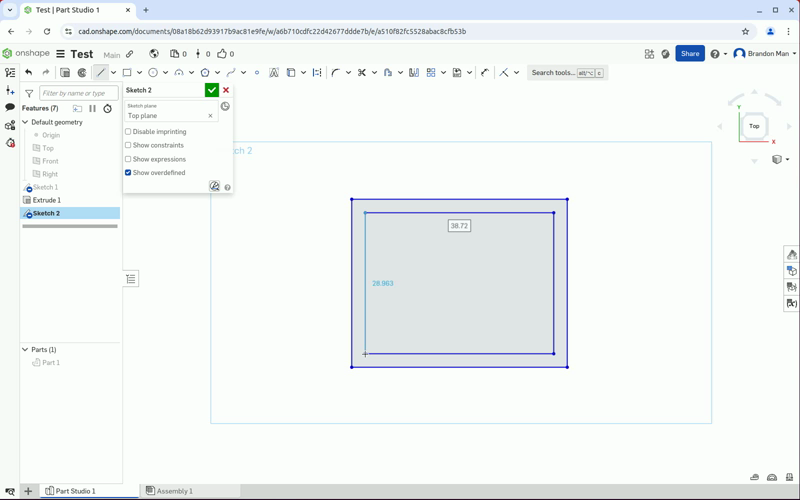
key(esc)
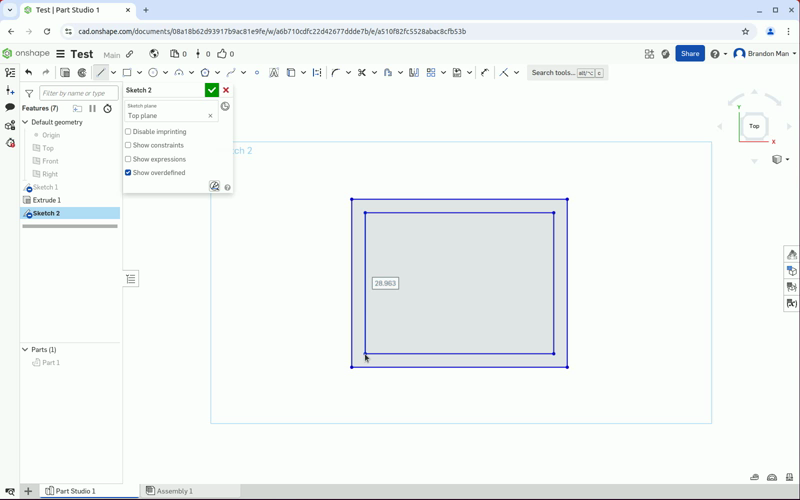
mouse_move(498, 206)
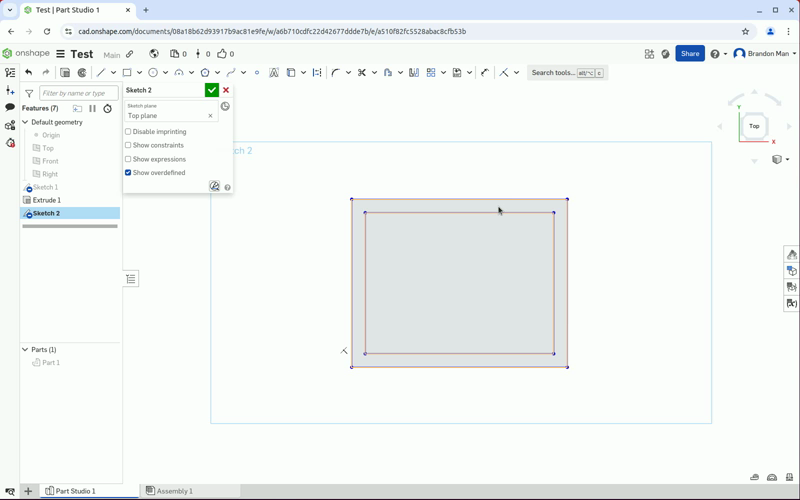
click(498, 206)
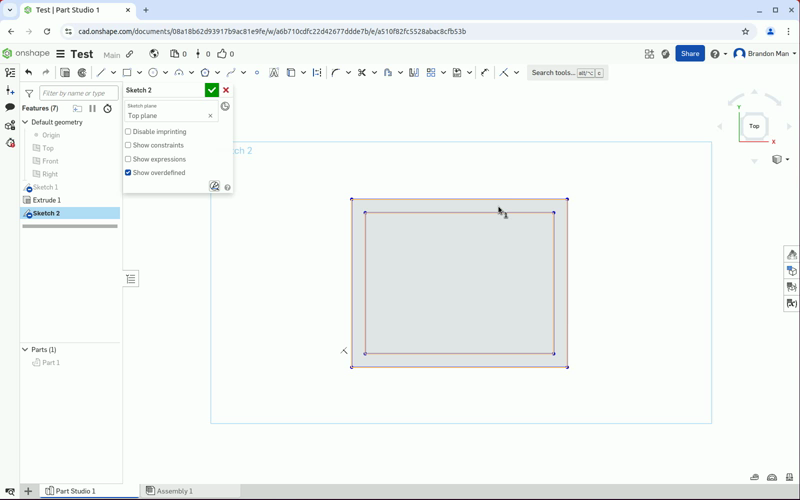
mouse_move(73, 352)
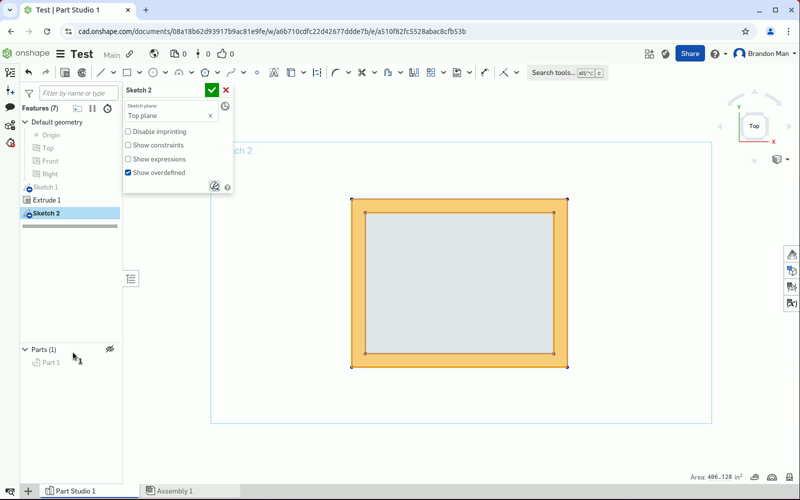
key(shift+y)
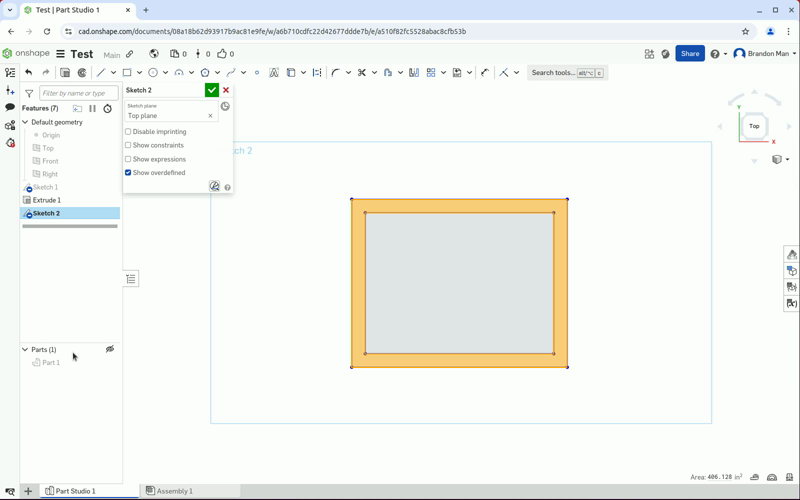
key(shift+e)
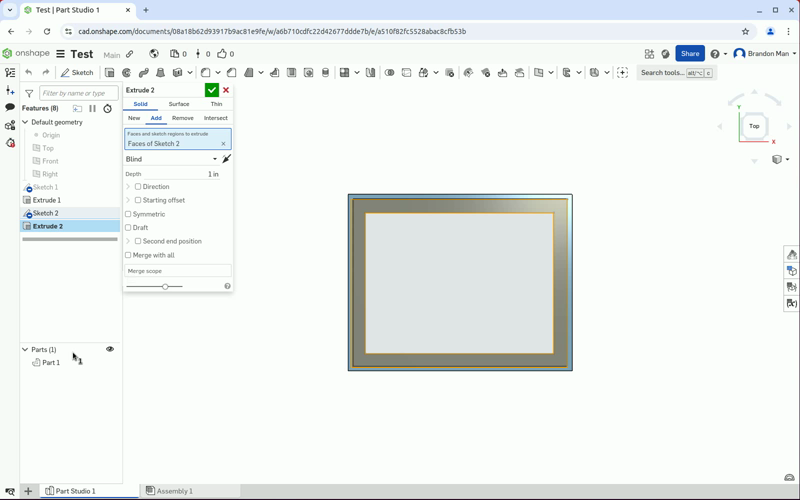
mouse_move(143, 106)
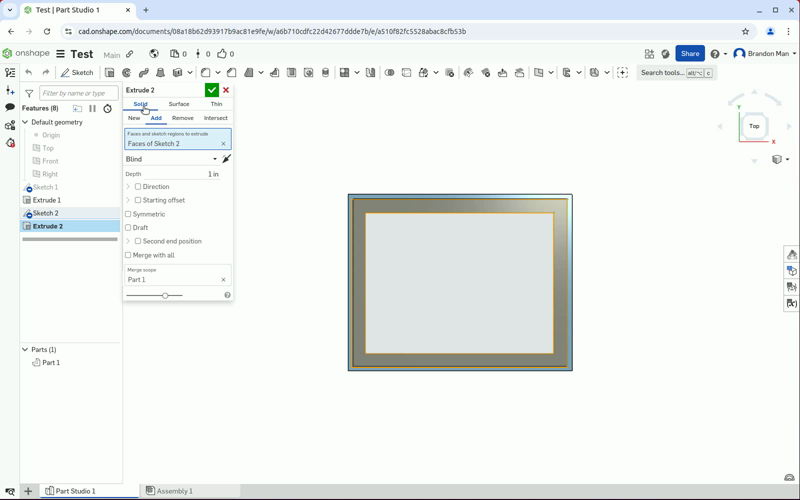
click(143, 106)
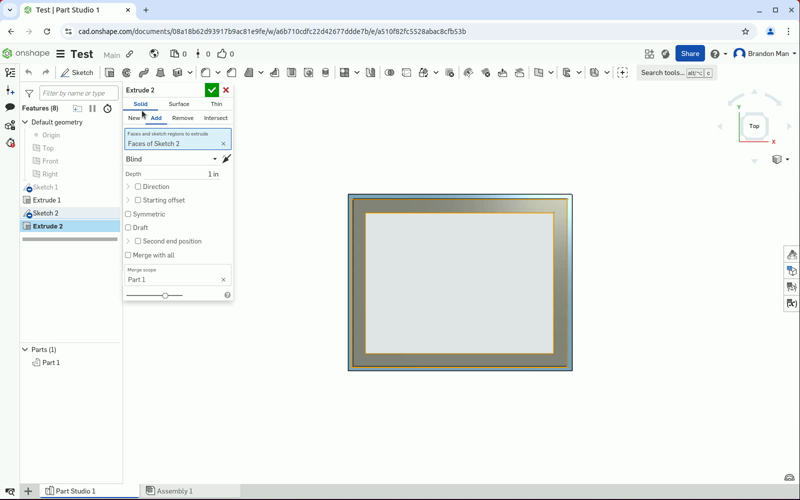
mouse_move(137, 120)
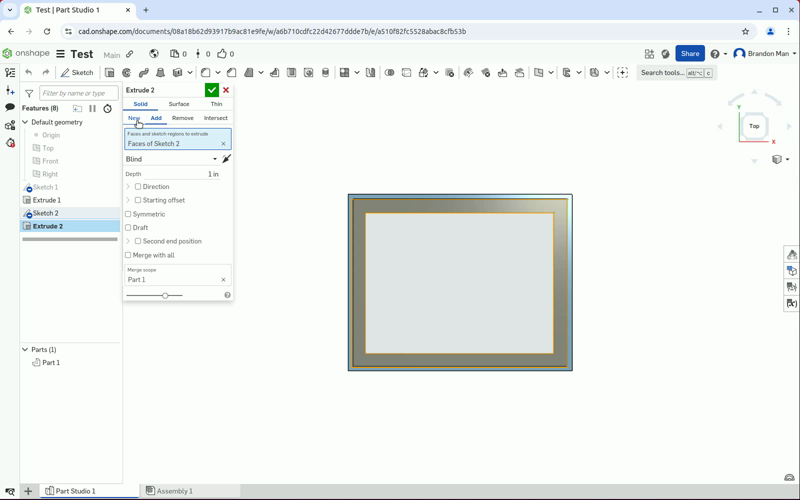
click(137, 120)
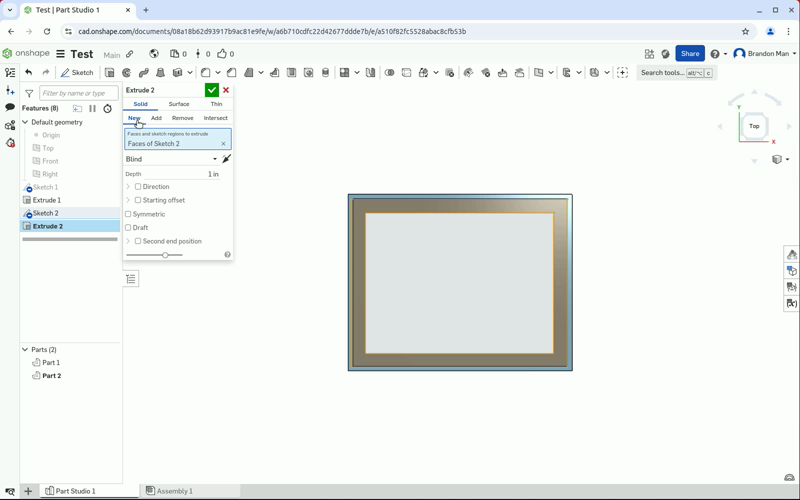
key(tab, 4)
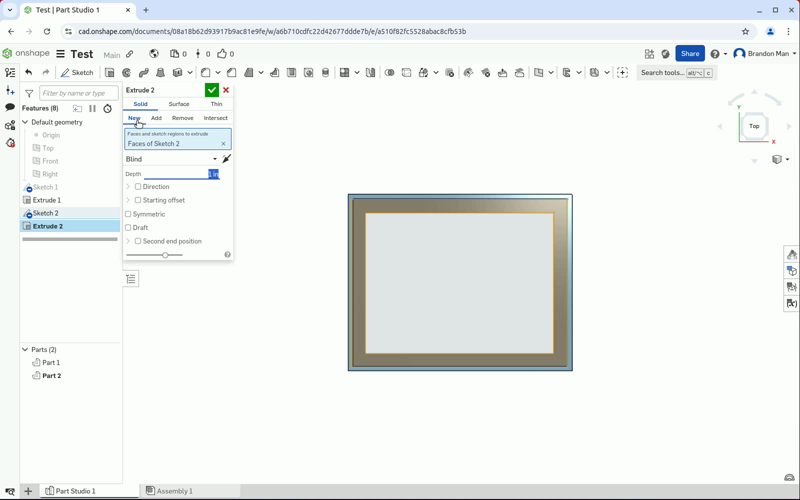
text(3.37)
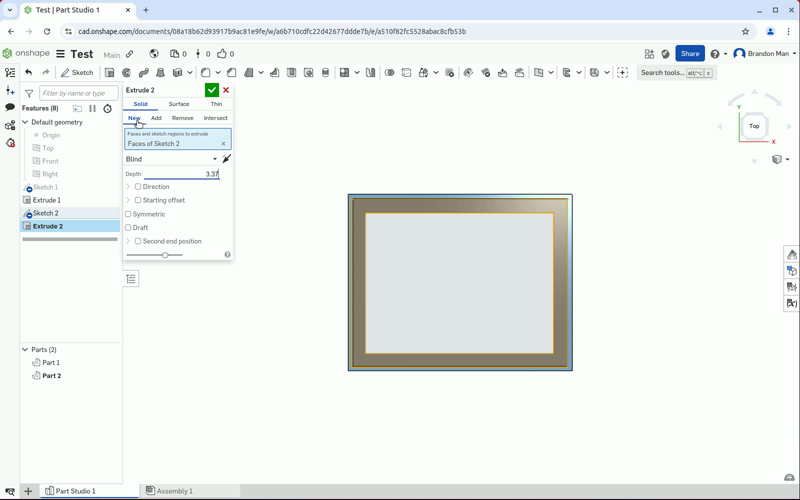
key(enter)
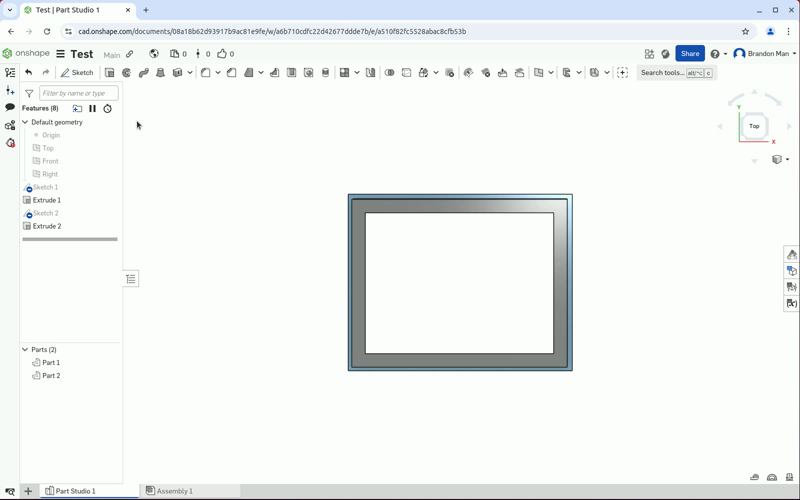
key(shift+h)
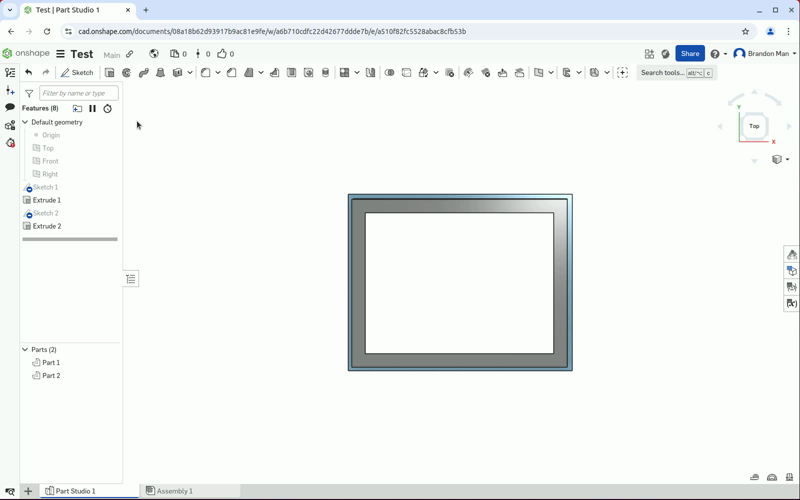
key(shift+h)
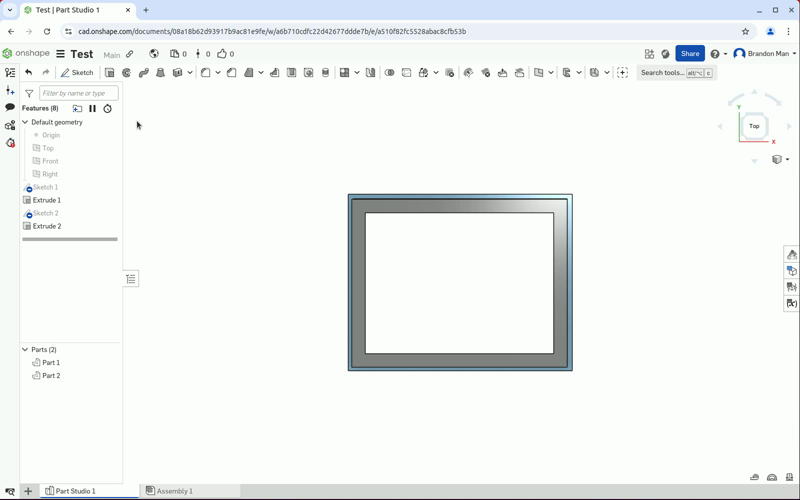
mouse_move(73, 189)
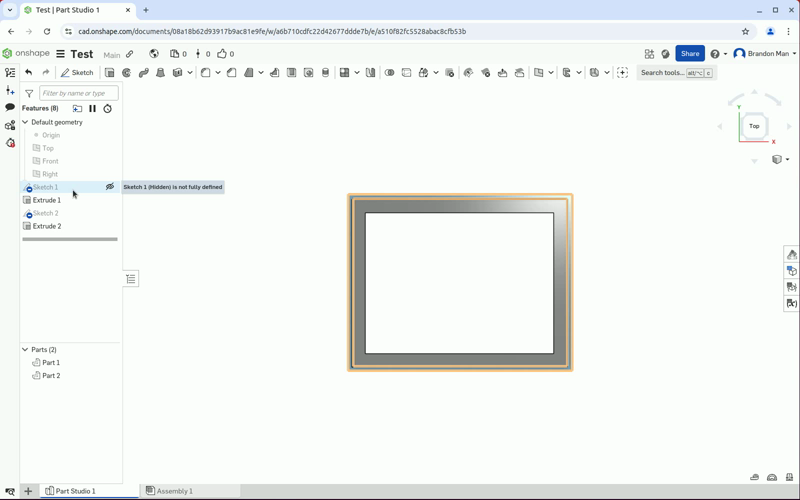
click(73, 189)
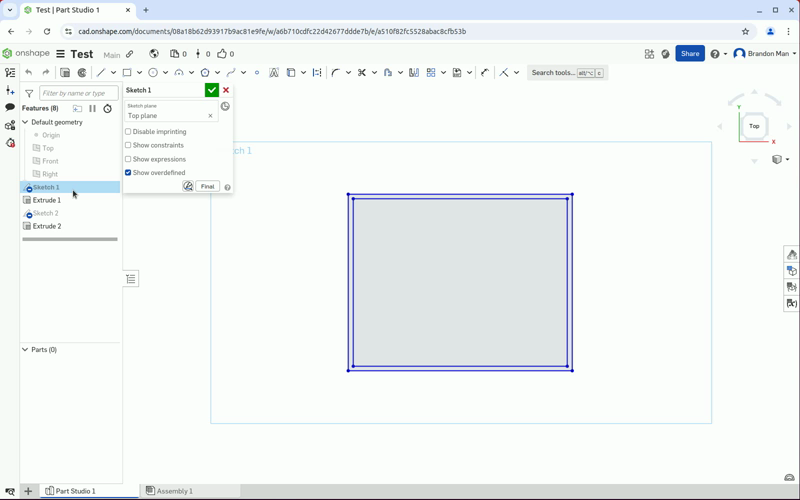
mouse_move(229, 92)
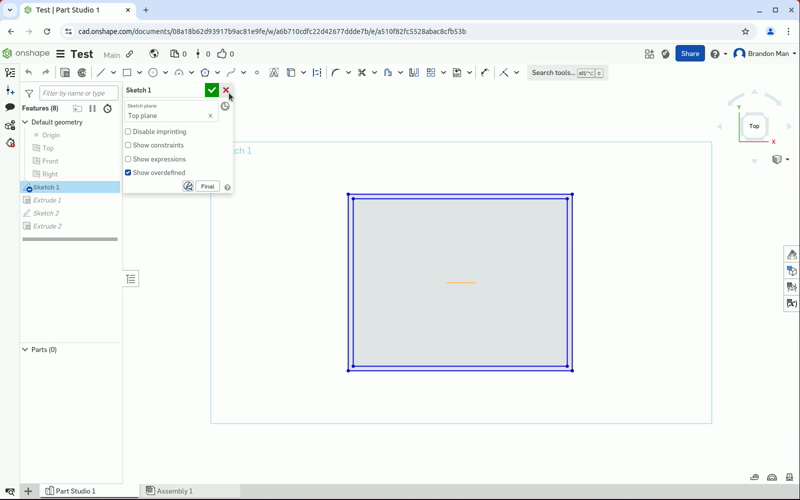
click(229, 92)
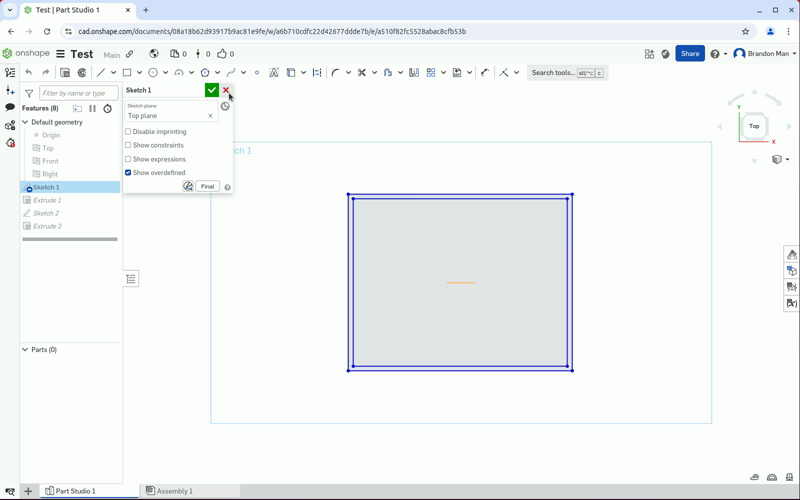
key(shift+s)
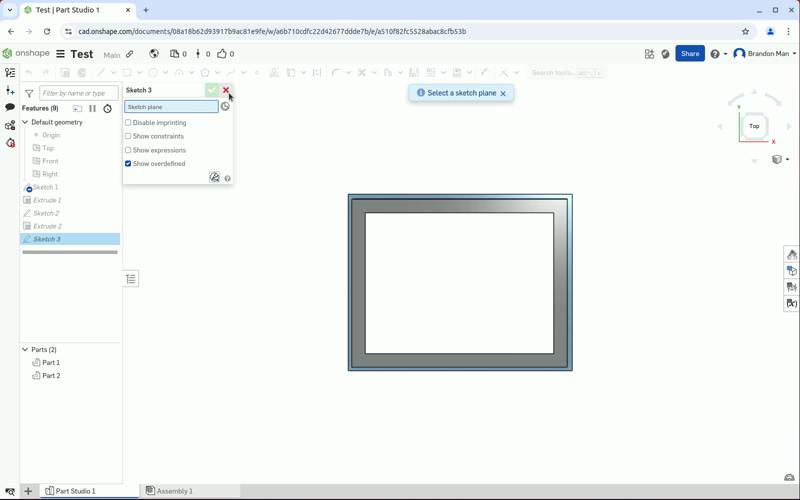
mouse_move(73, 150)
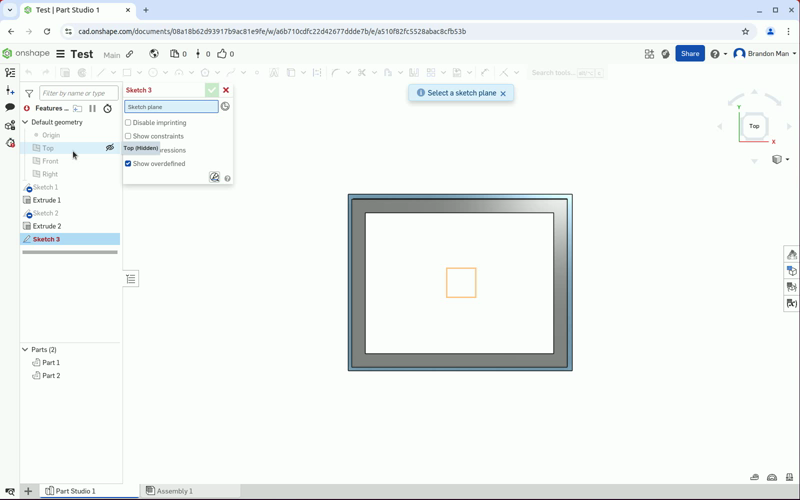
click(73, 150)
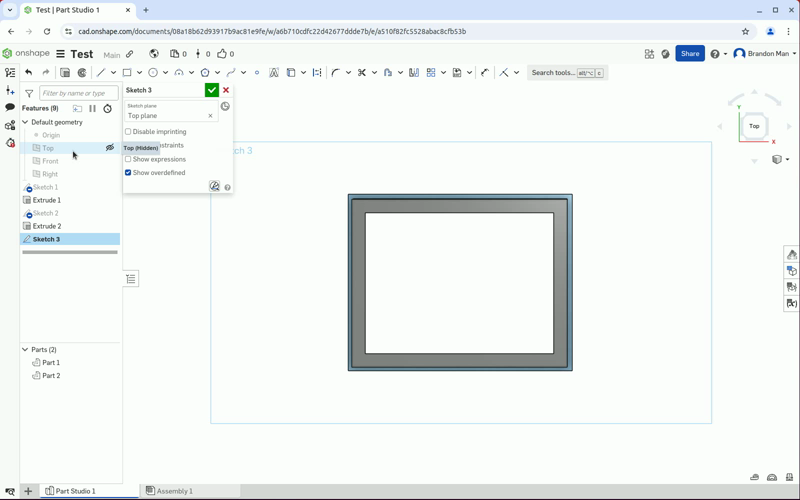
mouse_move(73, 352)
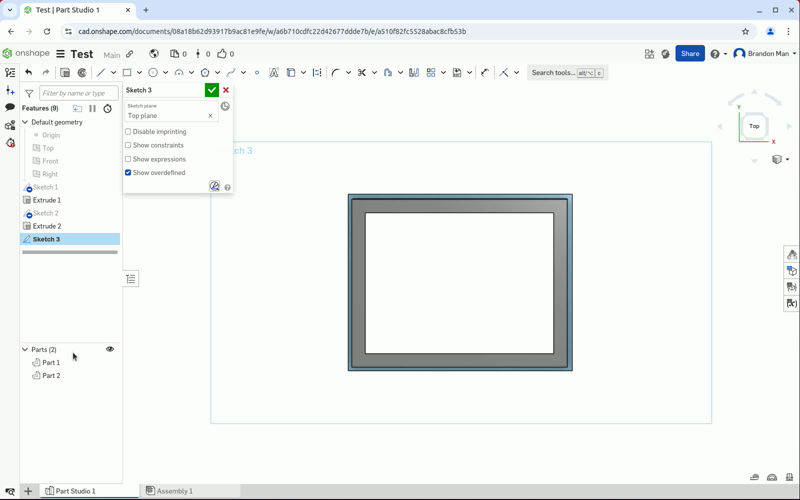
key(y)
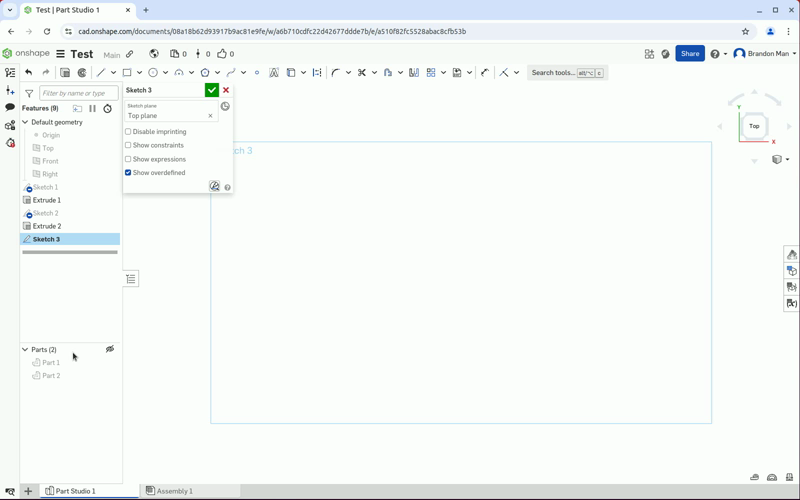
key(l)
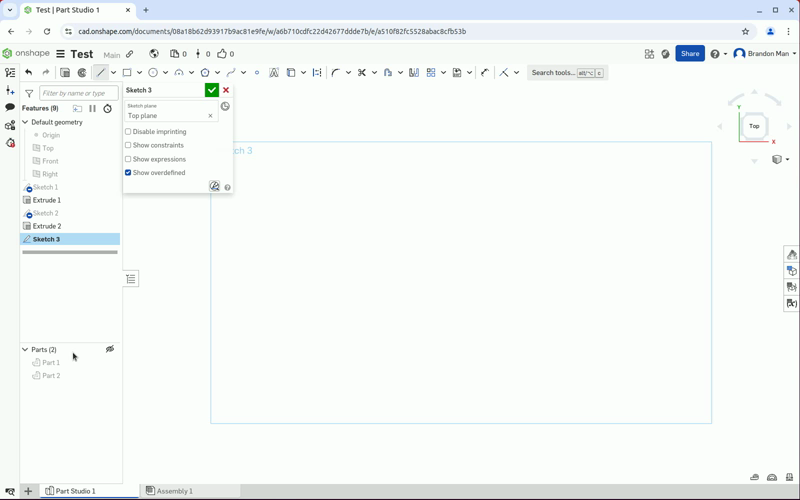
key_down(shift)
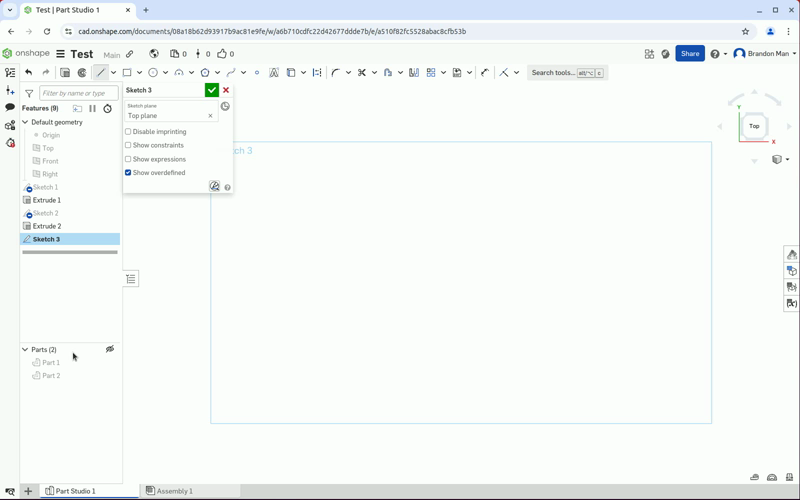
mouse_move(365, 353)
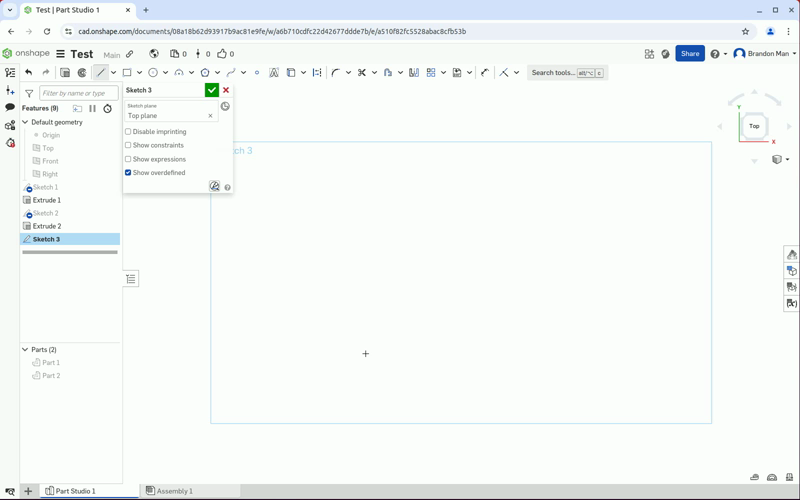
click(365, 353)
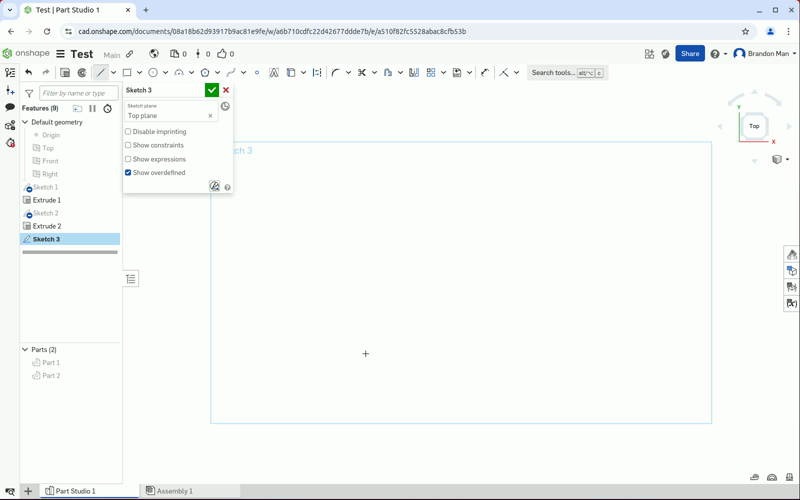
key_up(shift)
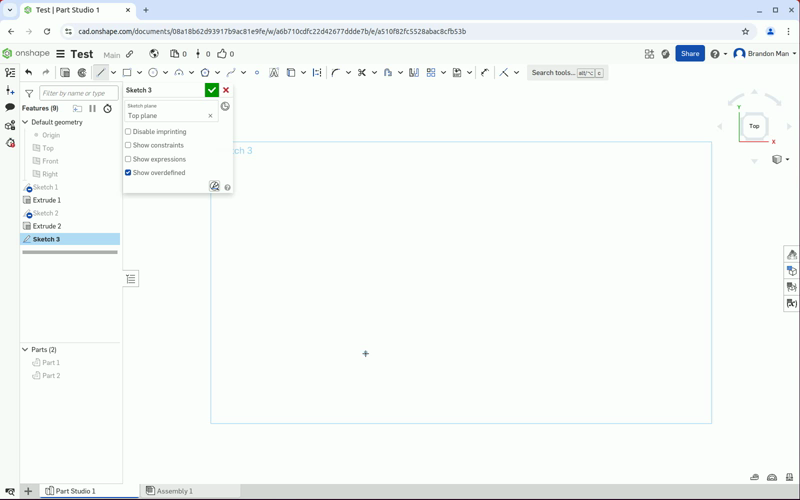
key_down(shift)
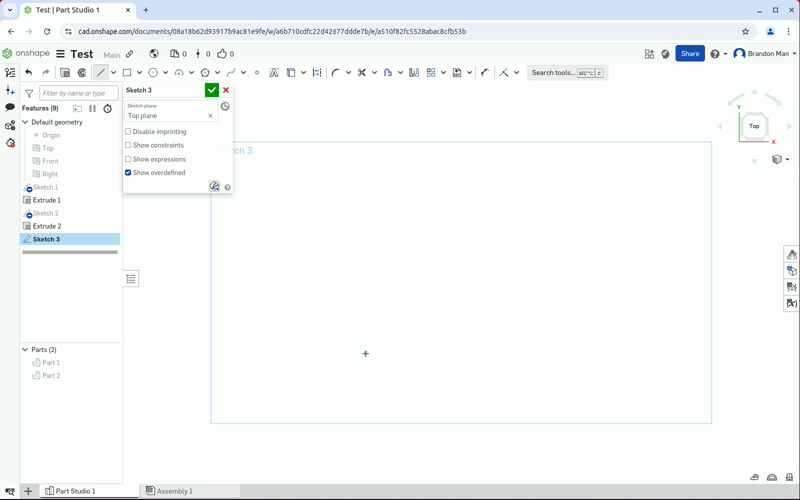
mouse_move(553, 353)
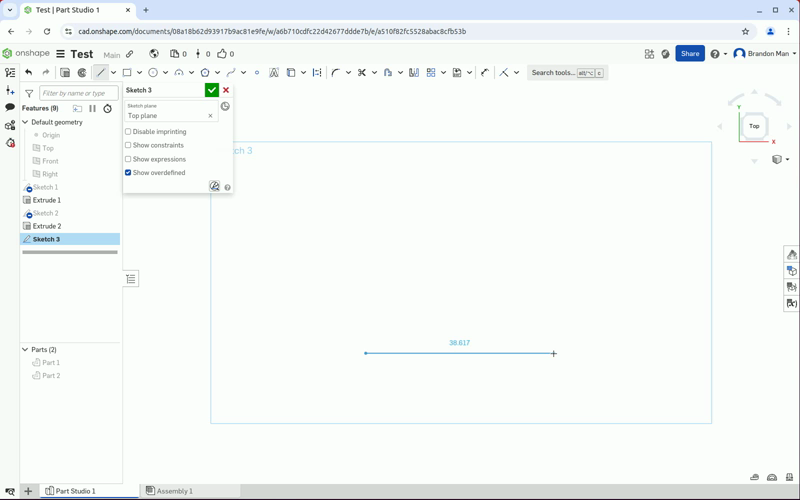
click(553, 353)
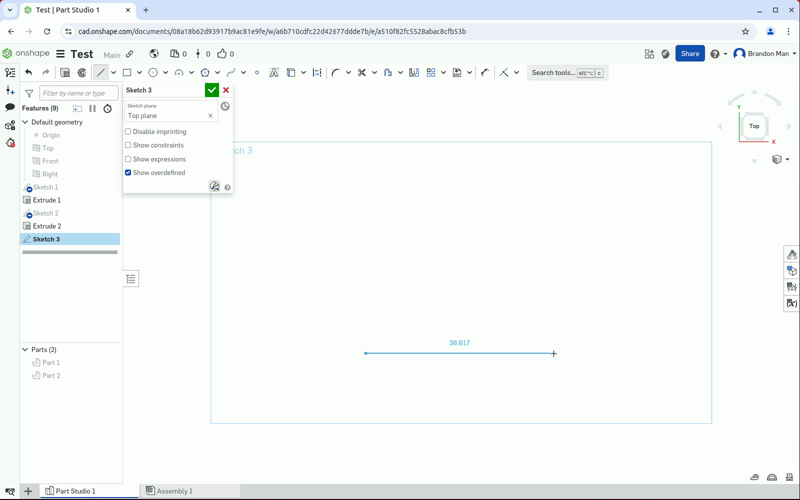
key_up(shift)
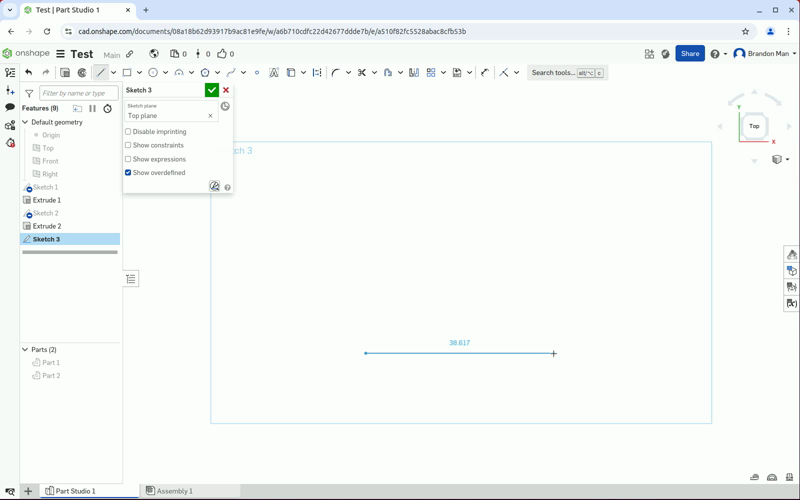
key_down(shift)
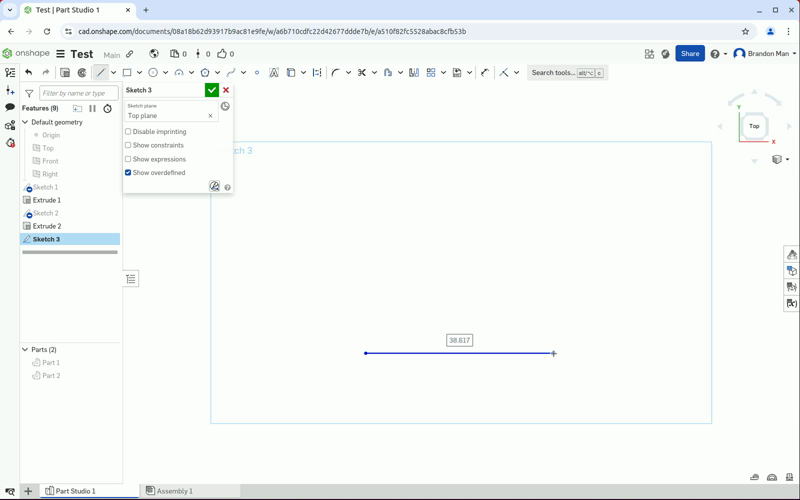
mouse_move(553, 212)
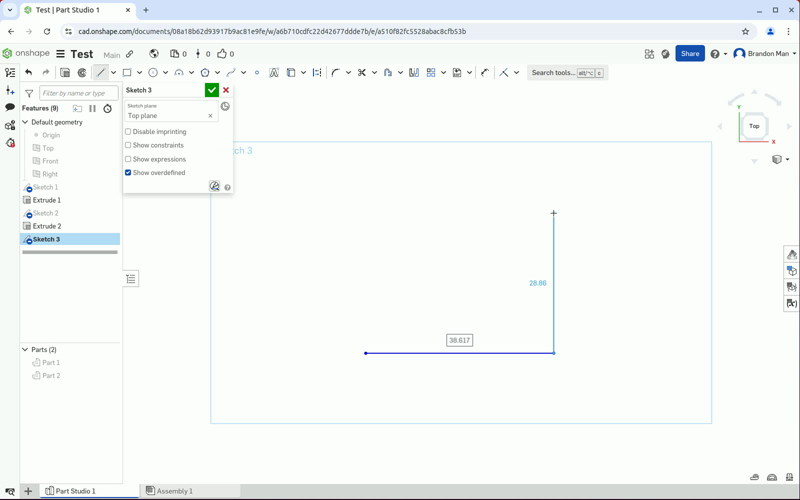
click(553, 212)
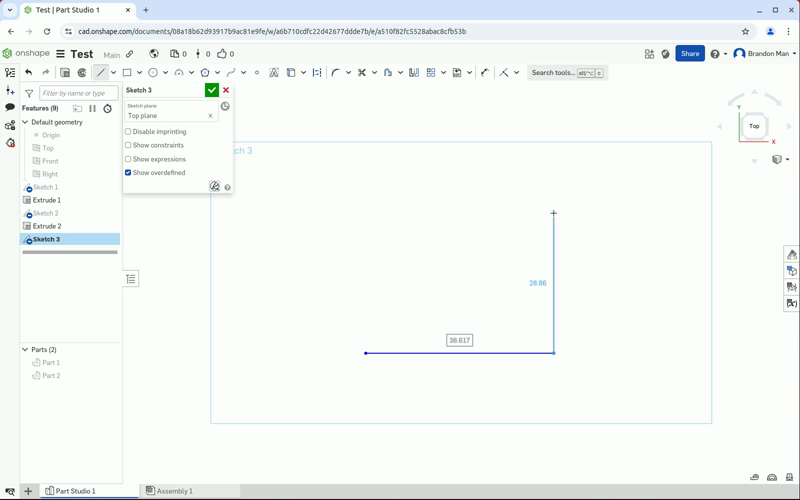
key_up(shift)
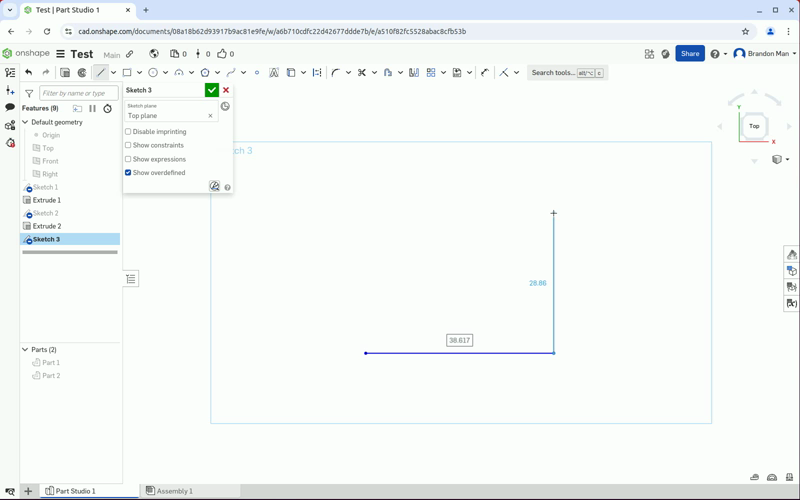
key_down(shift)
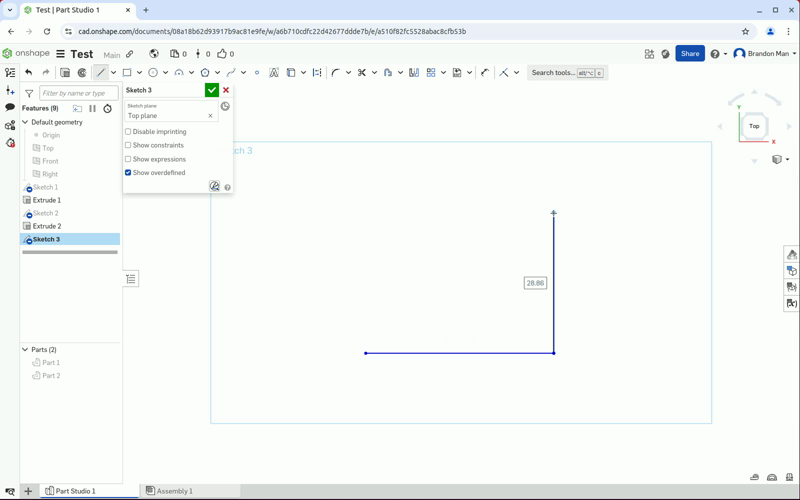
mouse_move(365, 212)
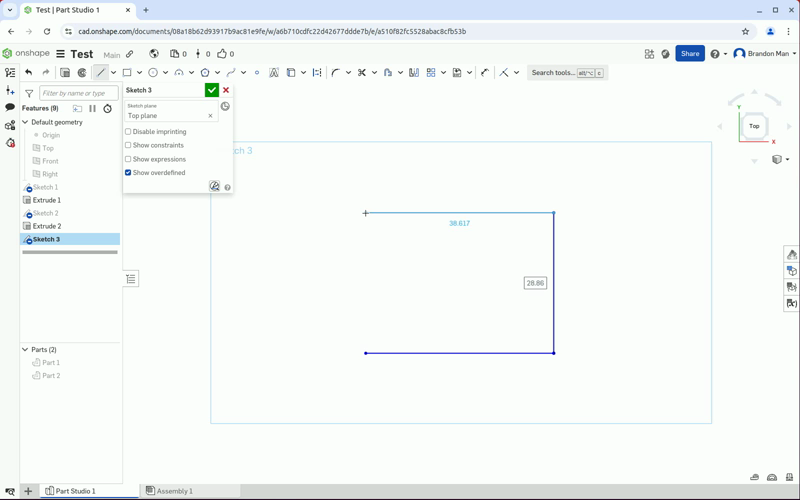
click(365, 212)
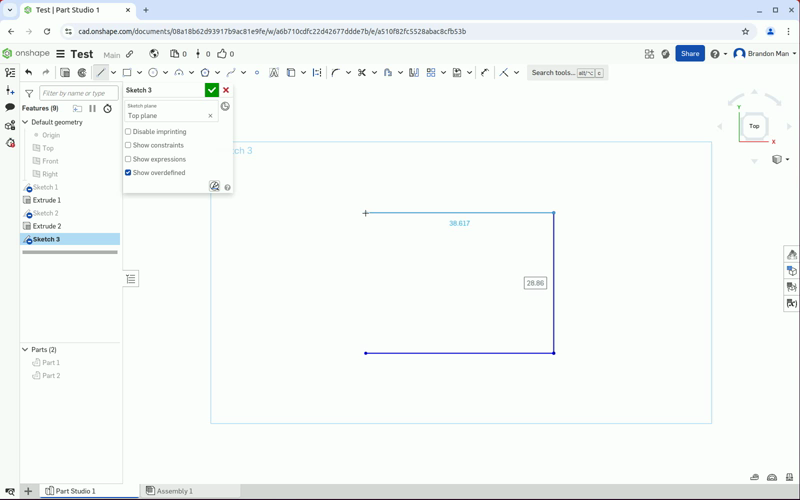
key_up(shift)
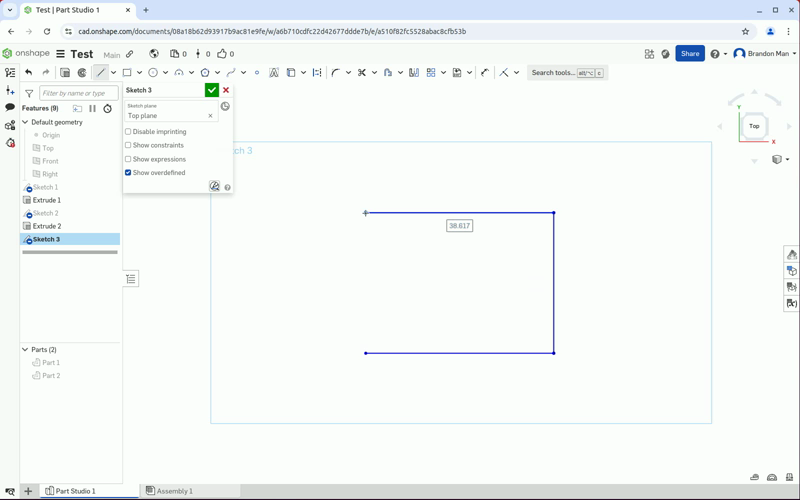
key_down(shift)
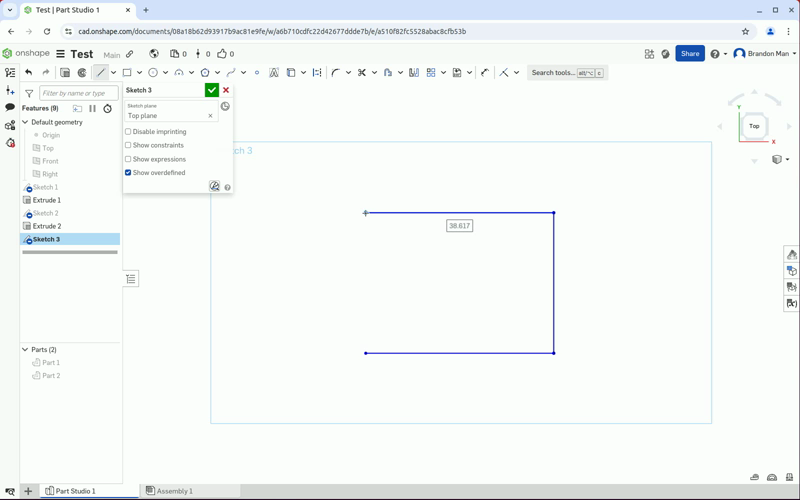
mouse_move(365, 353)
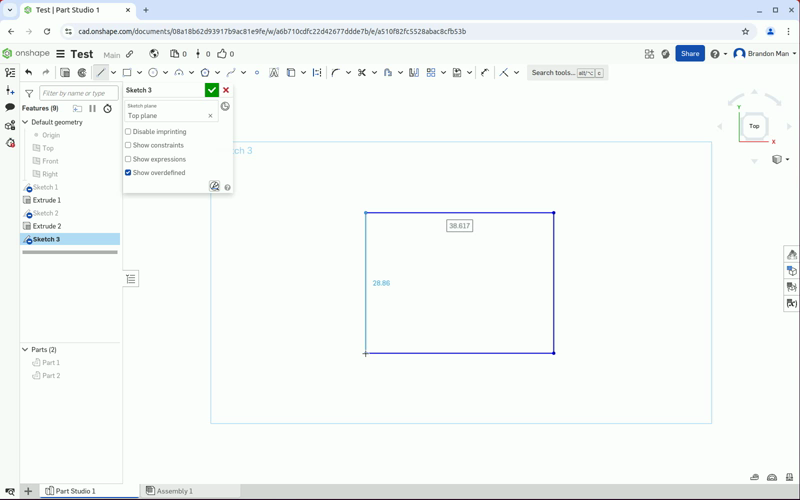
key_up(shift)
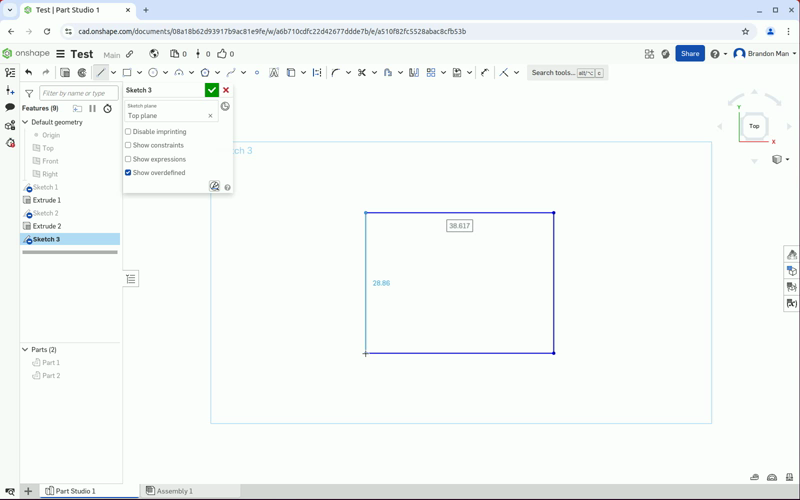
click(365, 353)
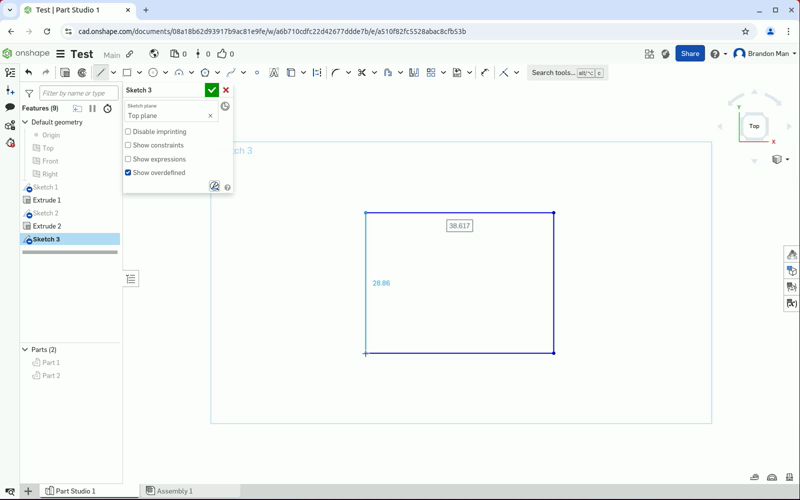
key(esc)
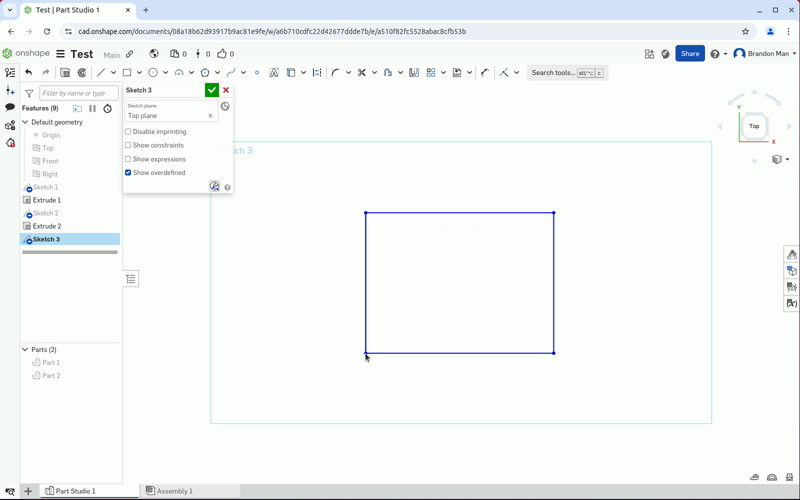
key(l)
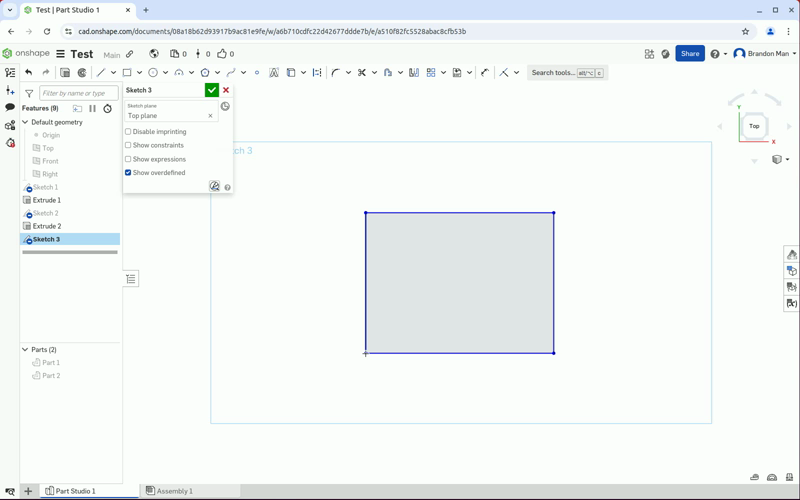
key_down(shift)
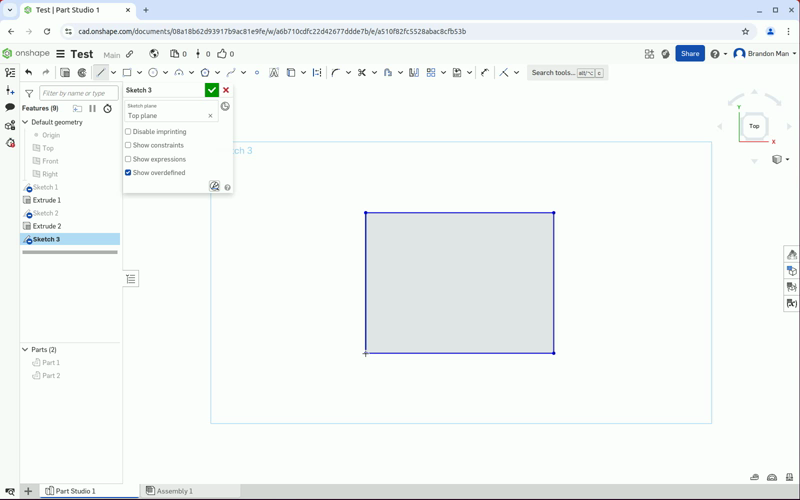
mouse_move(395, 347)
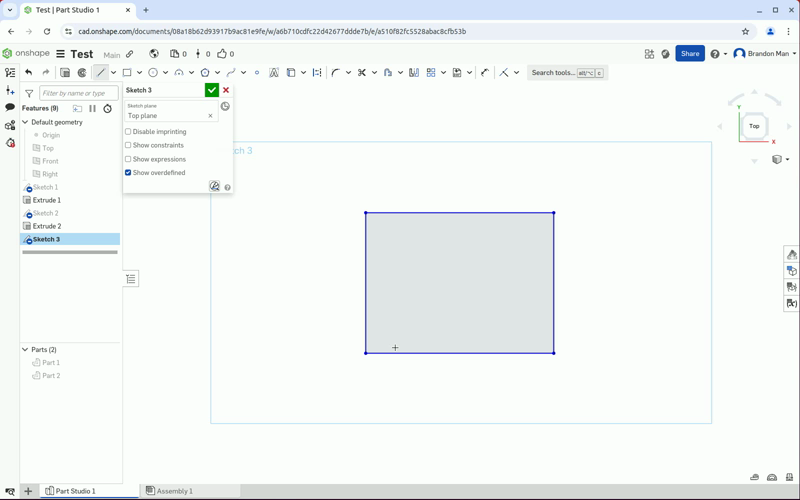
click(395, 347)
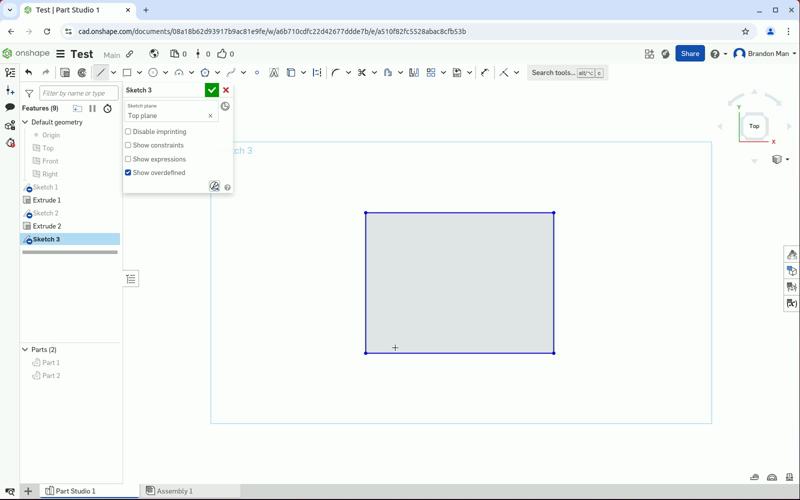
key_up(shift)
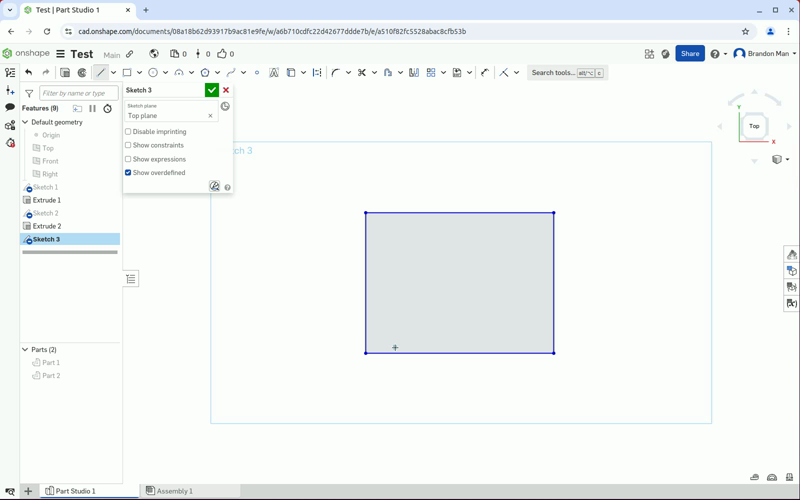
key_down(shift)
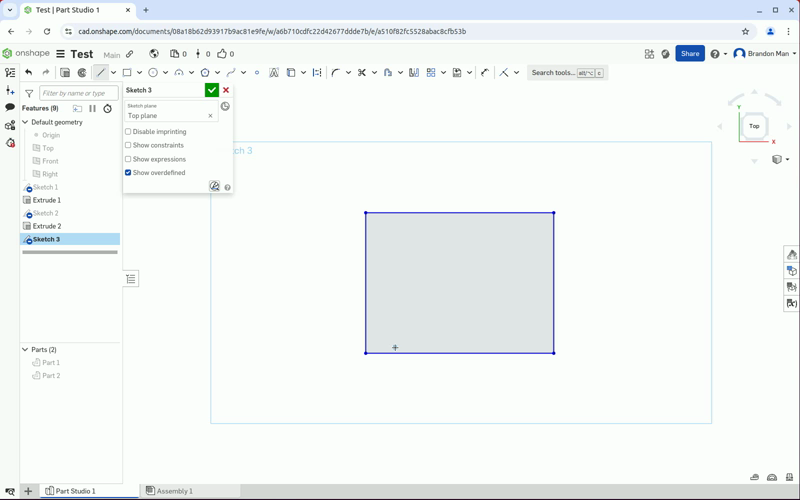
mouse_move(524, 347)
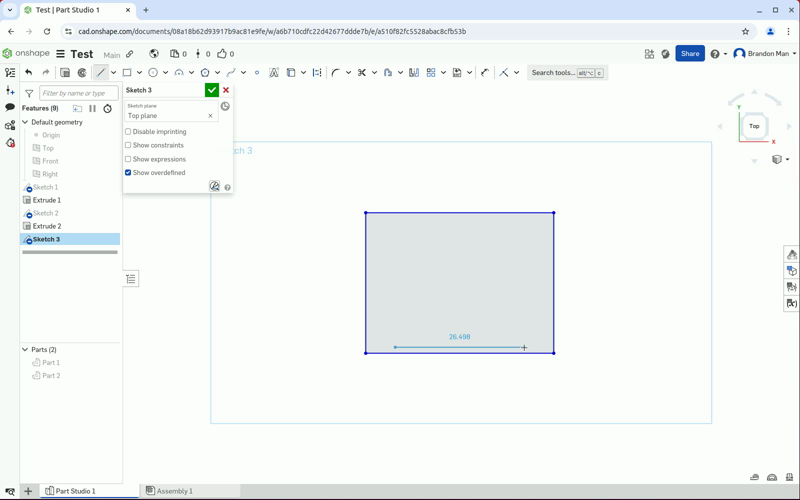
click(524, 347)
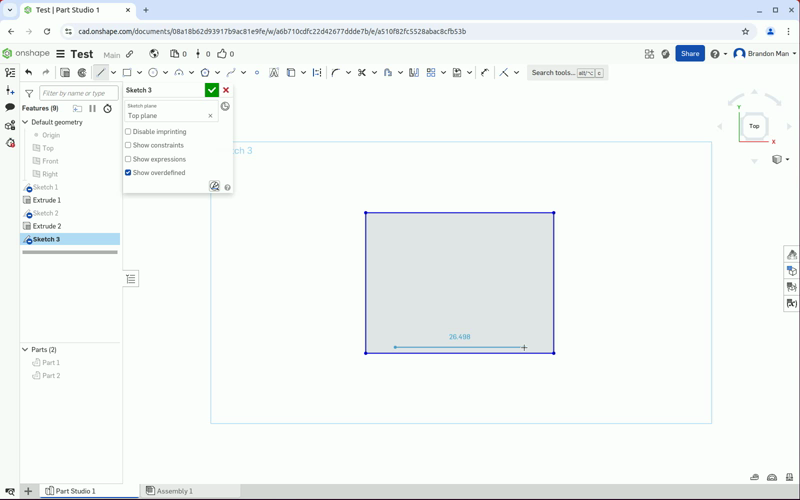
key_up(shift)
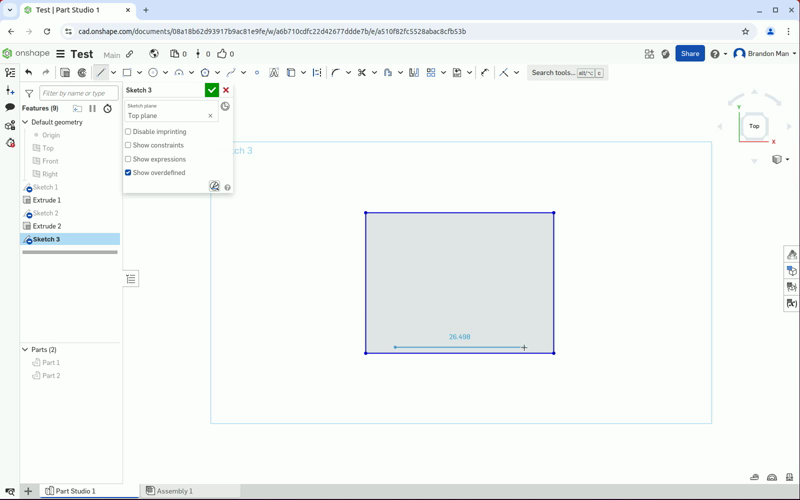
key_down(shift)
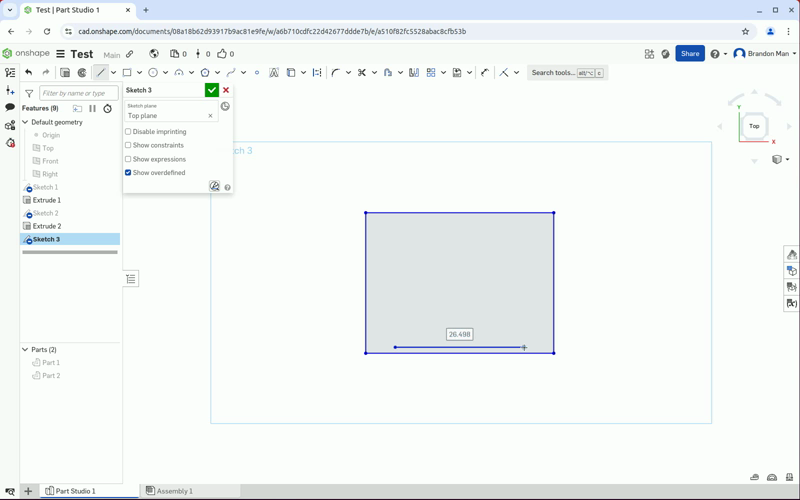
mouse_move(524, 218)
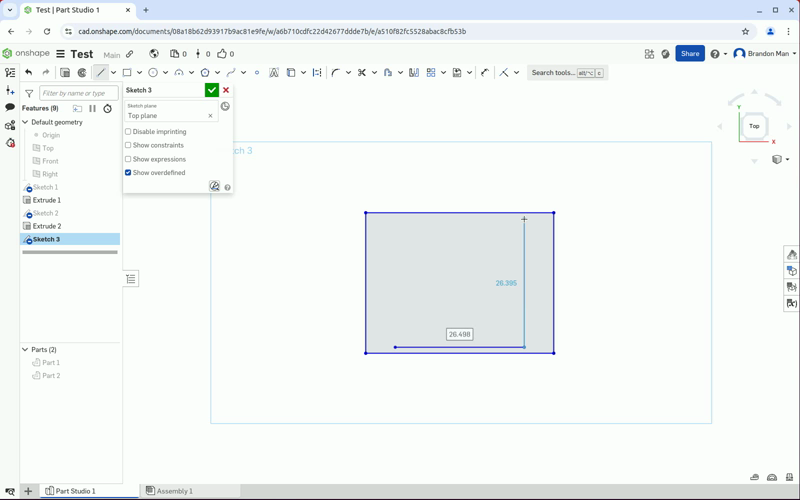
click(524, 218)
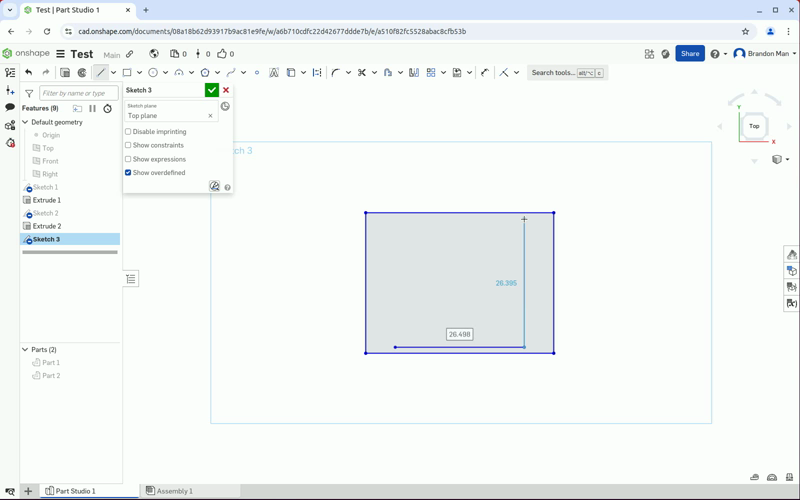
key_up(shift)
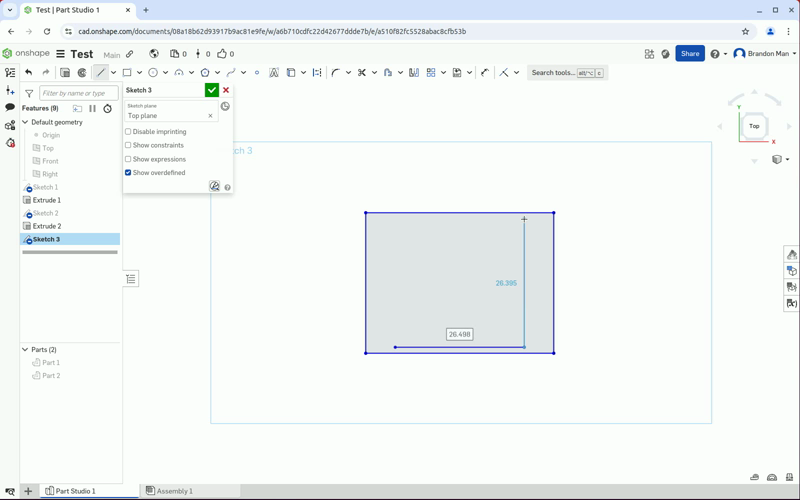
key_down(shift)
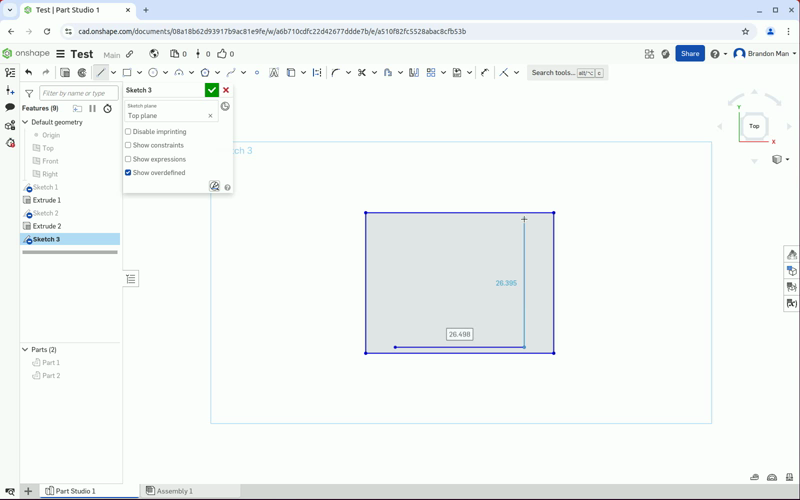
mouse_move(395, 218)
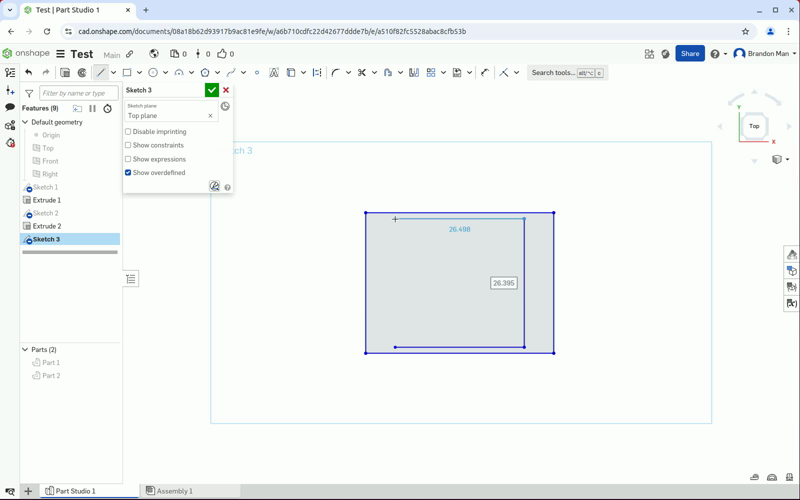
click(395, 218)
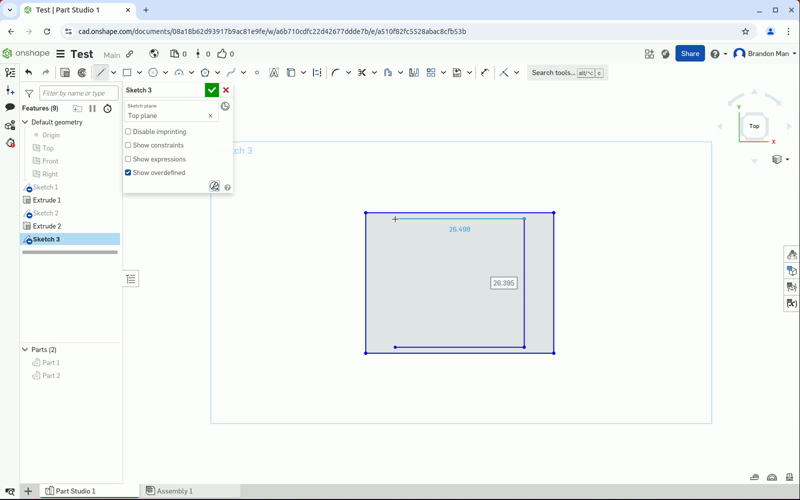
key_up(shift)
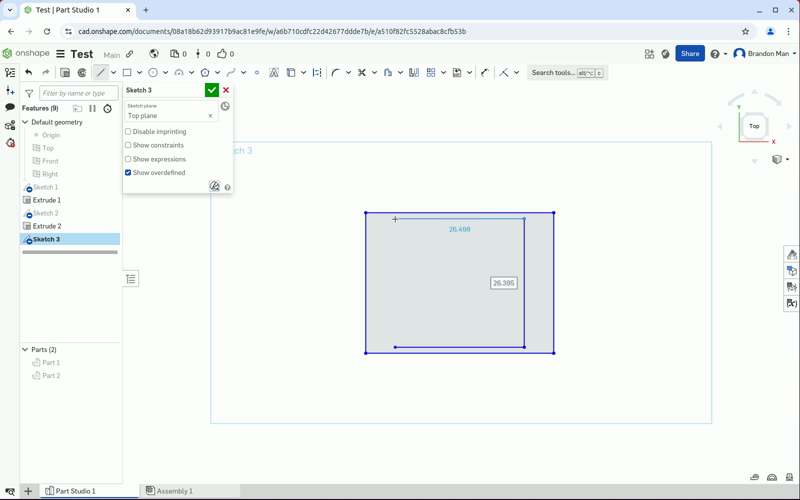
key_down(shift)
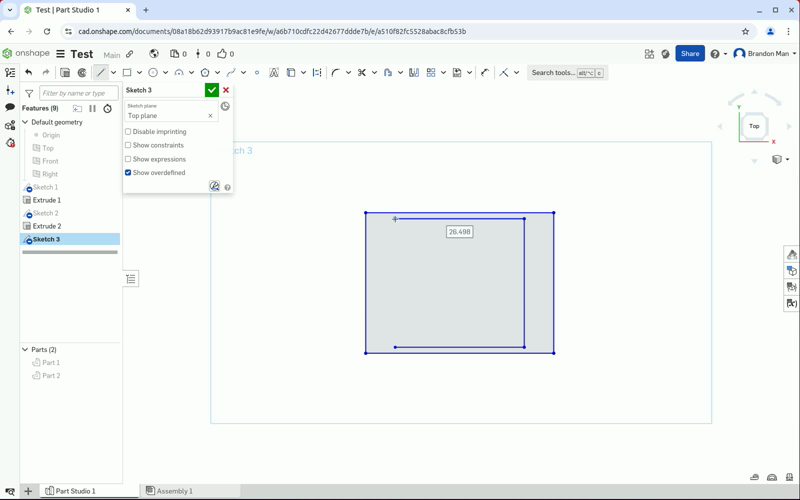
mouse_move(395, 347)
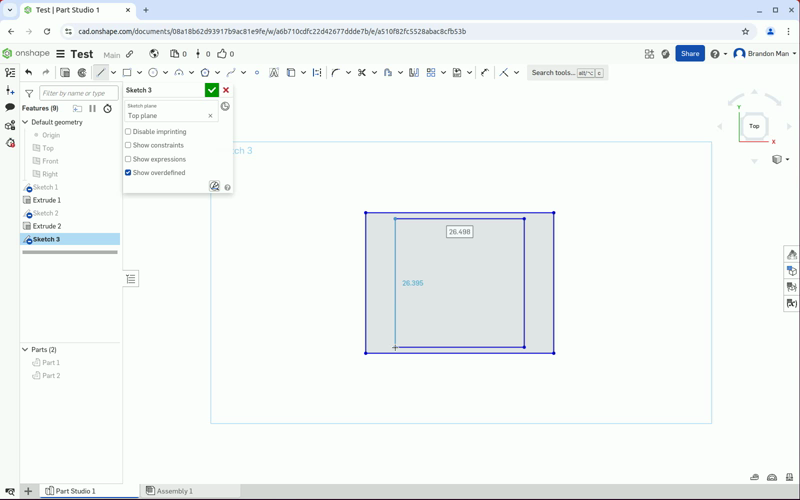
key_up(shift)
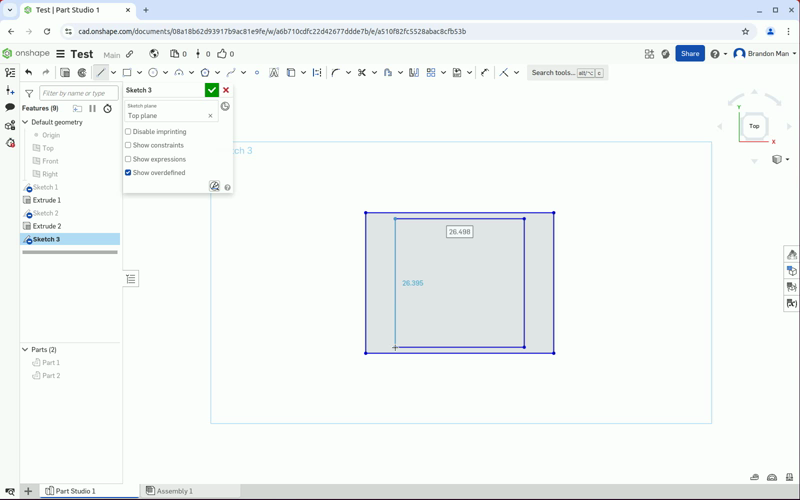
click(395, 347)
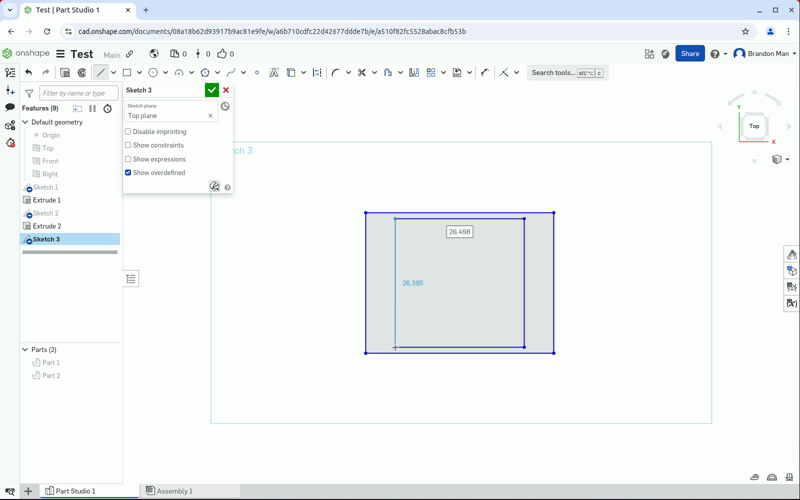
key(esc)
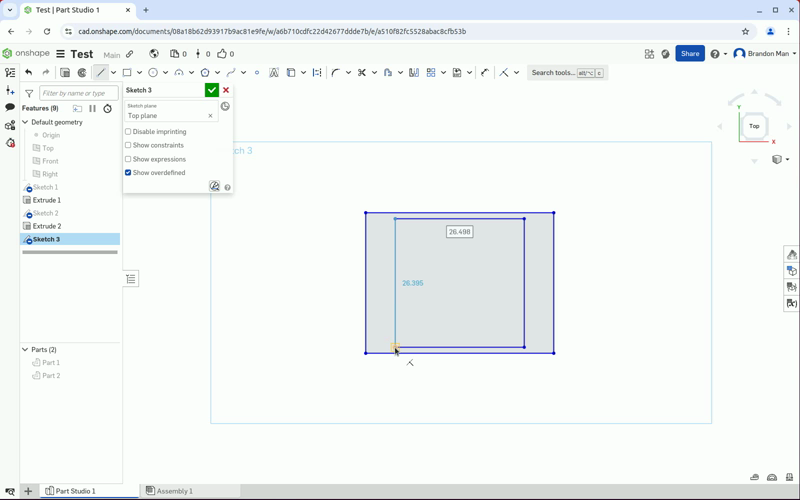
mouse_move(545, 296)
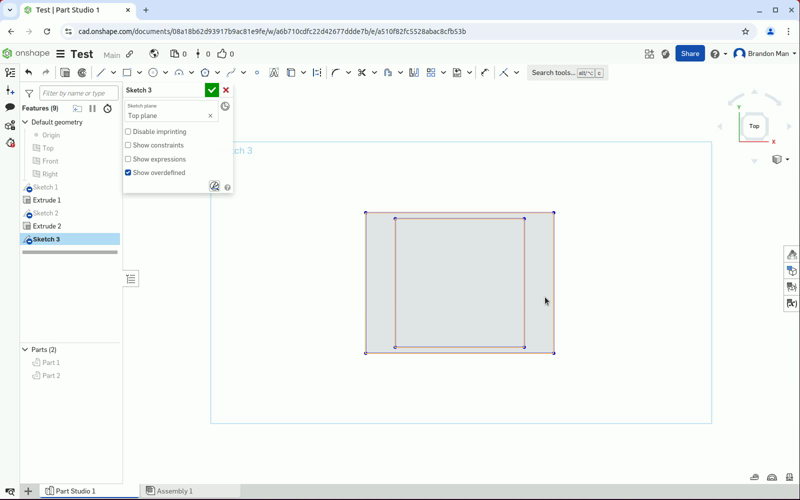
click(545, 296)
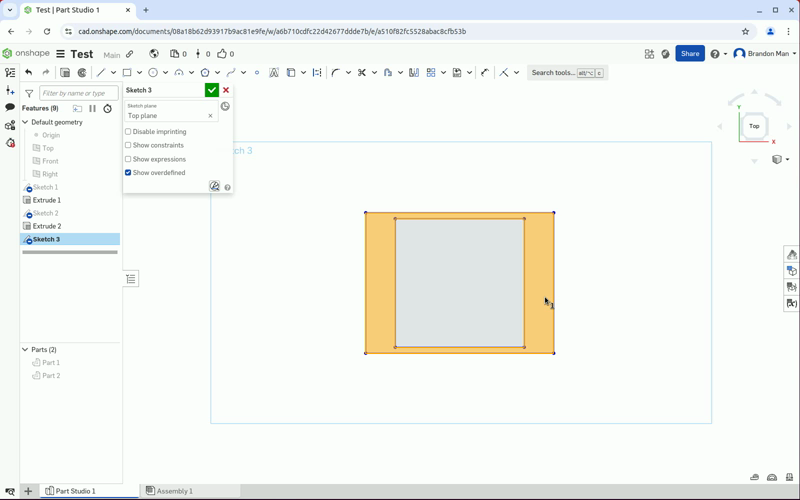
mouse_move(73, 352)
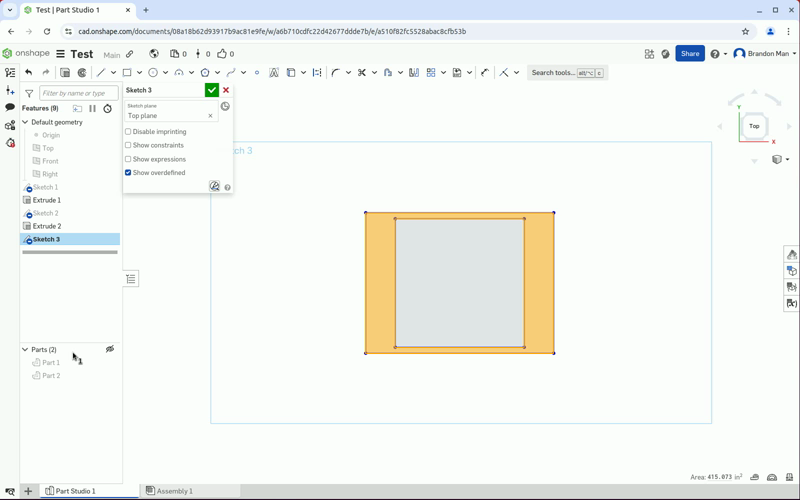
key(shift+y)
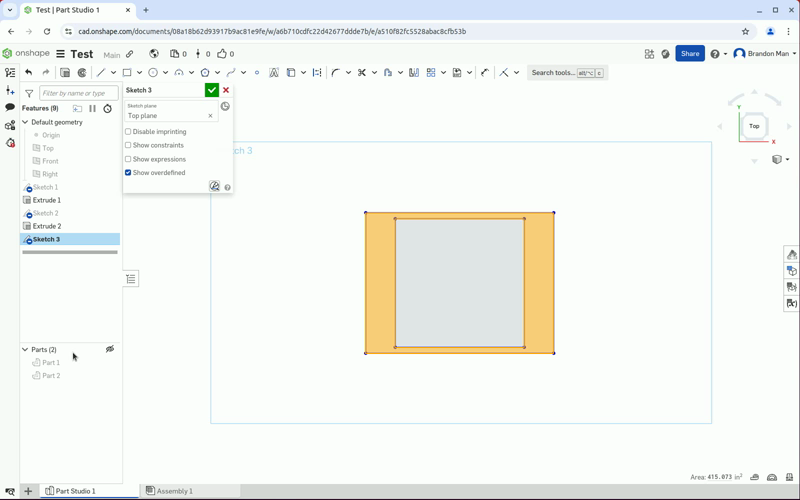
key(shift+e)
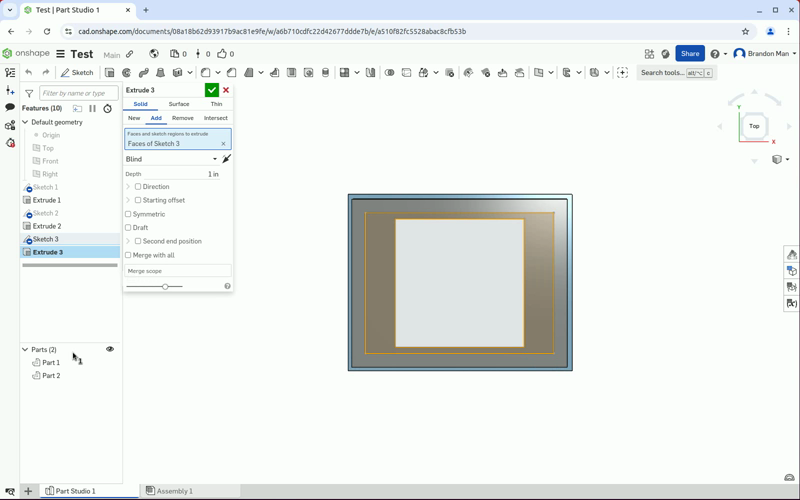
mouse_move(143, 106)
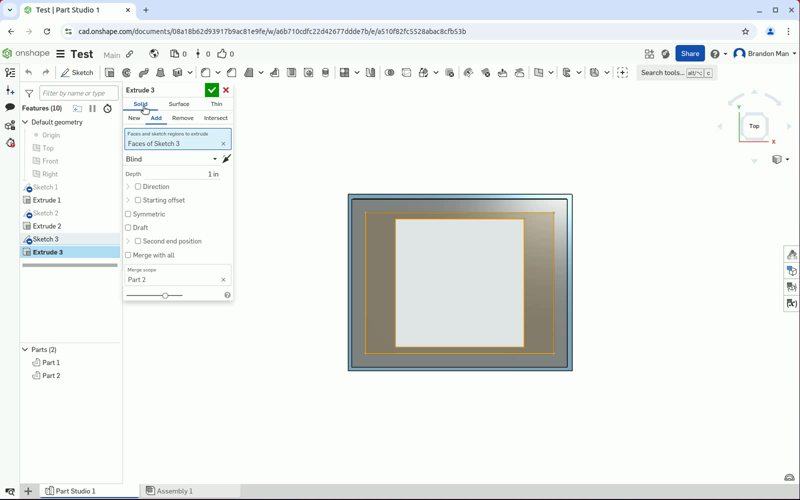
click(143, 106)
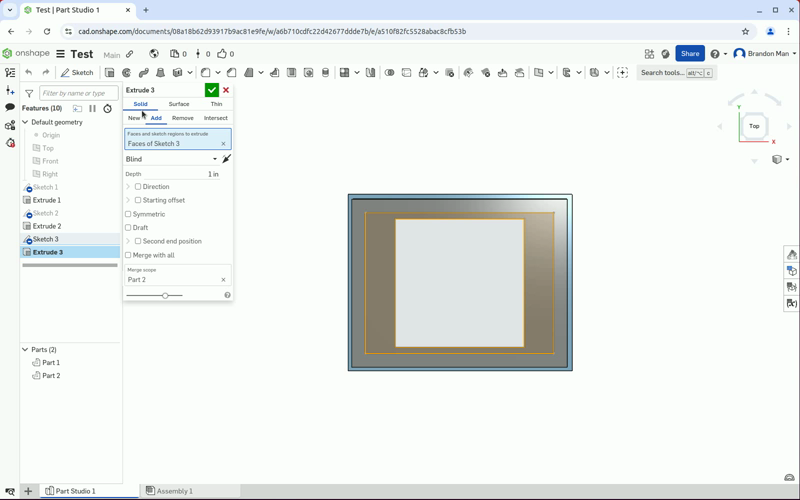
mouse_move(137, 120)
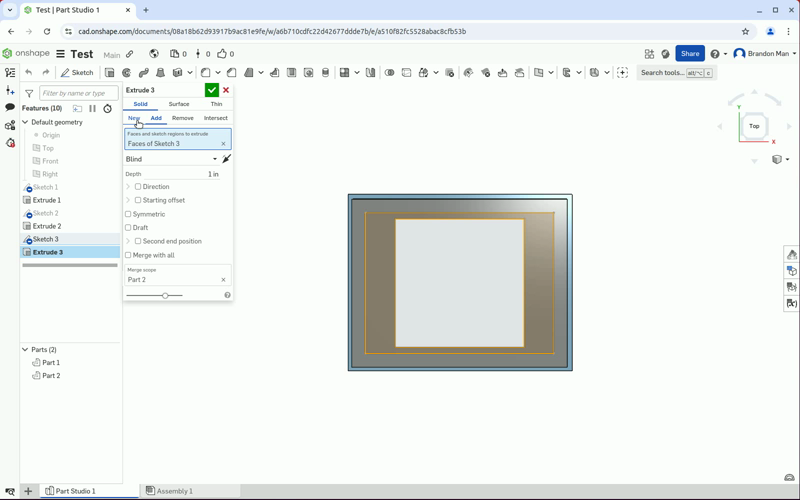
click(137, 120)
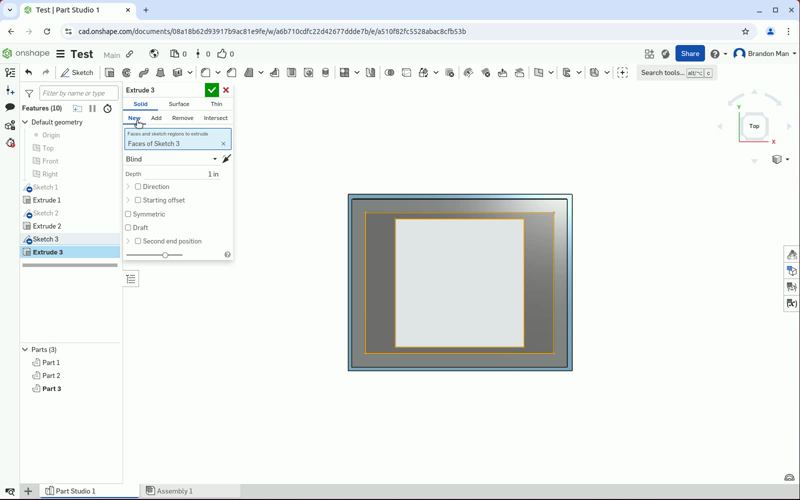
key(tab, 4)
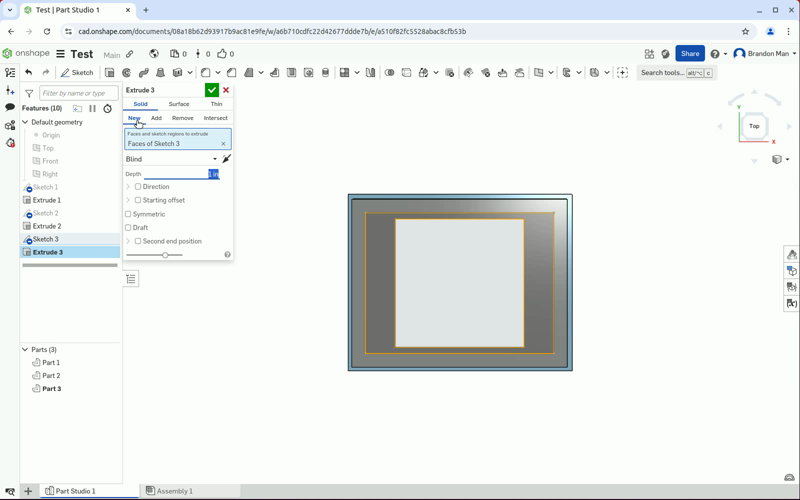
text(3.37)
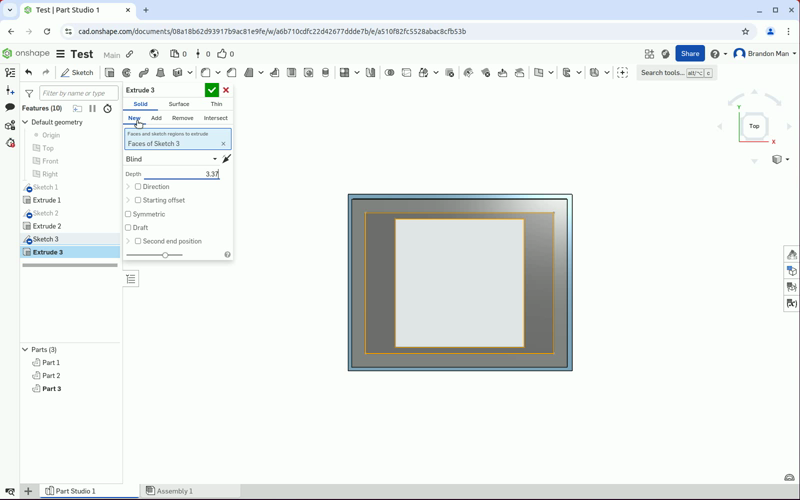
key(enter)
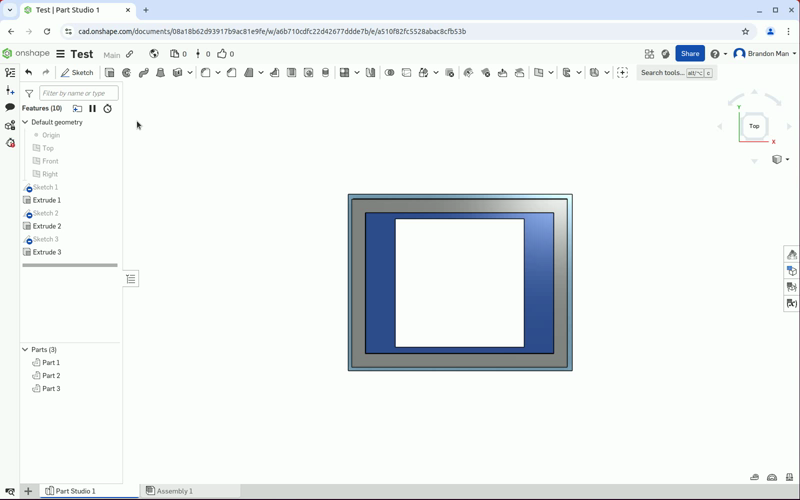
key(shift+h)
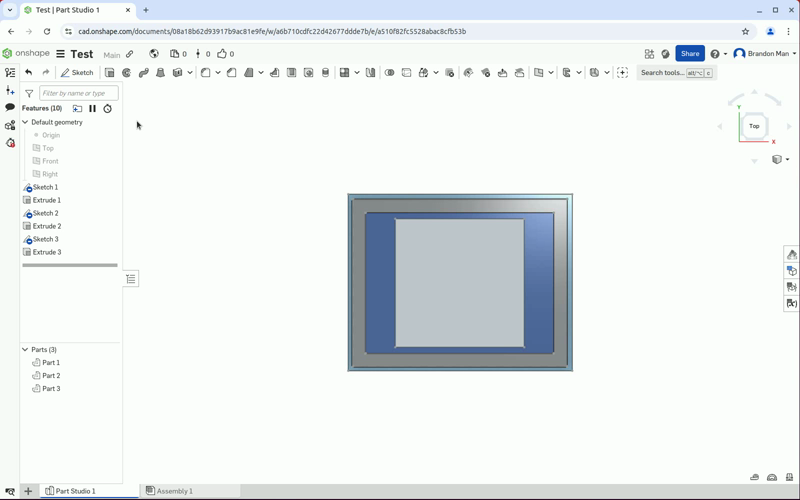
key(shift+h)
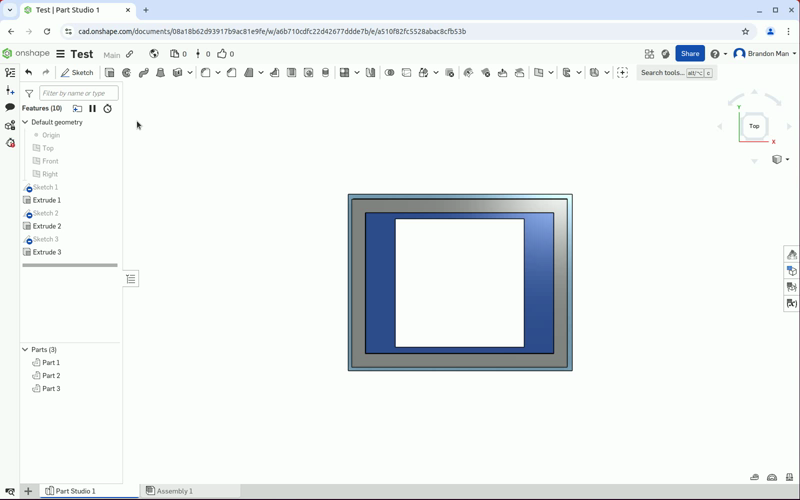
mouse_move(73, 189)
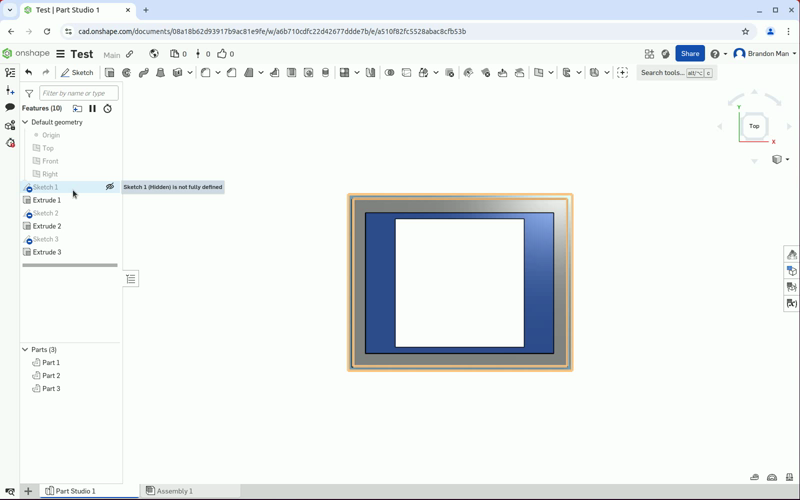
click(73, 189)
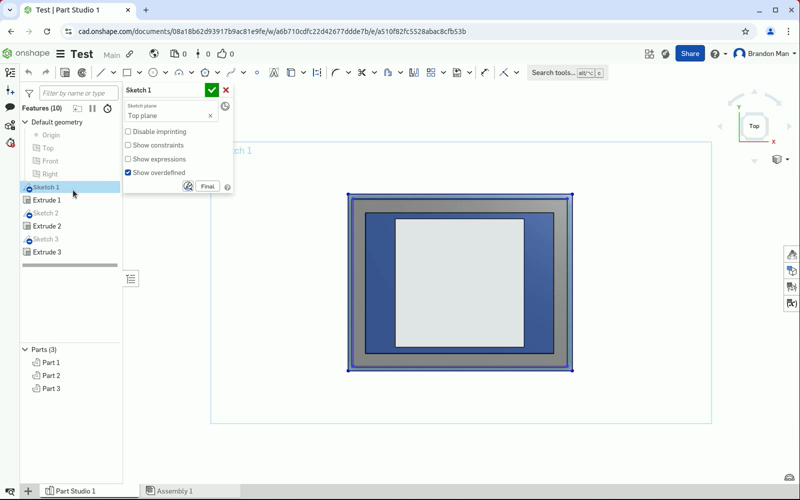
mouse_move(229, 92)
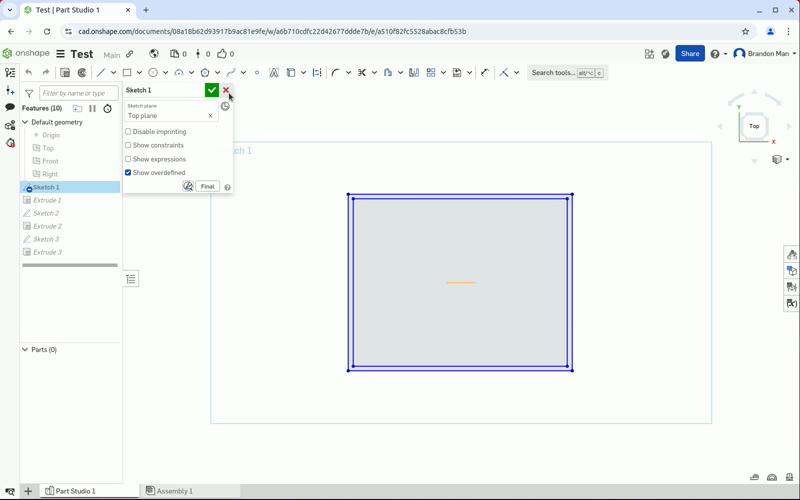
click(229, 92)
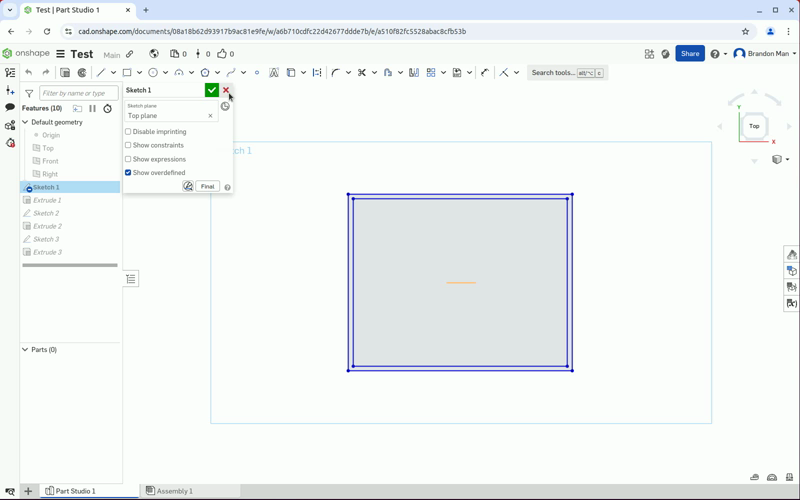
key(shift+s)
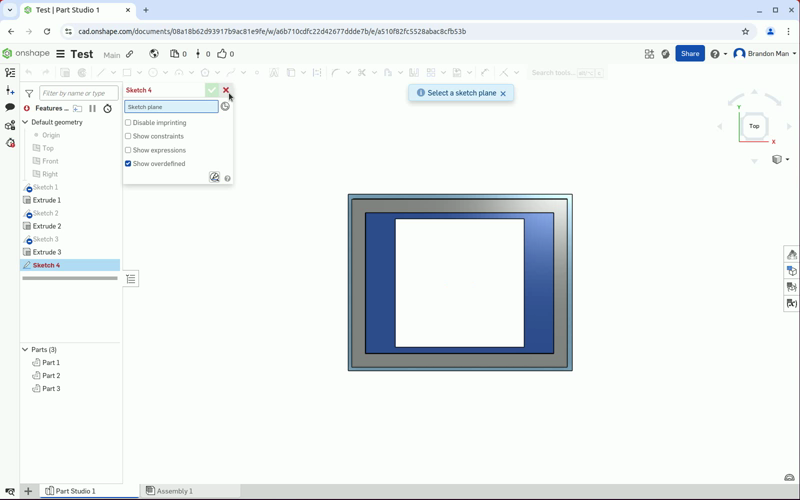
mouse_move(73, 150)
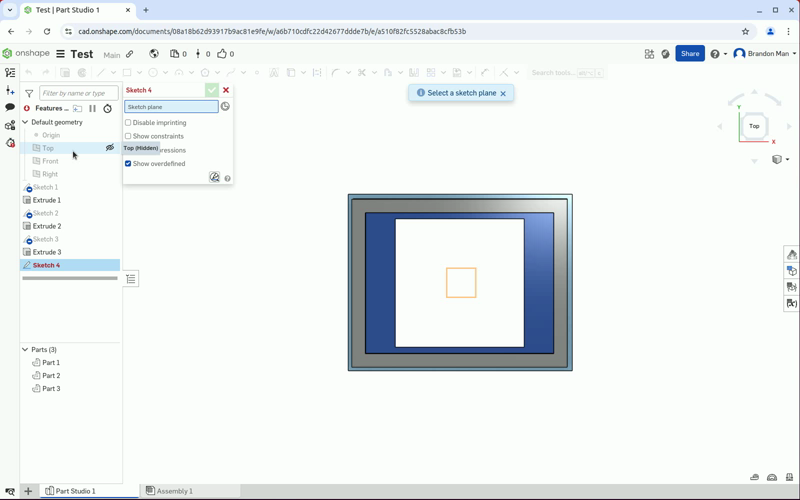
click(73, 150)
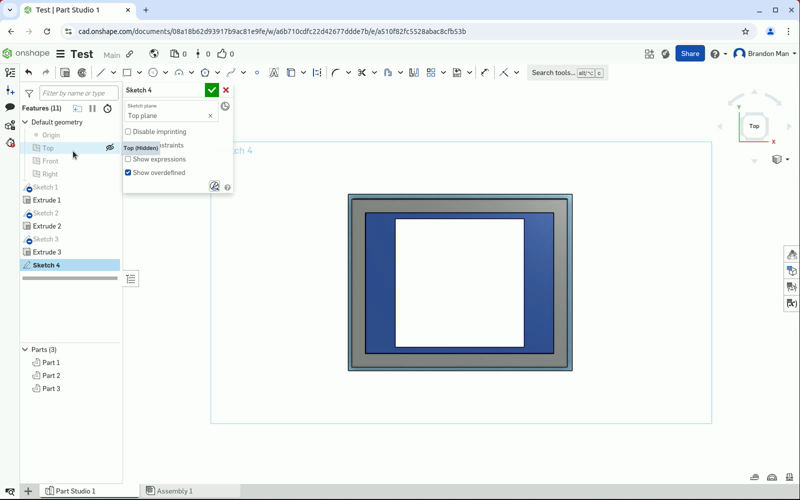
mouse_move(73, 352)
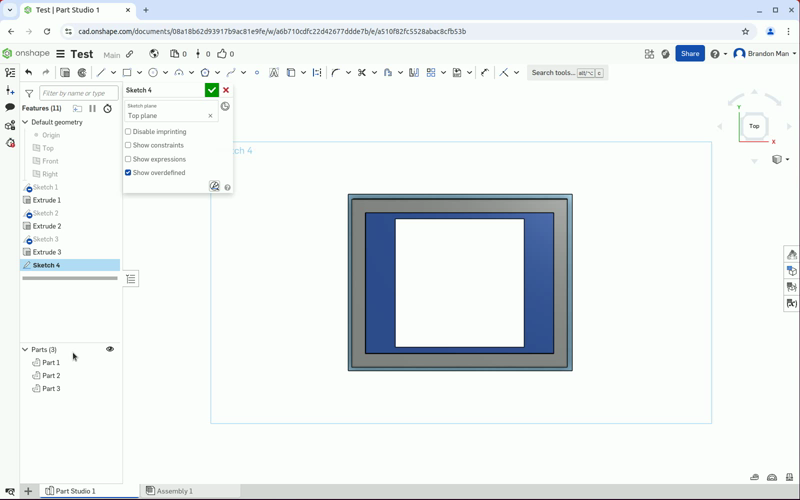
key(y)
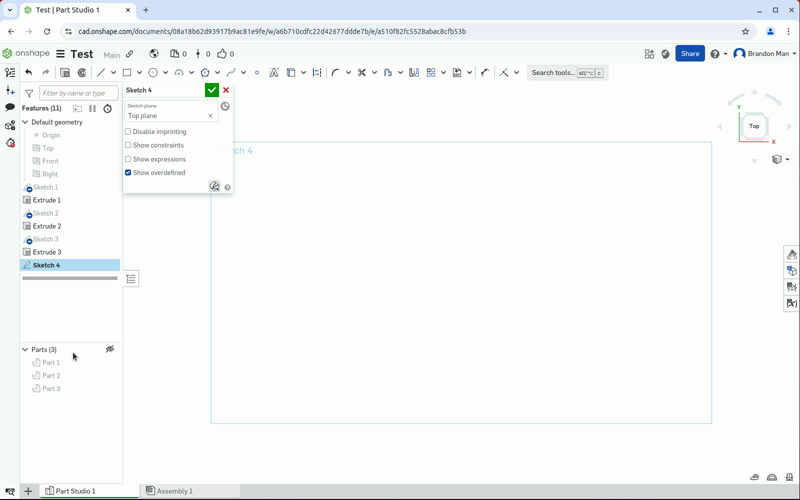
key(l)
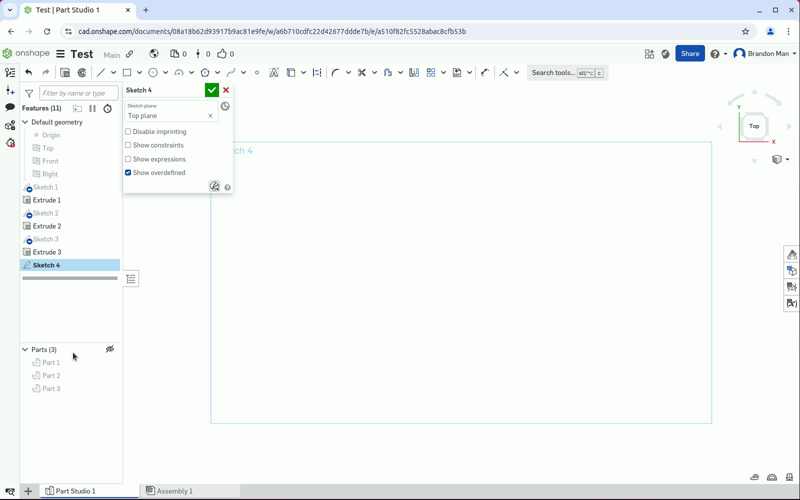
key_down(shift)
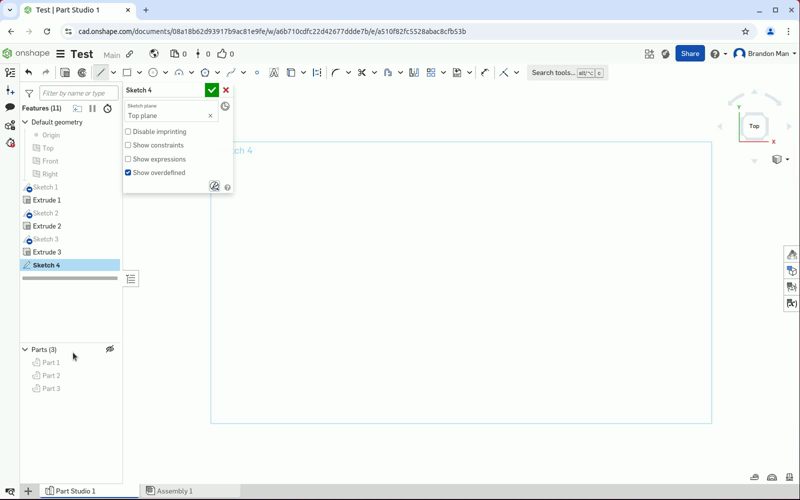
mouse_move(365, 353)
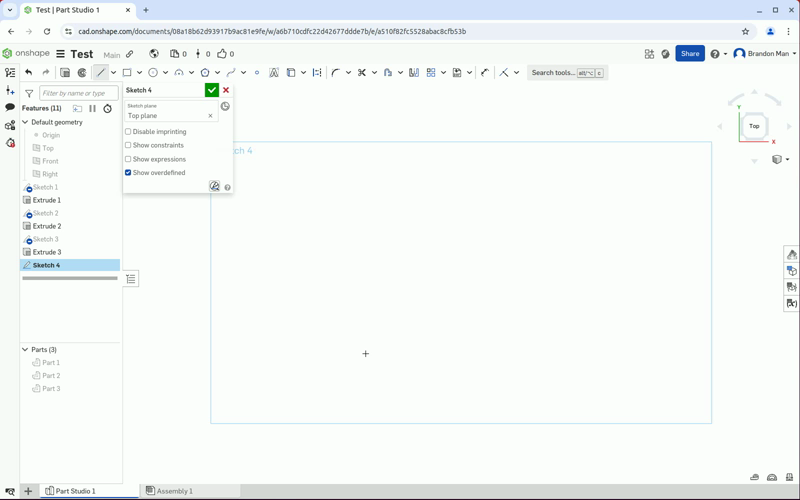
click(365, 353)
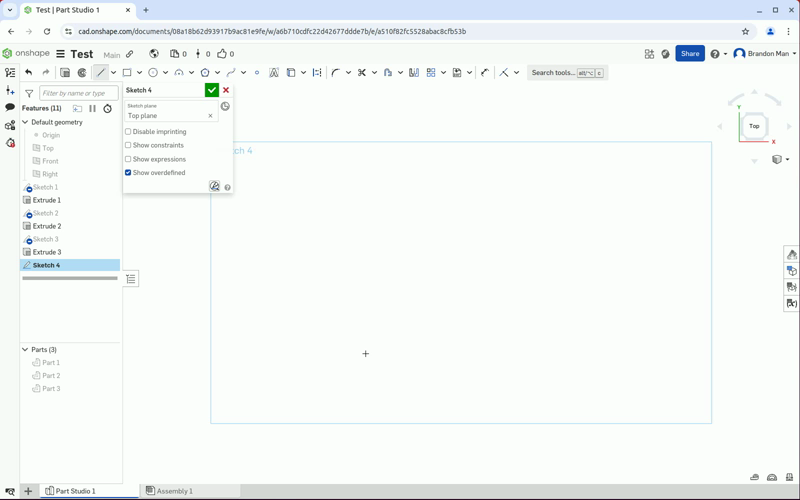
key_up(shift)
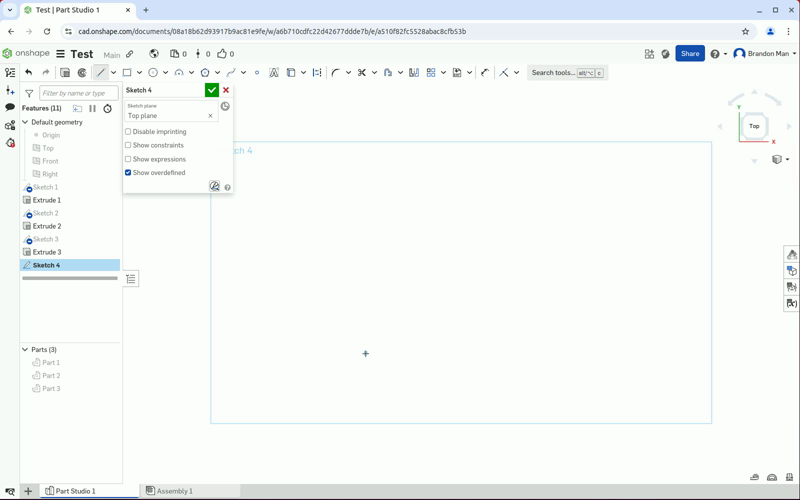
key_down(shift)
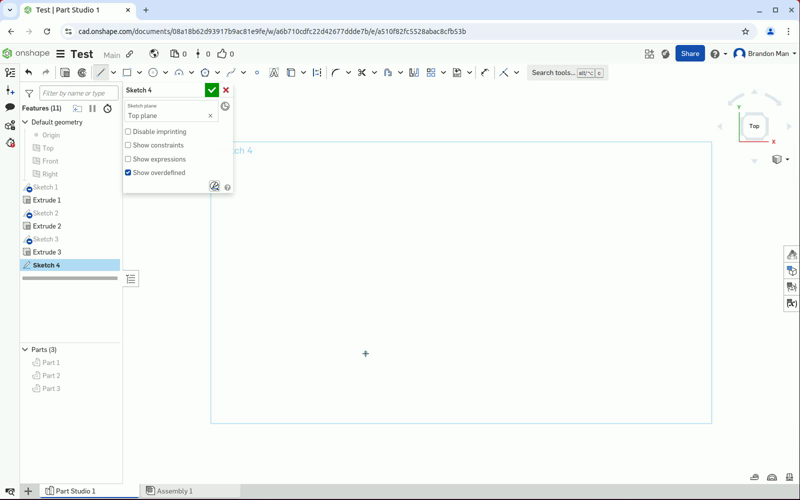
mouse_move(553, 353)
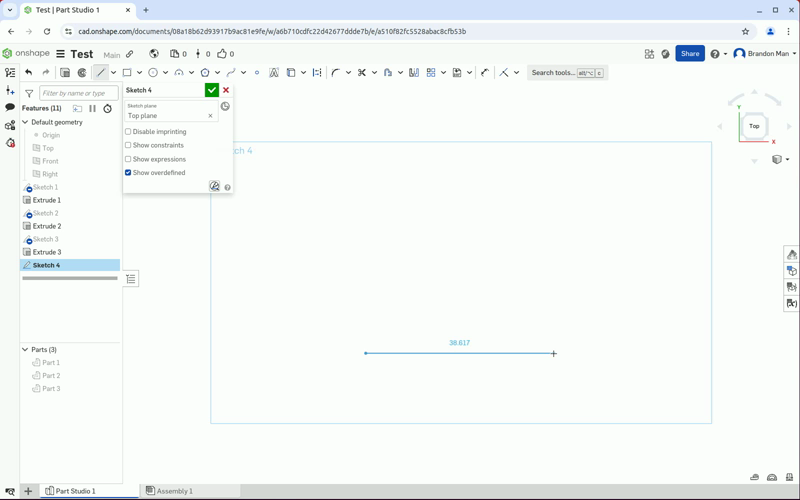
click(553, 353)
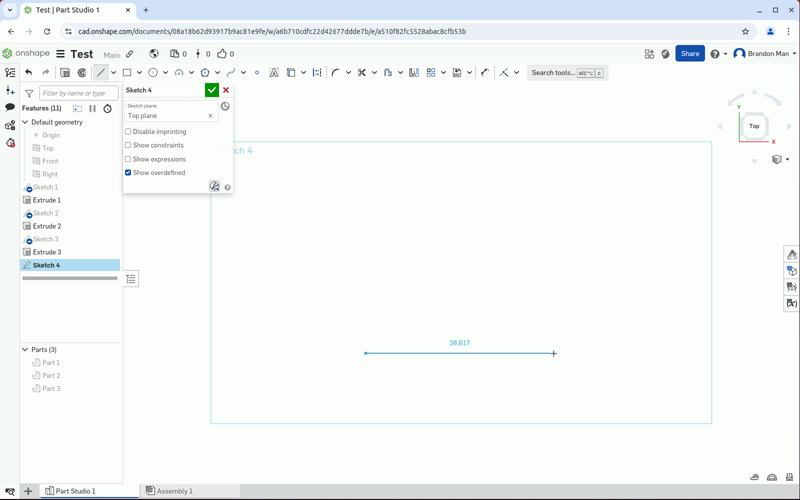
key_up(shift)
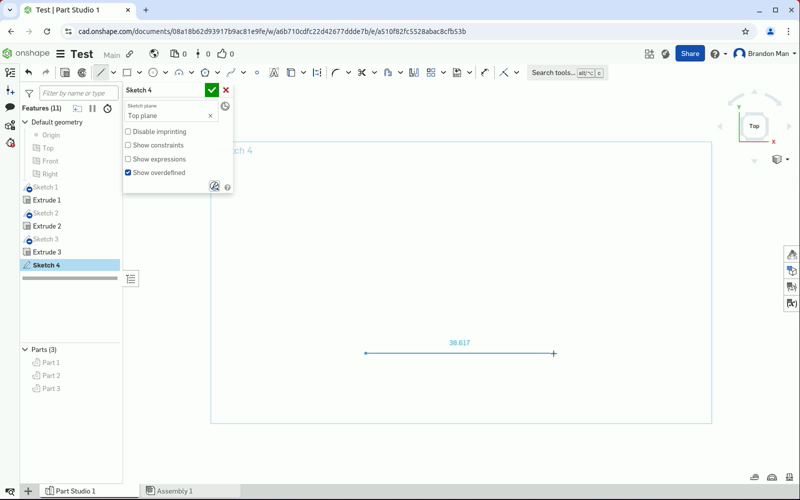
key_down(shift)
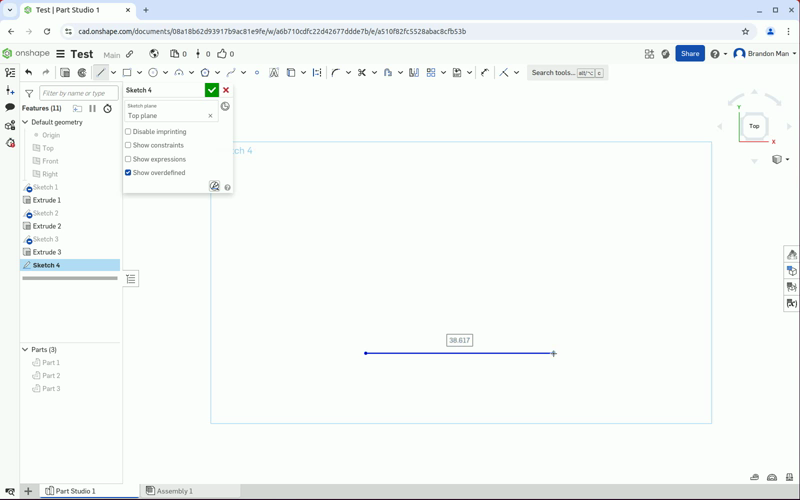
mouse_move(553, 212)
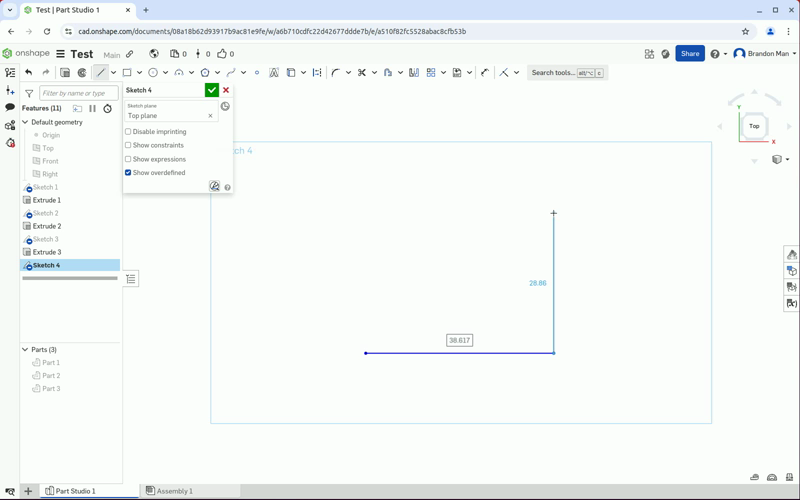
click(553, 212)
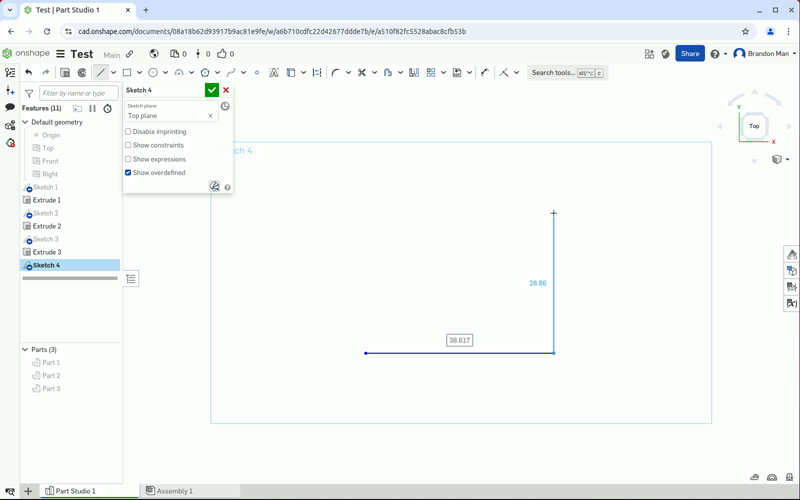
key_up(shift)
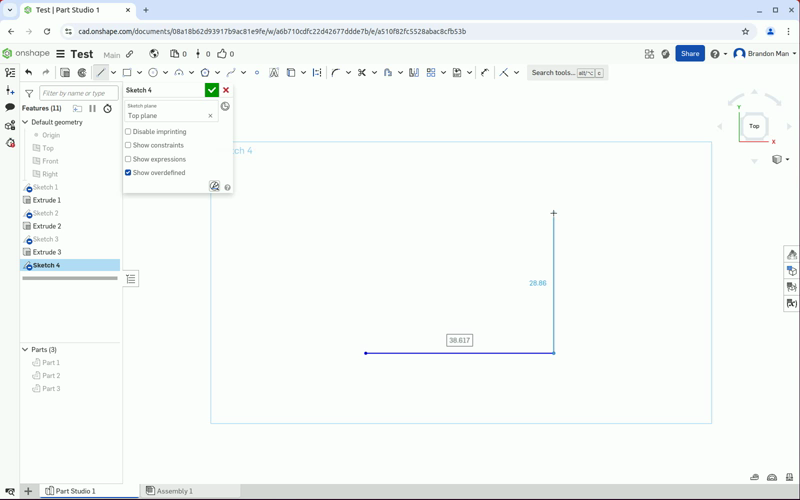
key_down(shift)
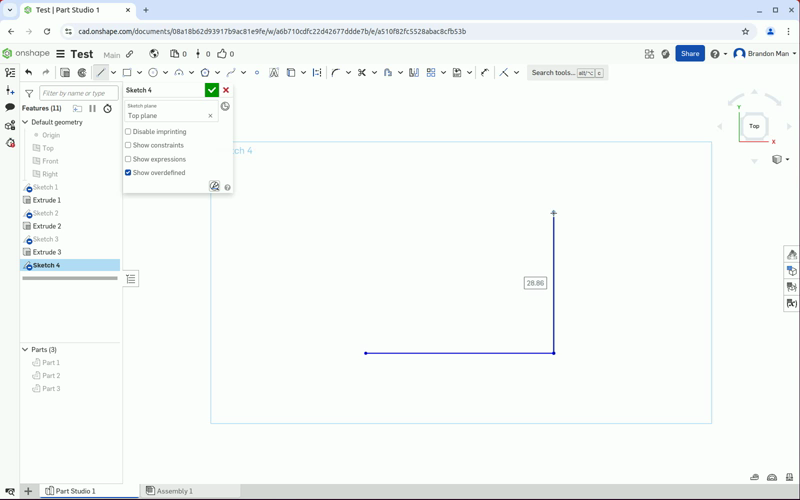
mouse_move(365, 212)
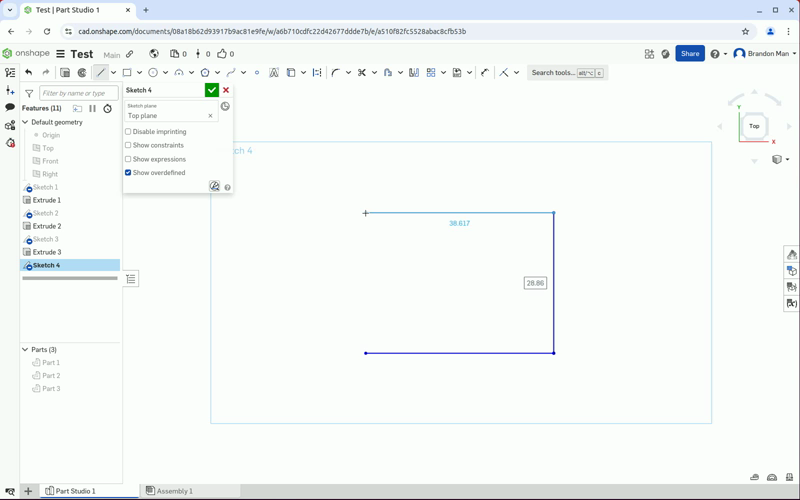
click(365, 212)
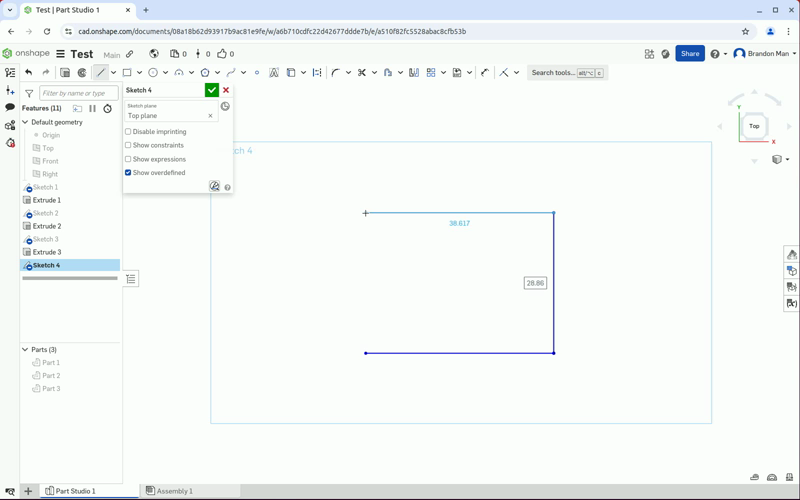
key_up(shift)
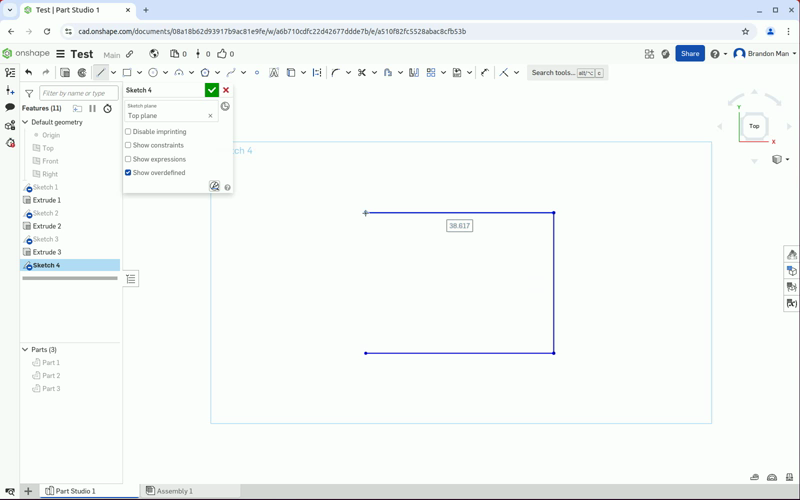
key_down(shift)
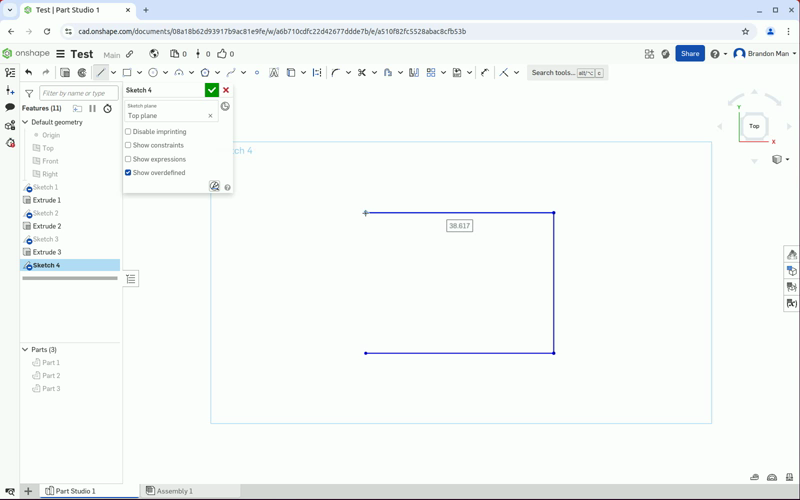
mouse_move(365, 353)
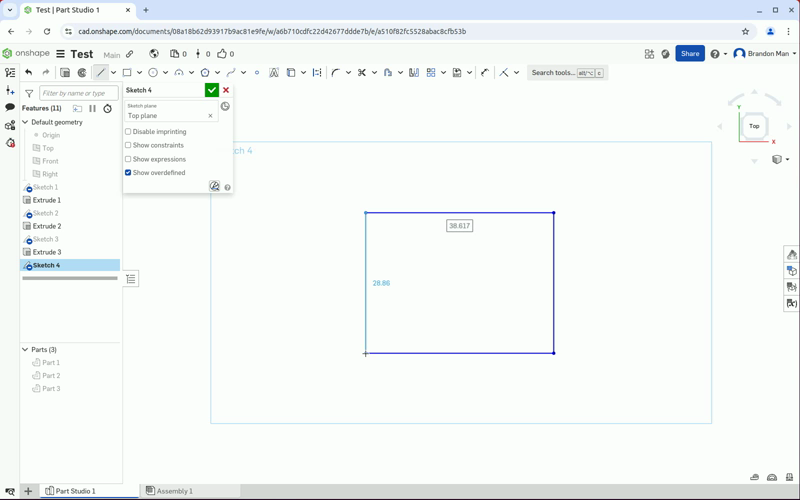
key_up(shift)
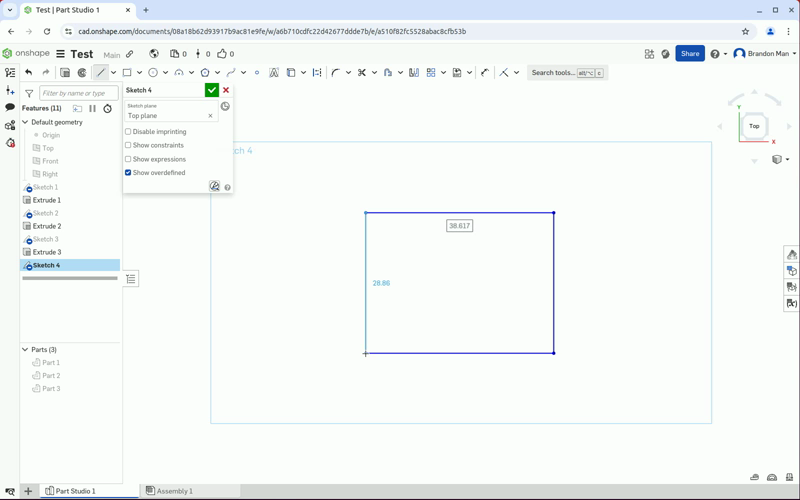
click(365, 353)
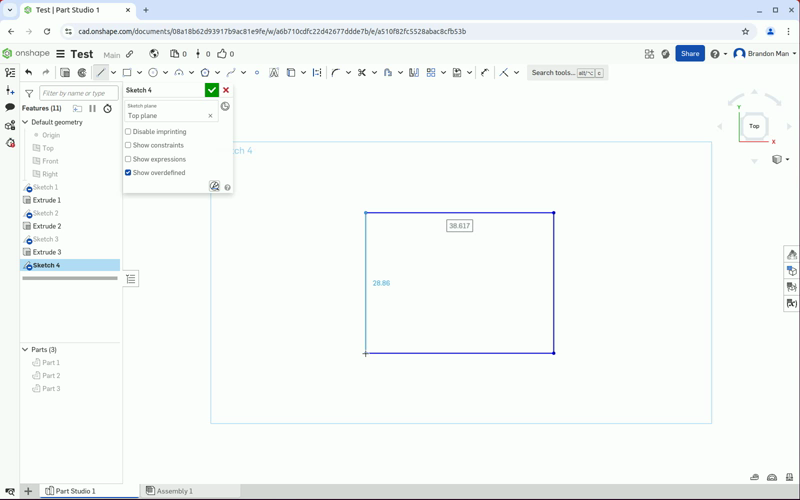
key(esc)
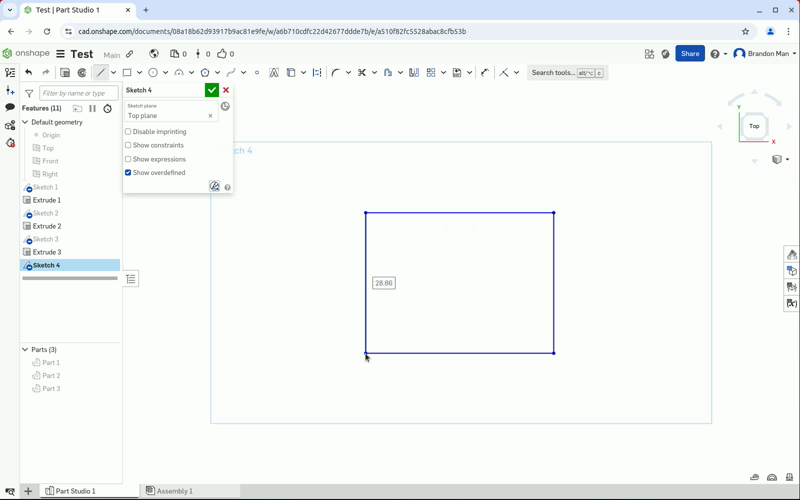
key(l)
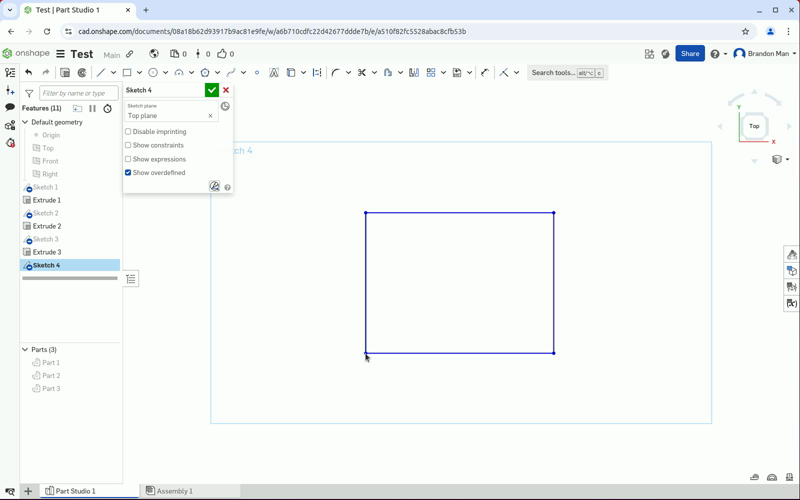
key_down(shift)
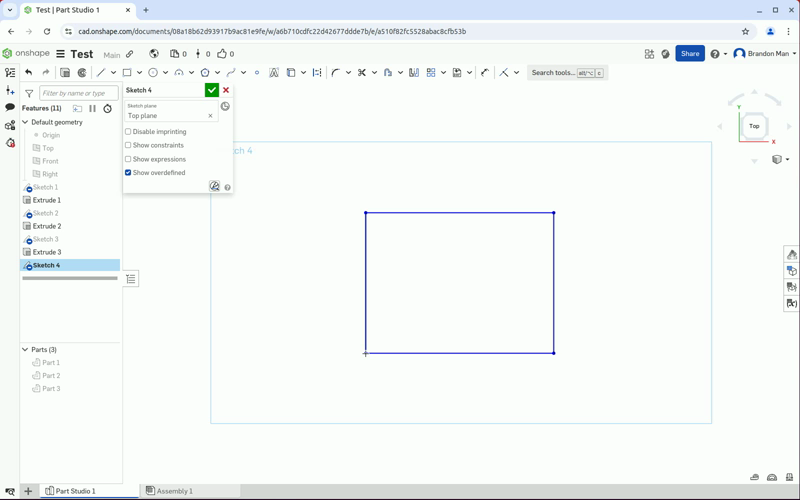
mouse_move(395, 347)
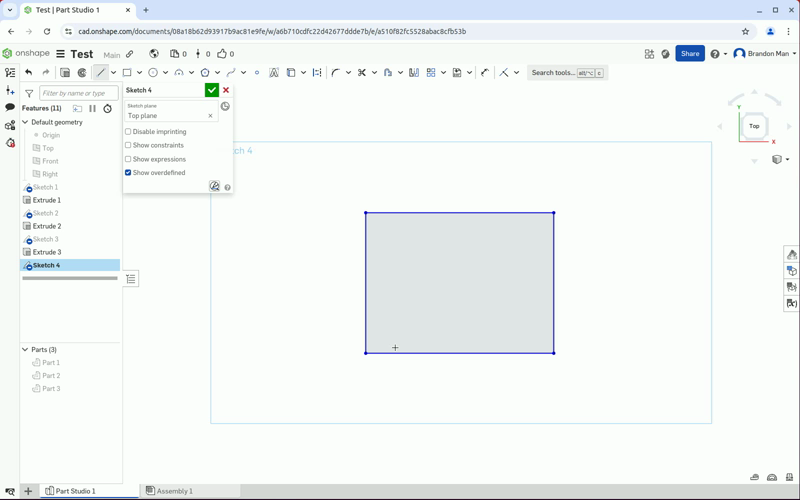
click(395, 347)
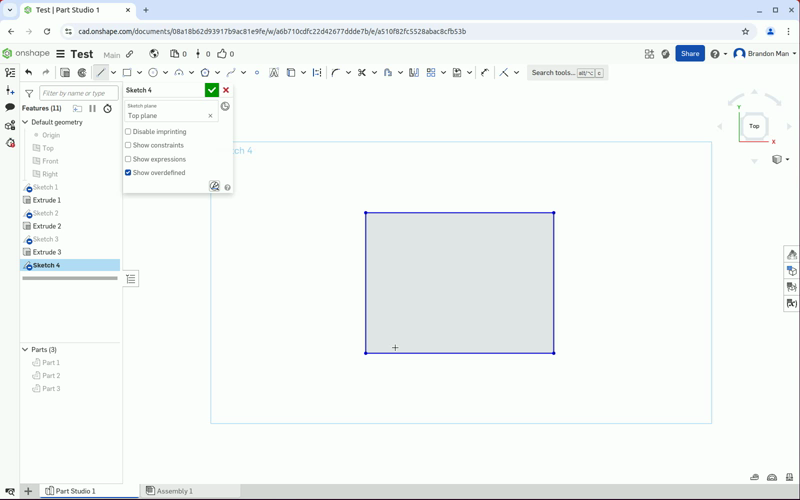
key_up(shift)
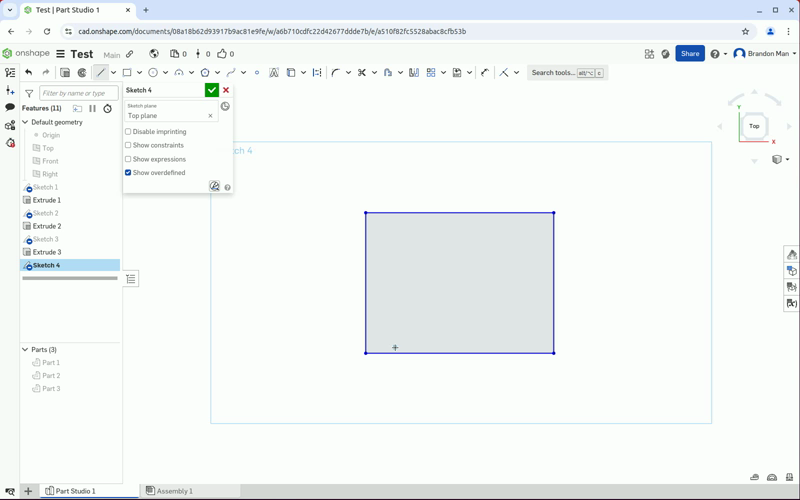
key_down(shift)
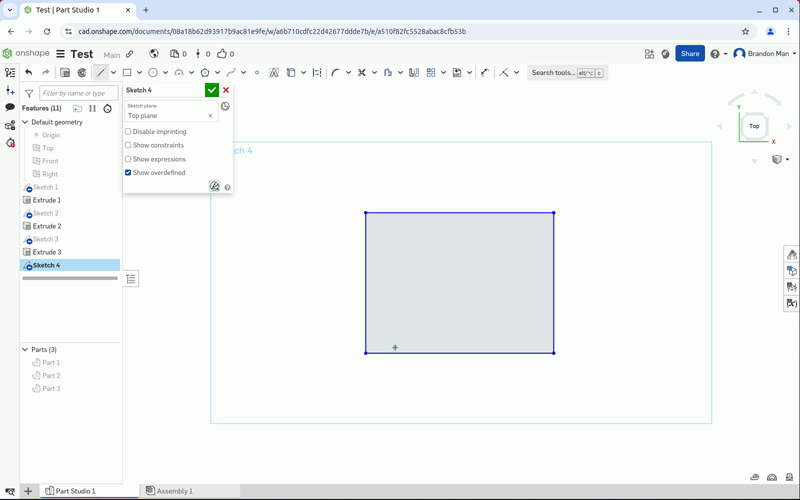
mouse_move(524, 347)
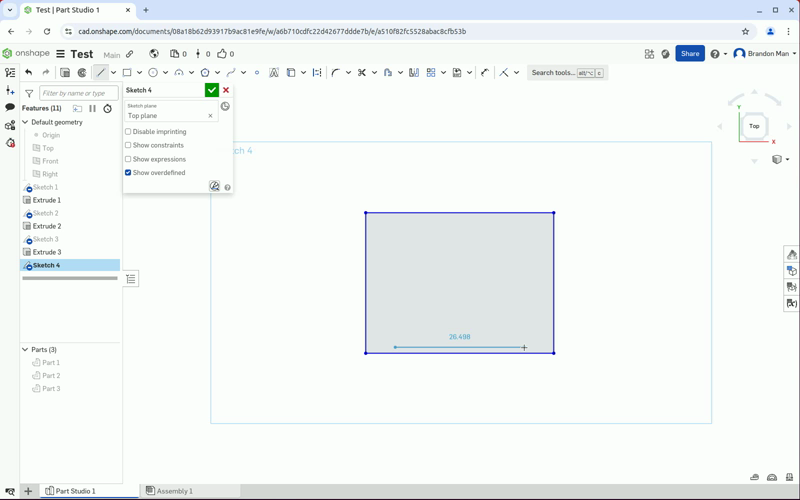
click(524, 347)
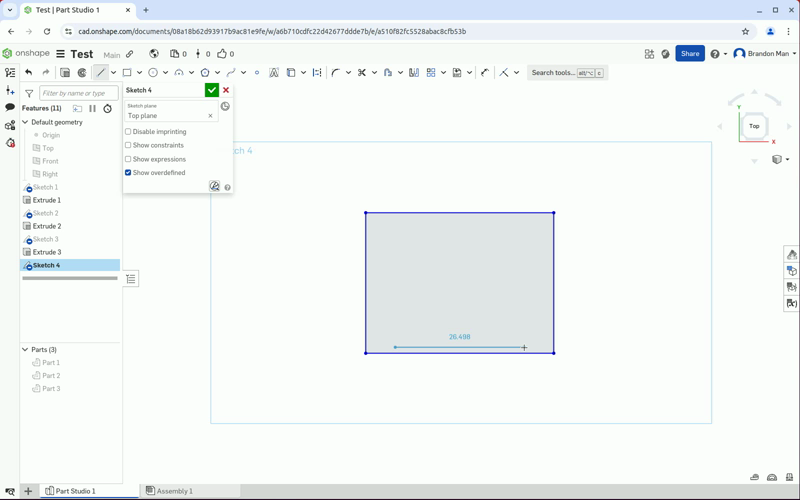
key_up(shift)
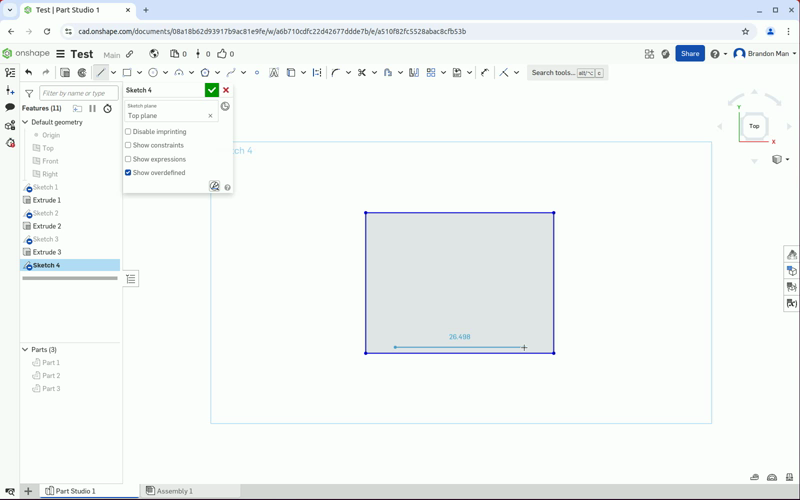
key_down(shift)
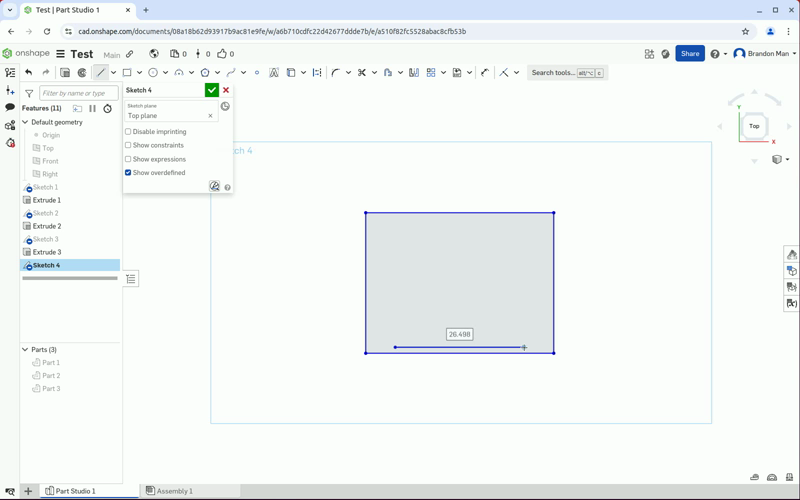
mouse_move(524, 218)
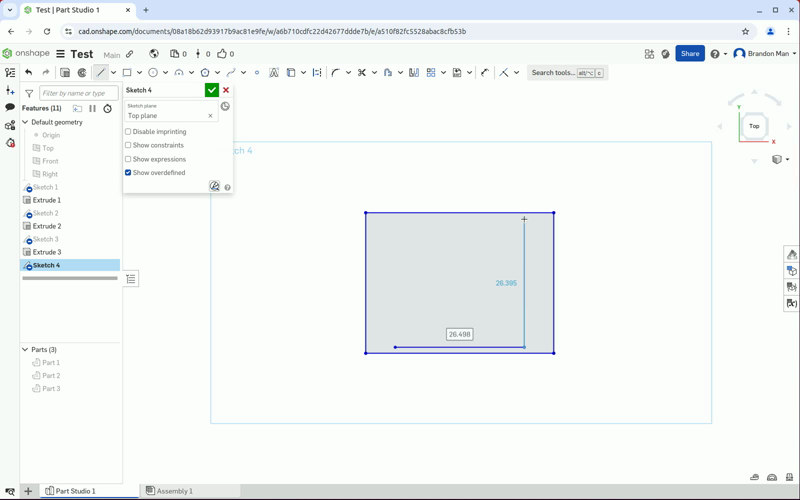
click(524, 218)
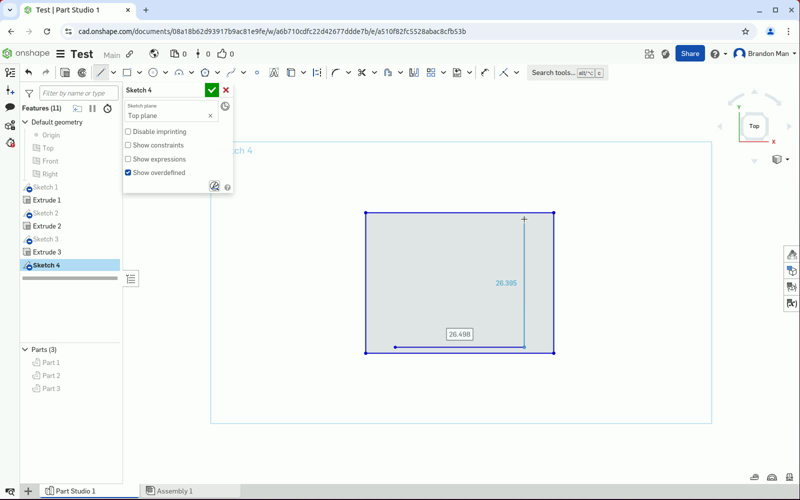
key_up(shift)
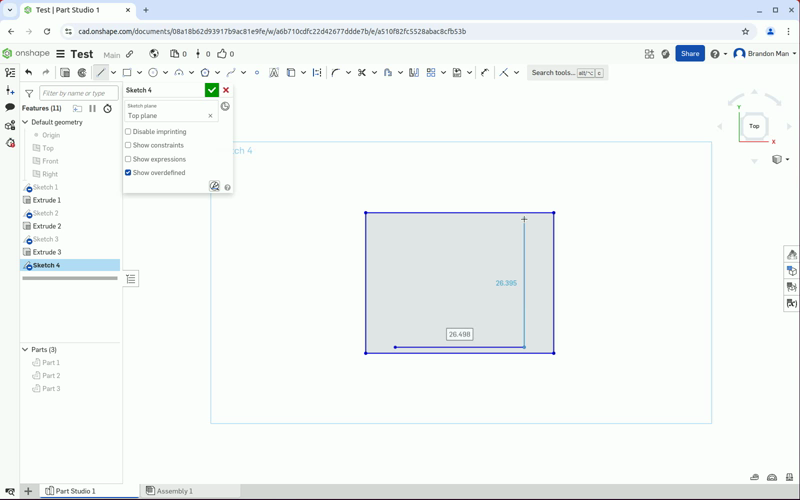
key_down(shift)
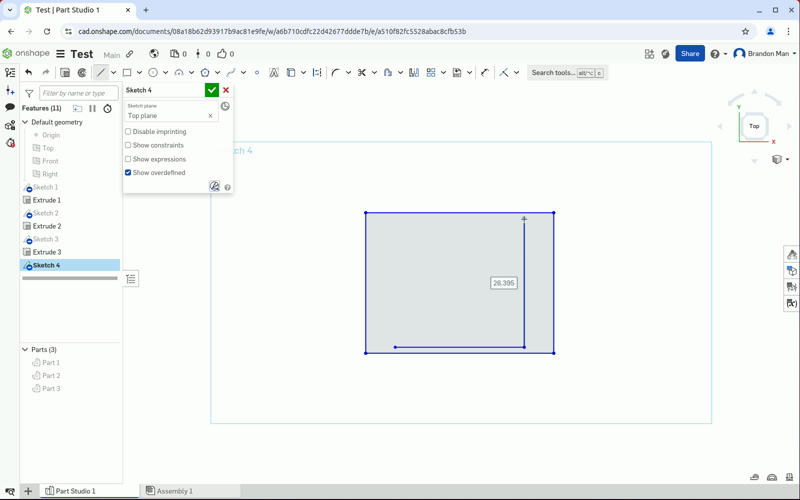
mouse_move(395, 218)
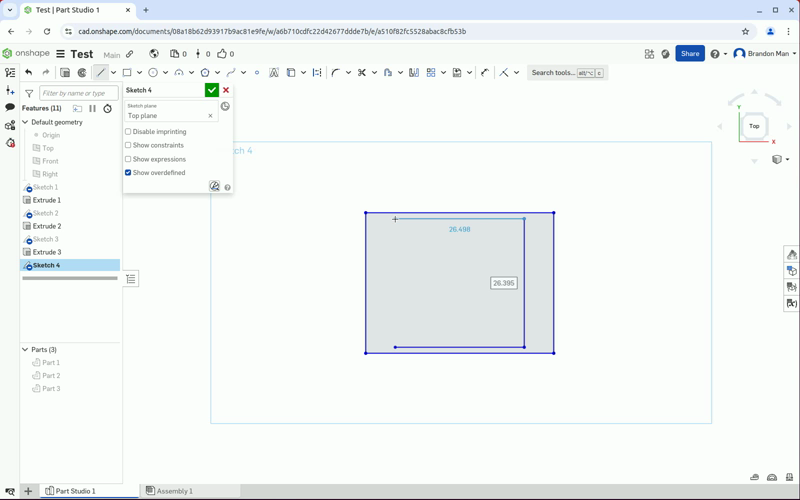
click(395, 218)
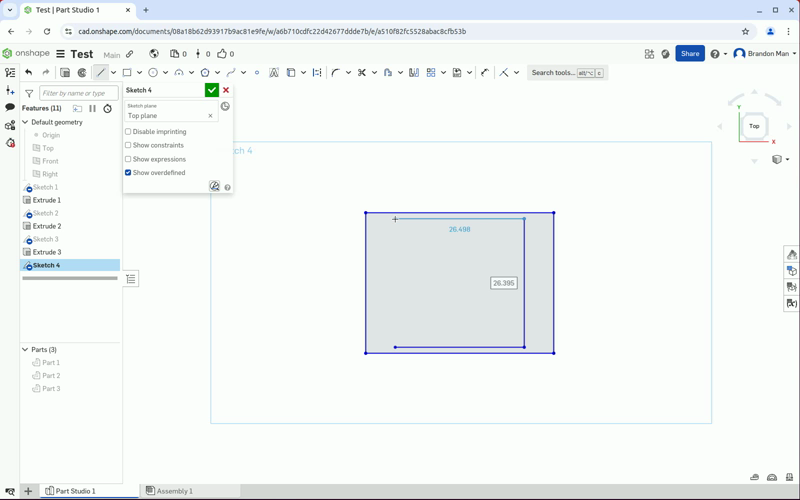
key_up(shift)
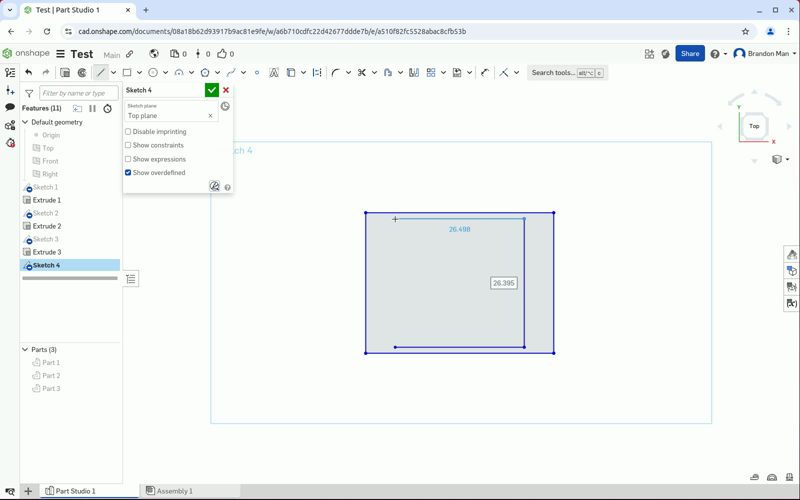
key_down(shift)
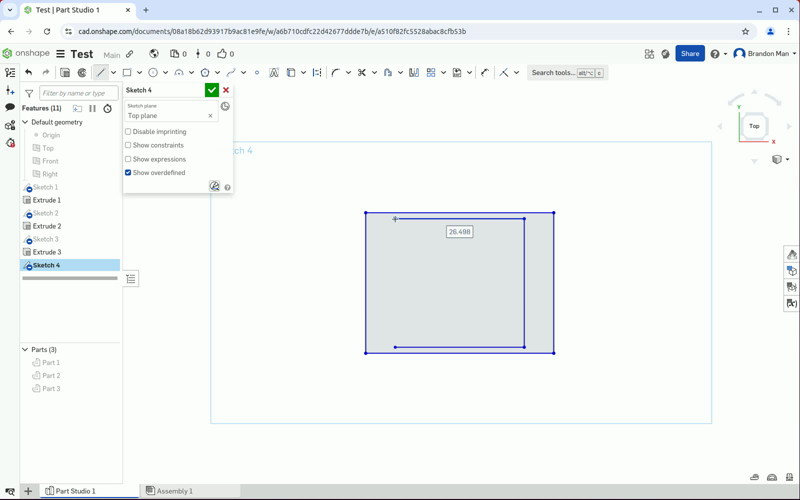
mouse_move(395, 347)
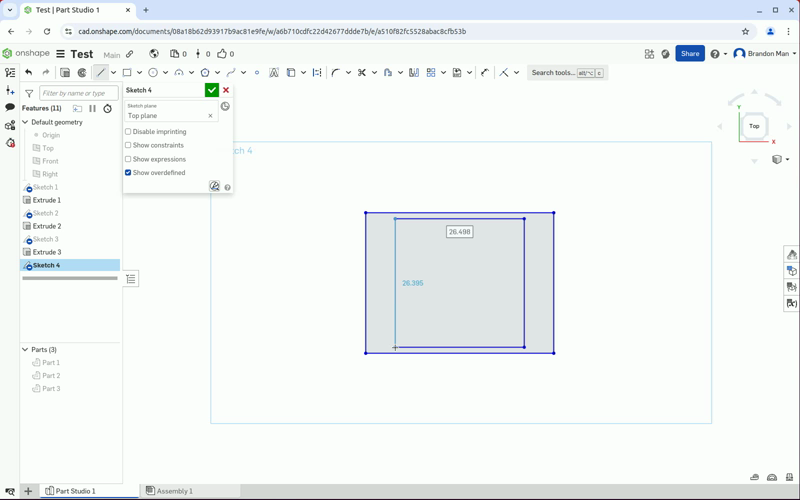
key_up(shift)
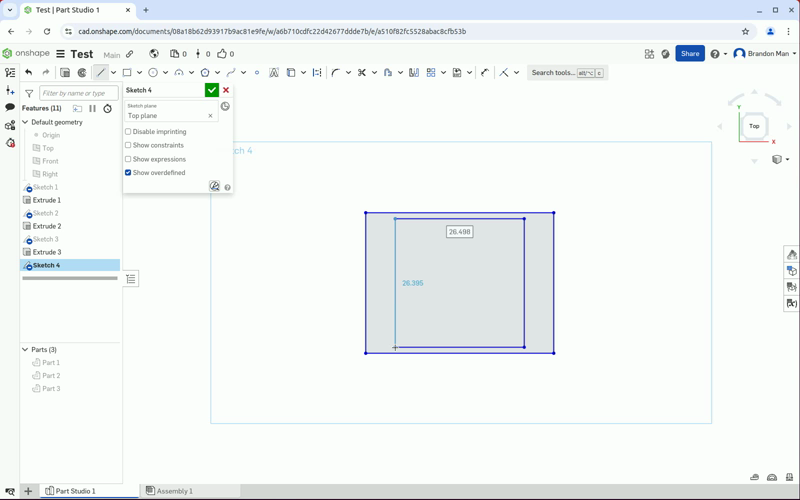
click(395, 347)
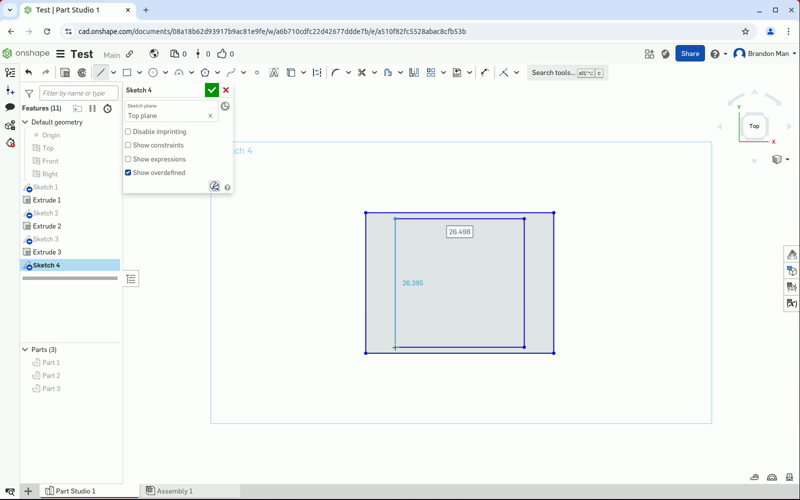
key(esc)
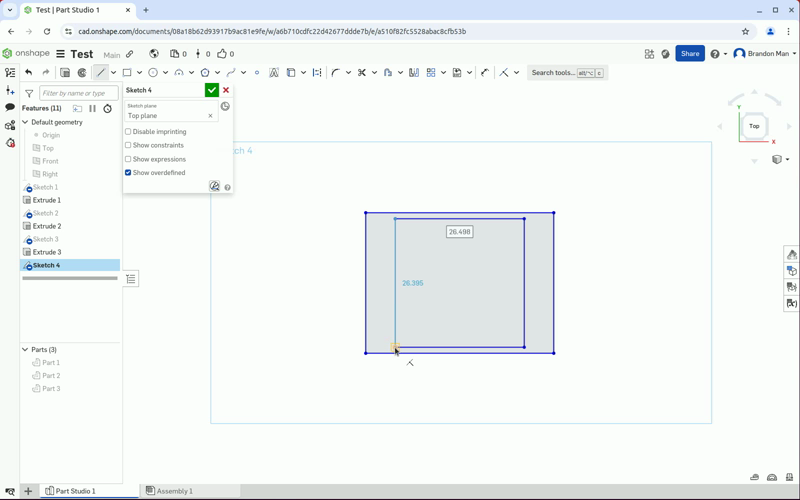
mouse_move(534, 225)
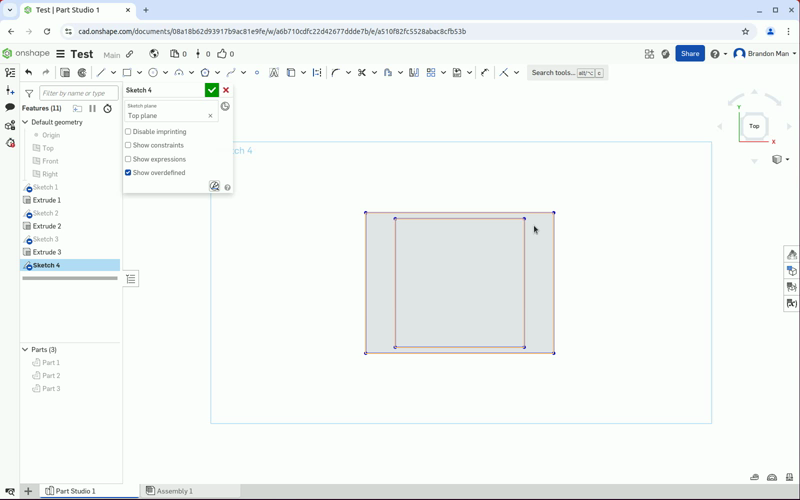
click(534, 225)
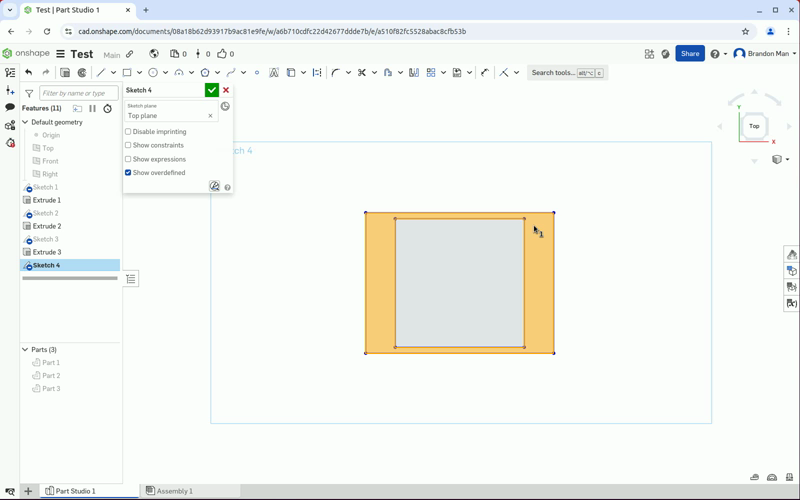
mouse_move(73, 352)
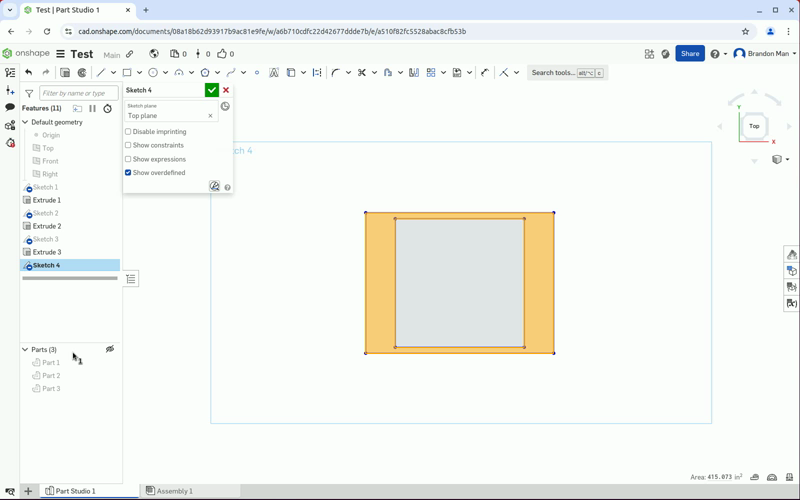
key(shift+y)
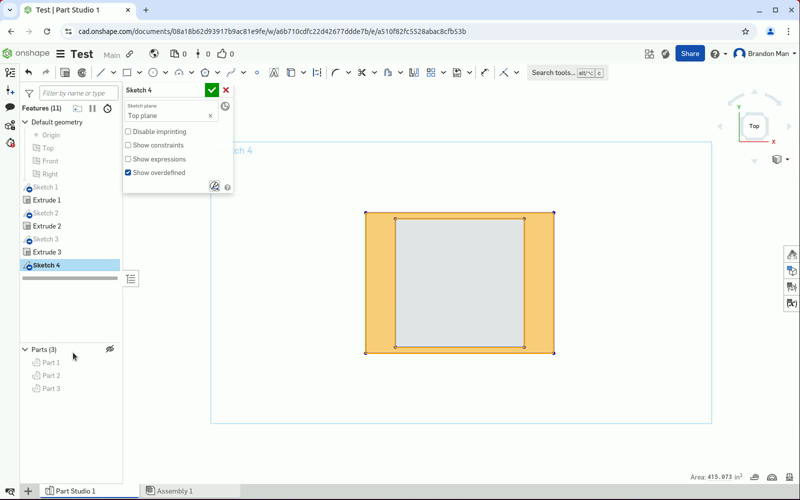
key(shift+e)
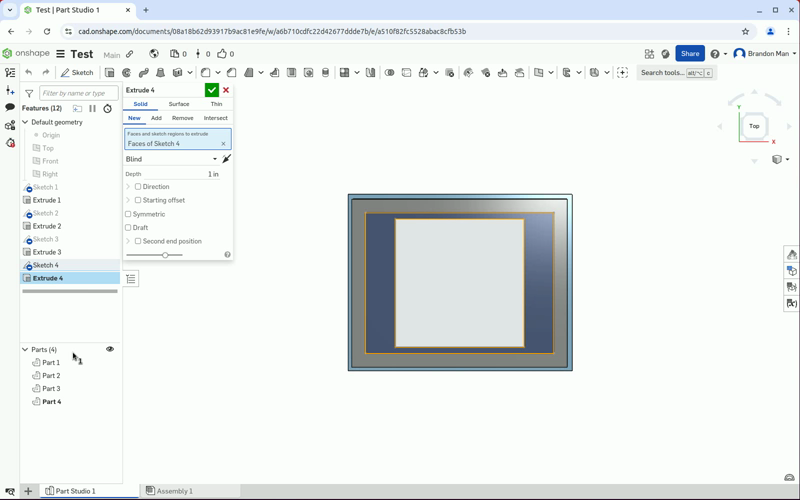
mouse_move(143, 106)
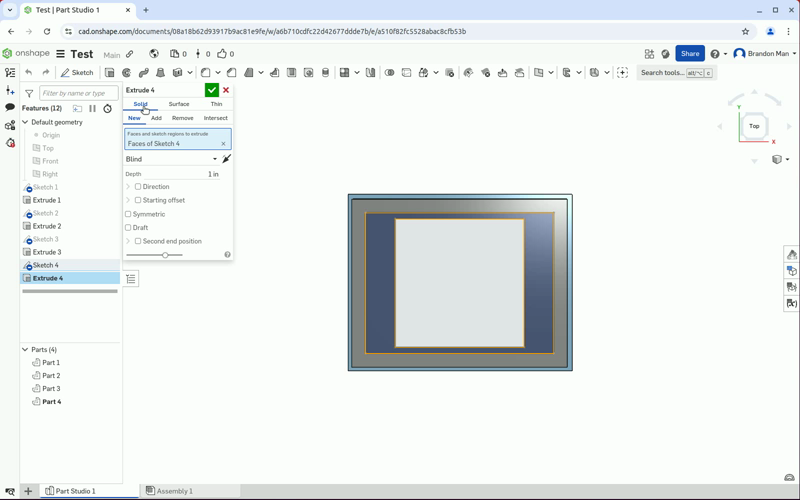
click(143, 106)
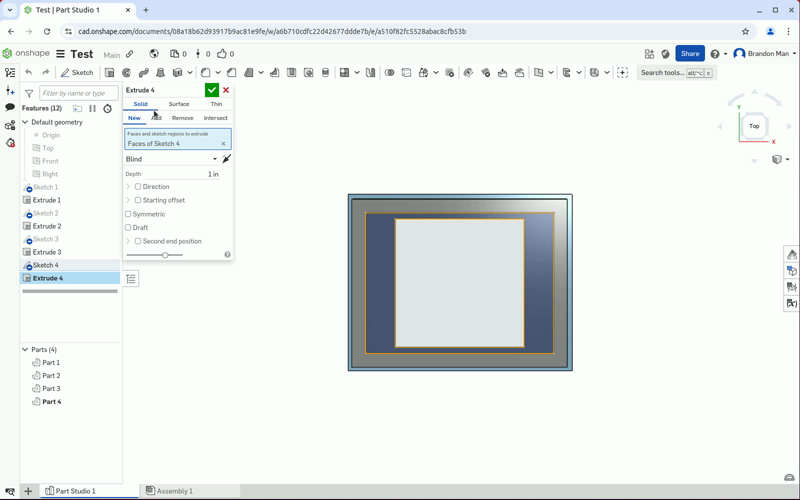
mouse_move(186, 120)
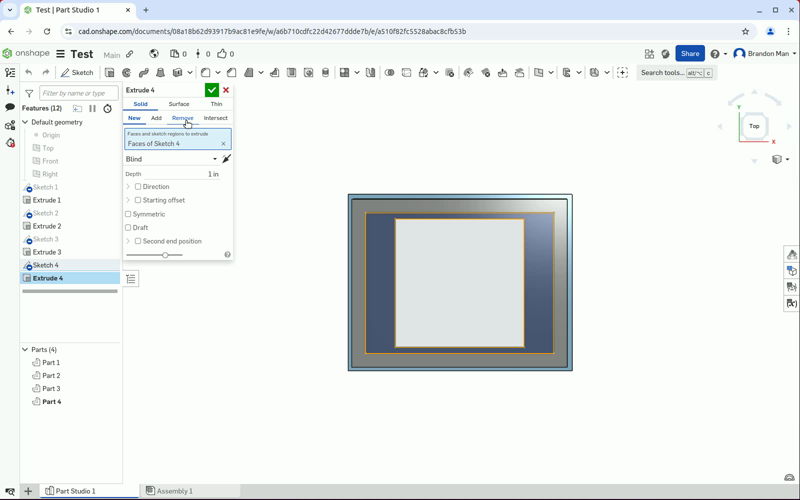
click(186, 120)
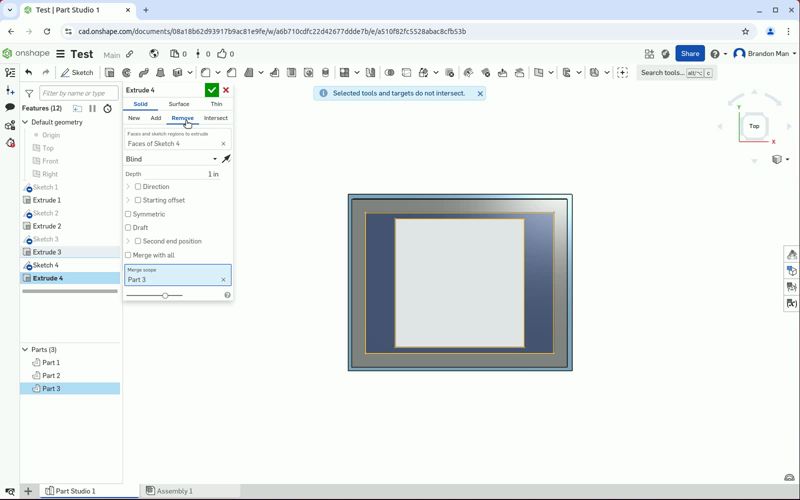
key(tab, 4)
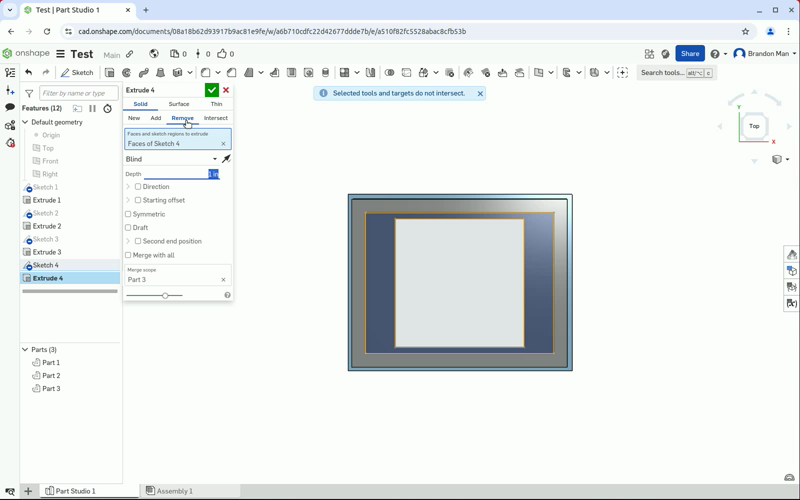
text(1.444)
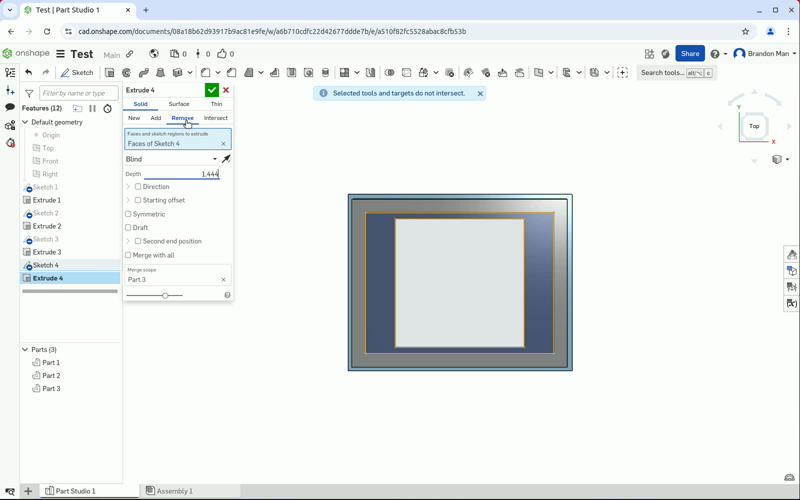
key(tab, 3)
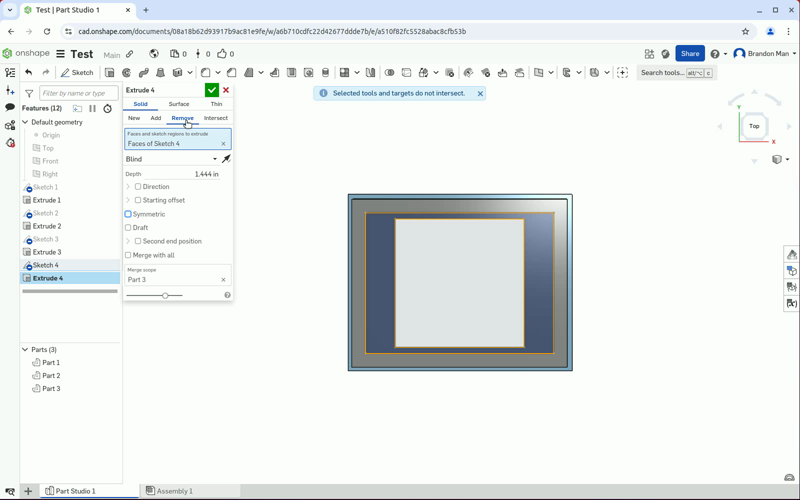
key(space)
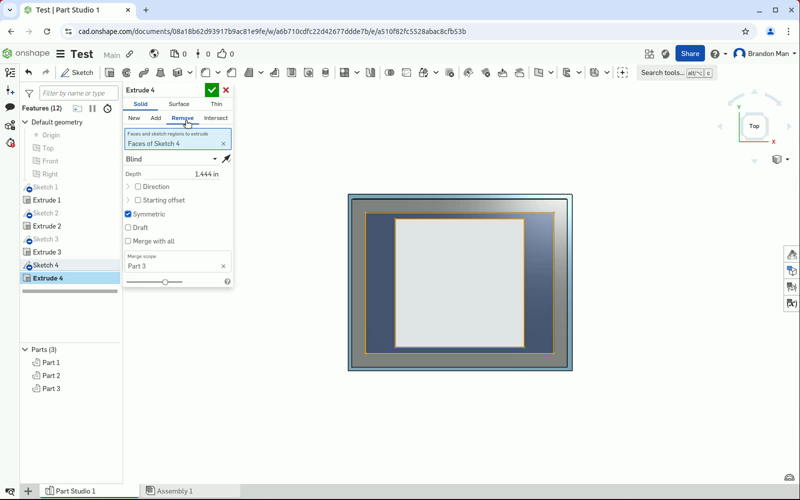
key(tab, 2)
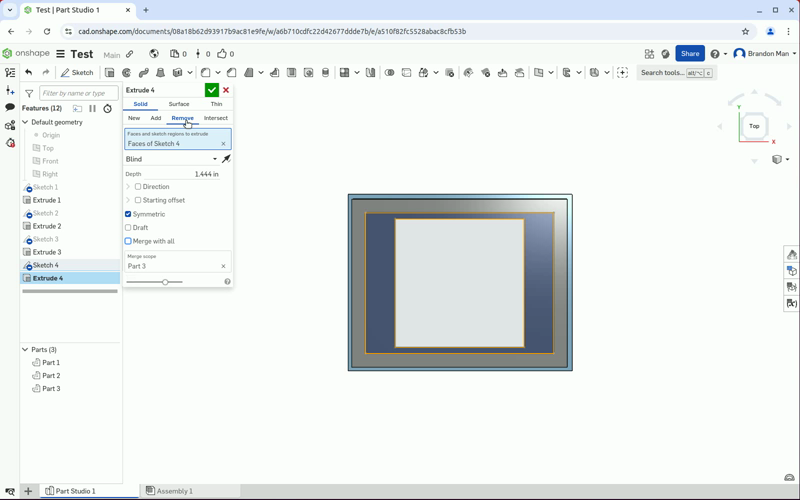
key(space)
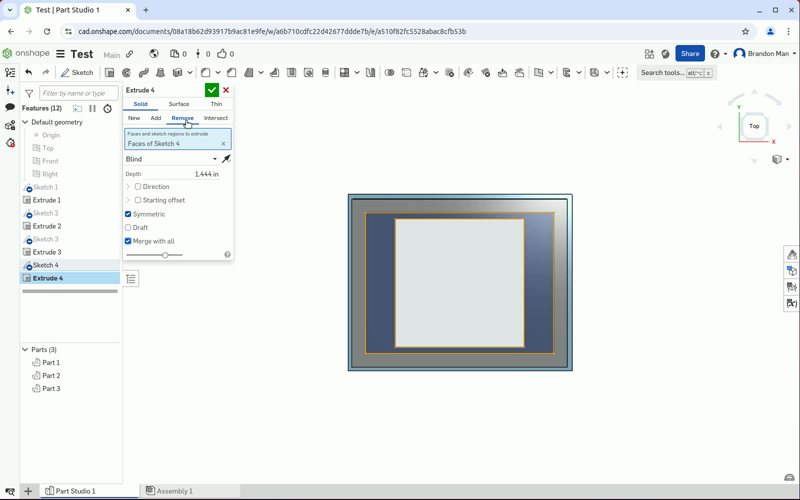
key(enter)
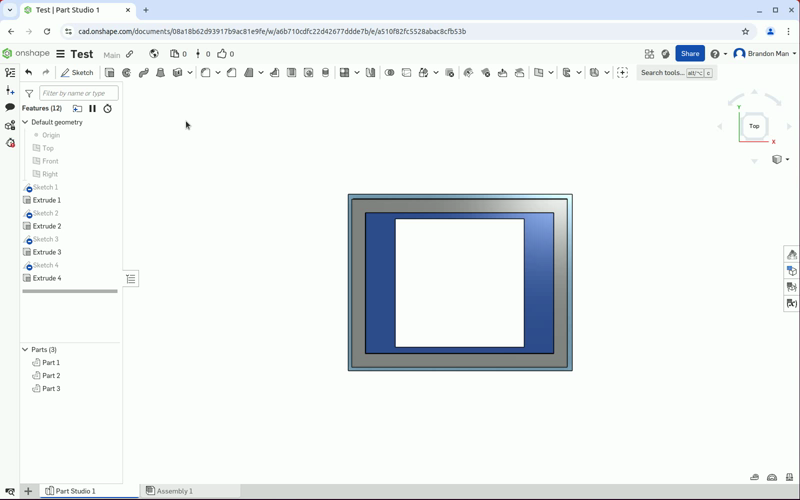
key(shift+h)
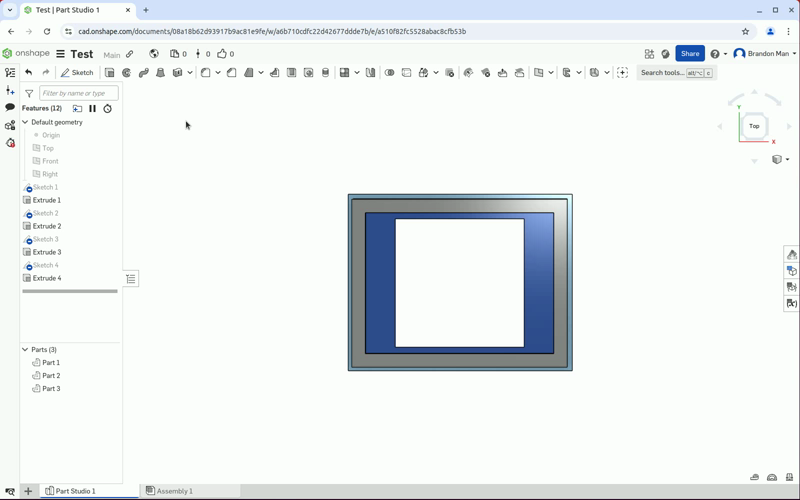
key(shift+h)
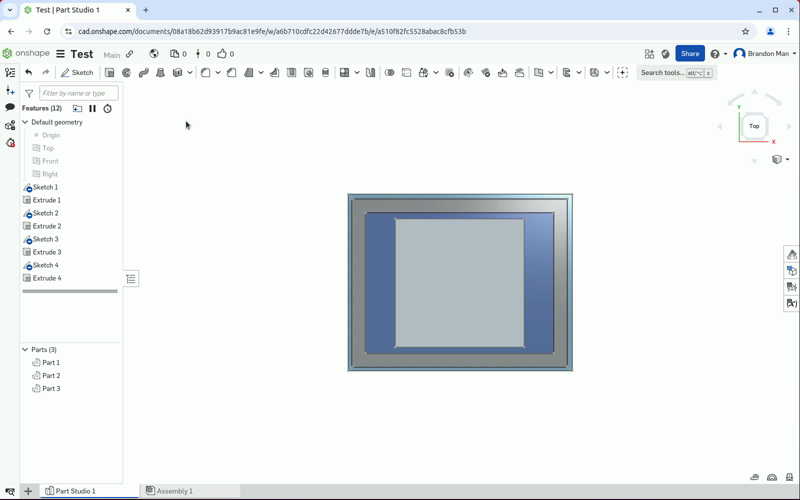
key(shift+7)
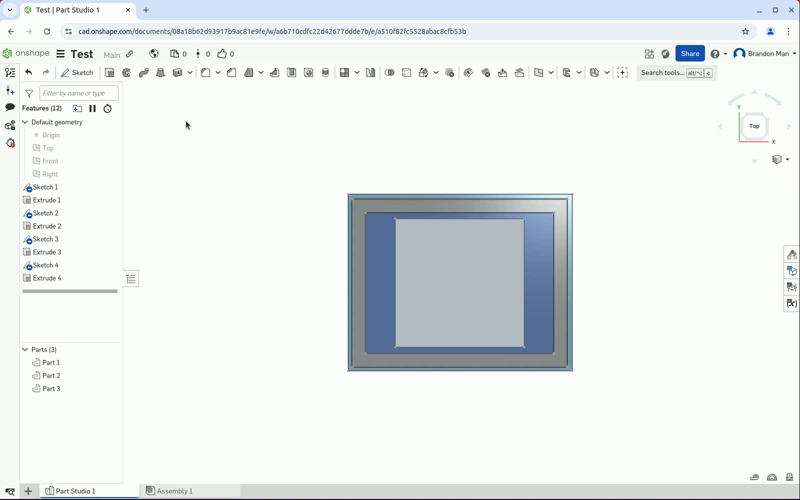
key(up, 3)
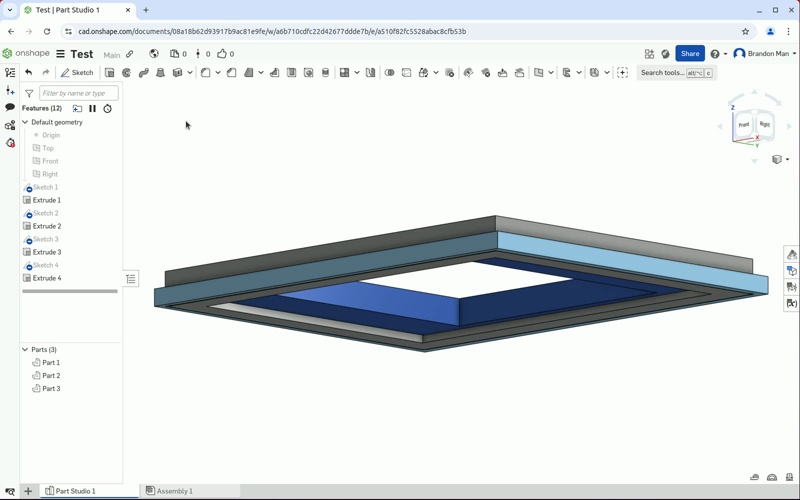
key(left, 3)
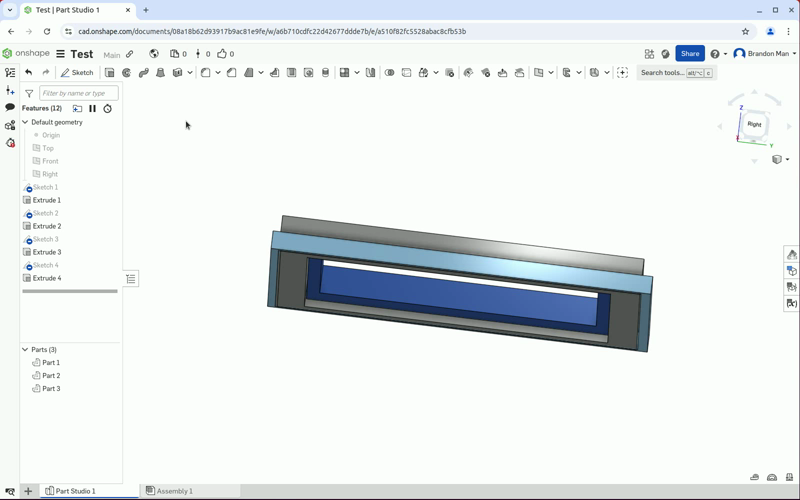
key(right, 3)
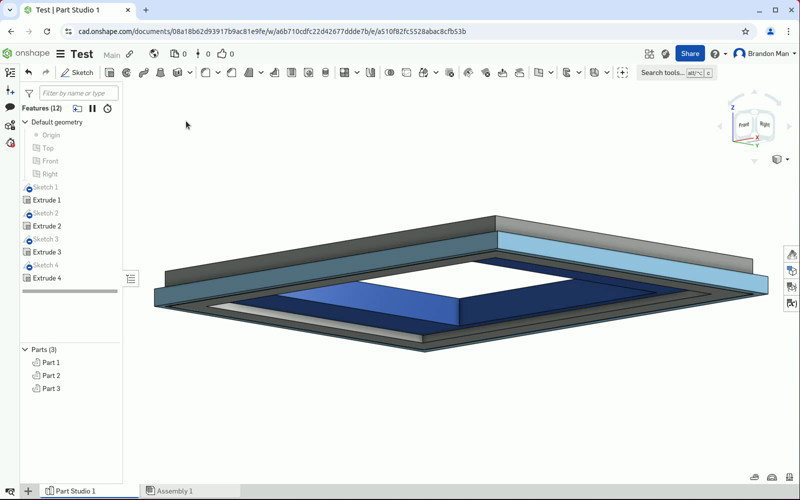
key(down, 3)
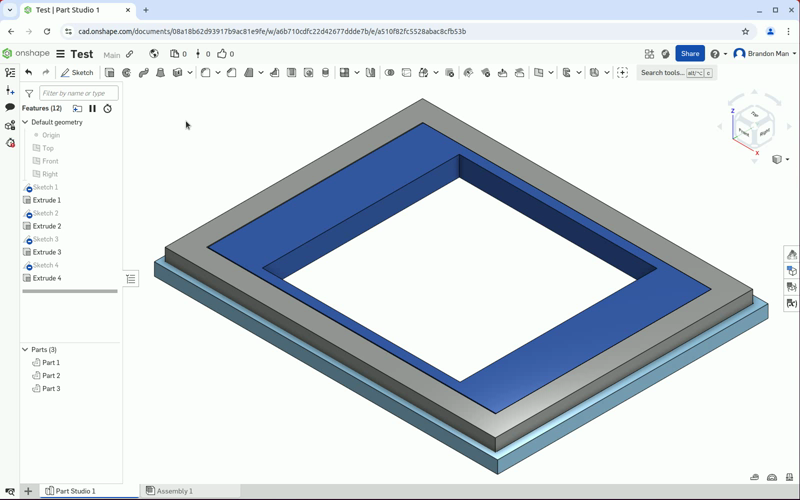
mouse_move(73, 189)
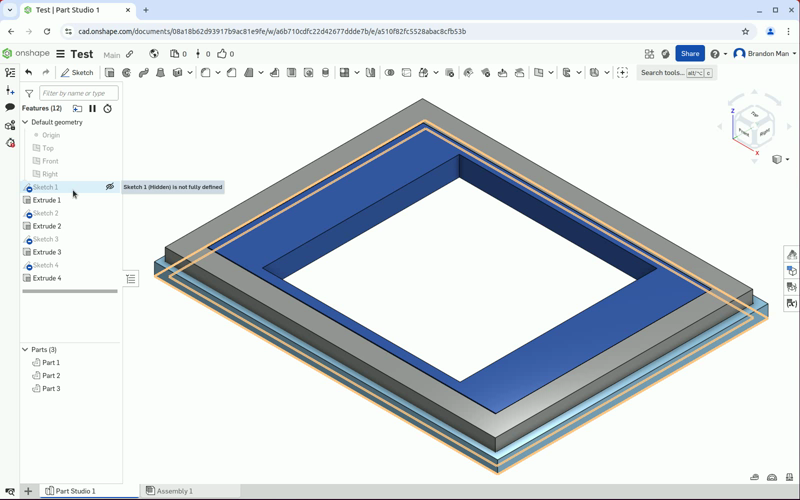
click(73, 189)